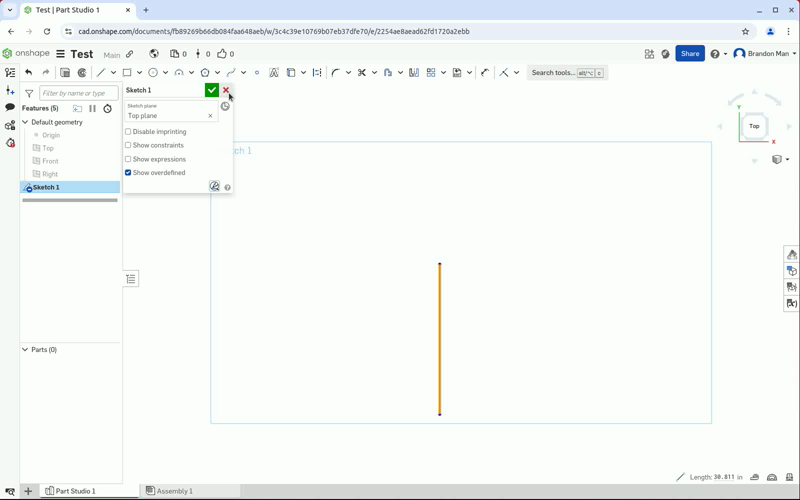
key(shift+h)
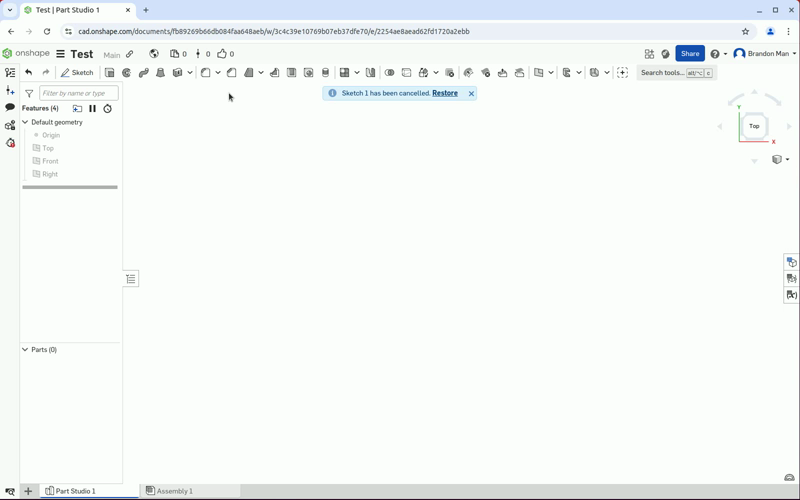
mouse_move(73, 352)
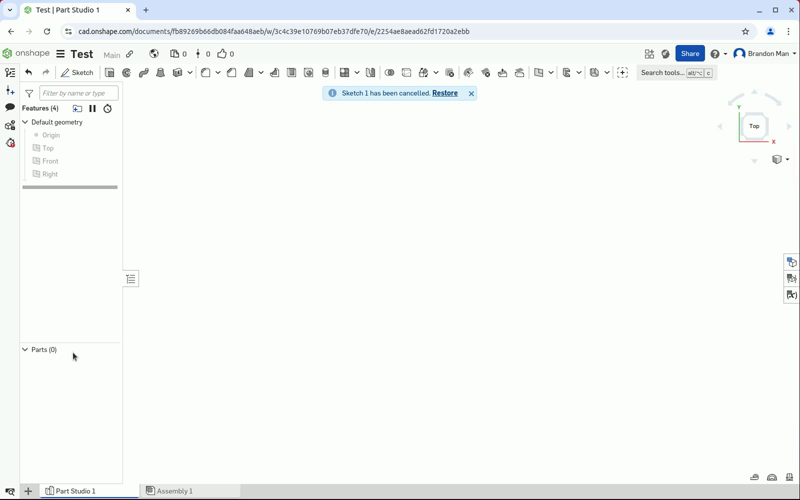
key(y)
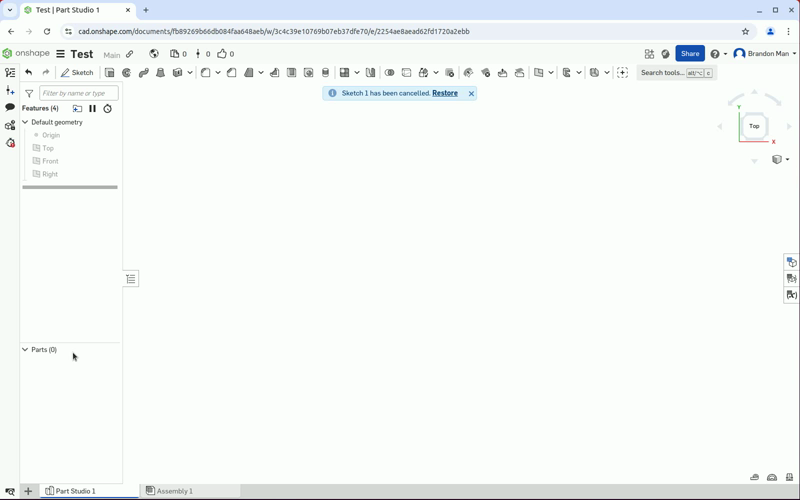
key(shift+p)
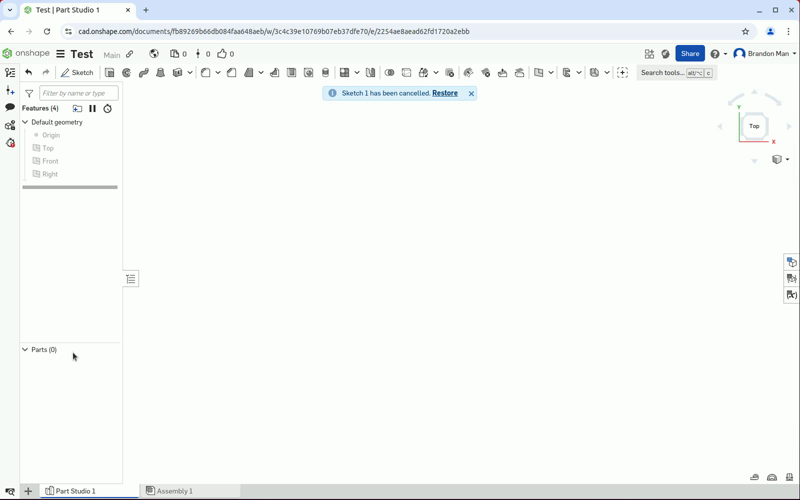
key(space)
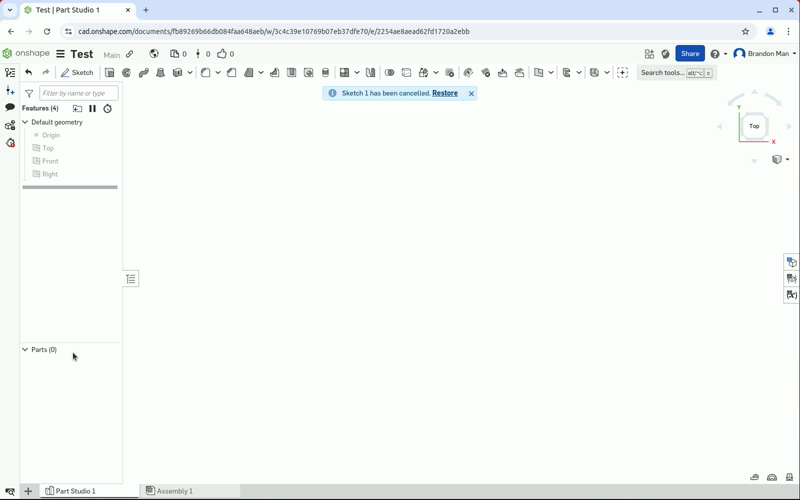
key_down(shift)
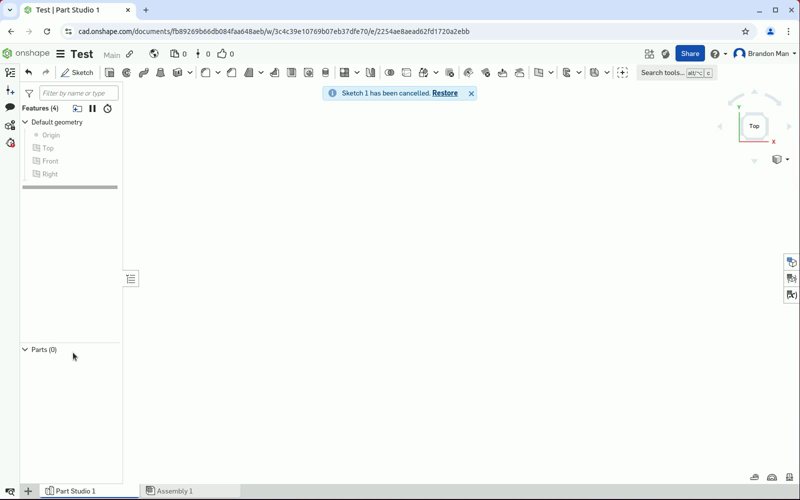
key(up)
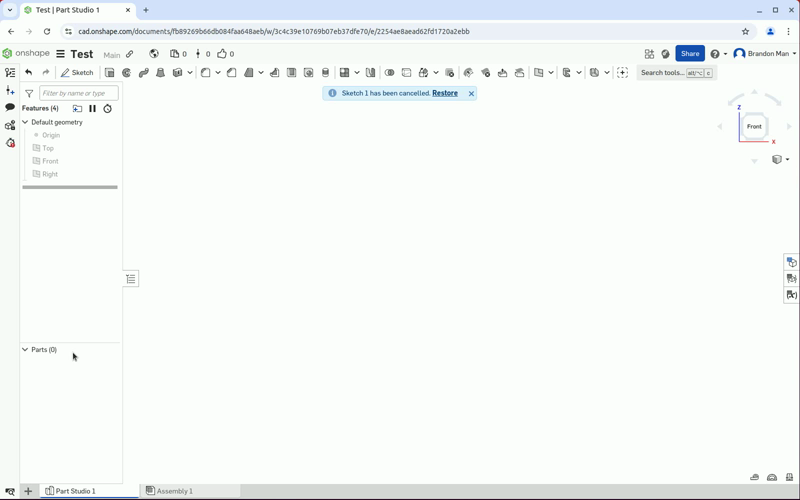
key_up(shift)
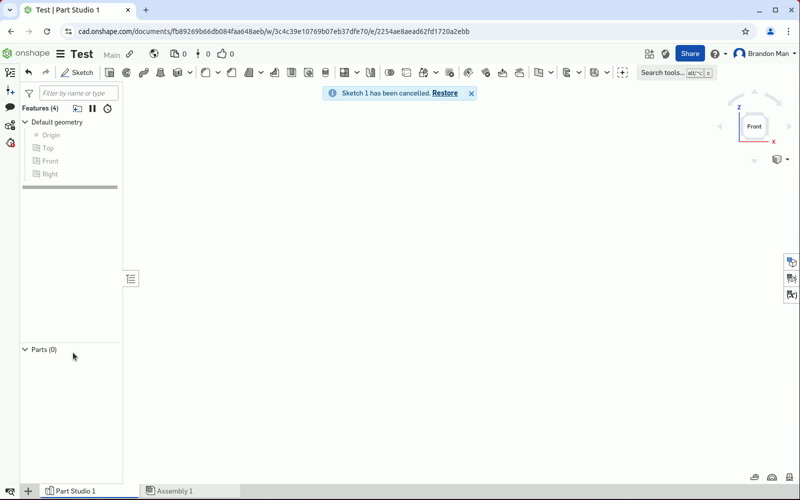
mouse_move(73, 352)
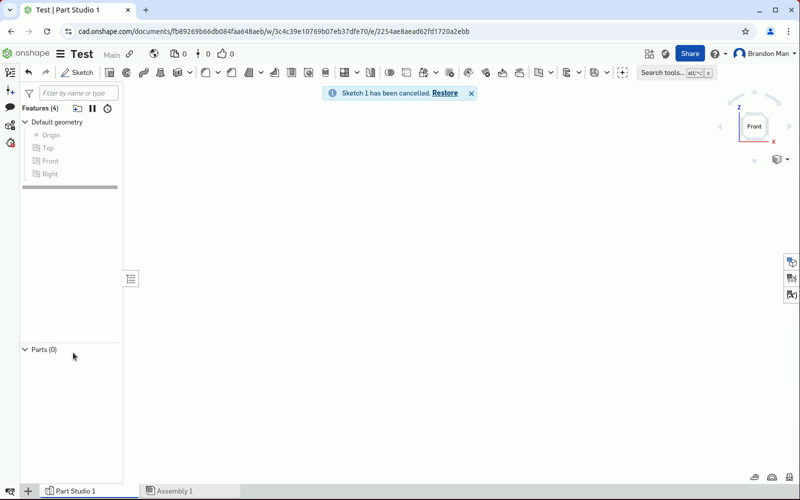
key(shift+y)
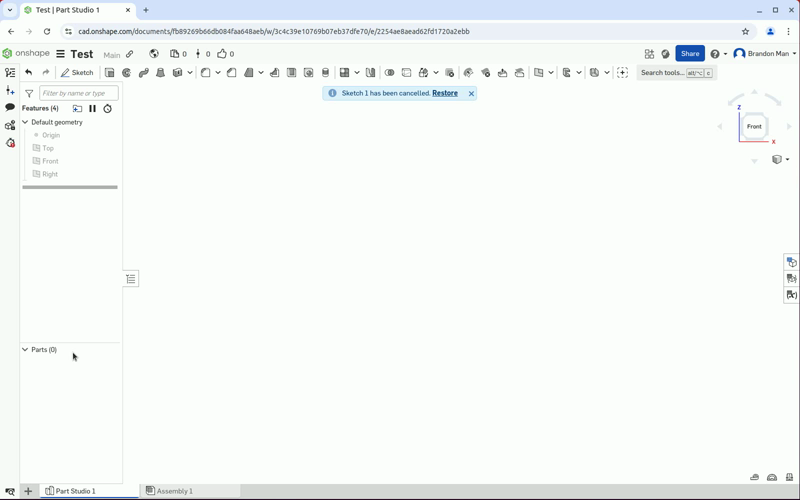
key(shift+s)
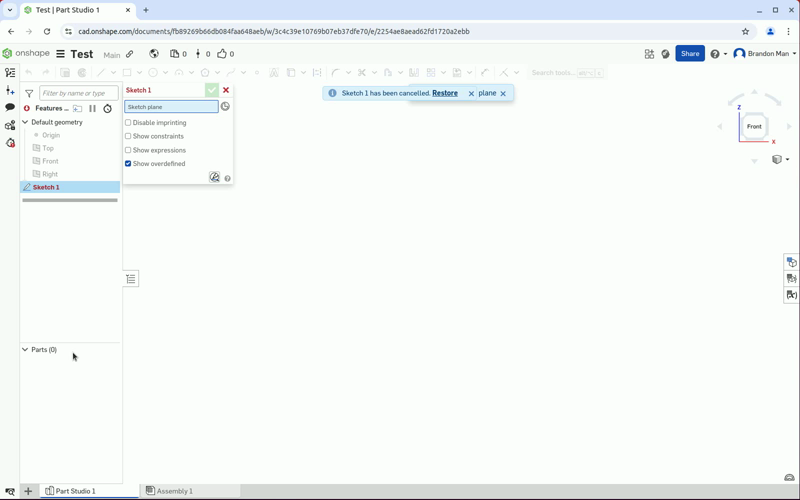
mouse_move(73, 163)
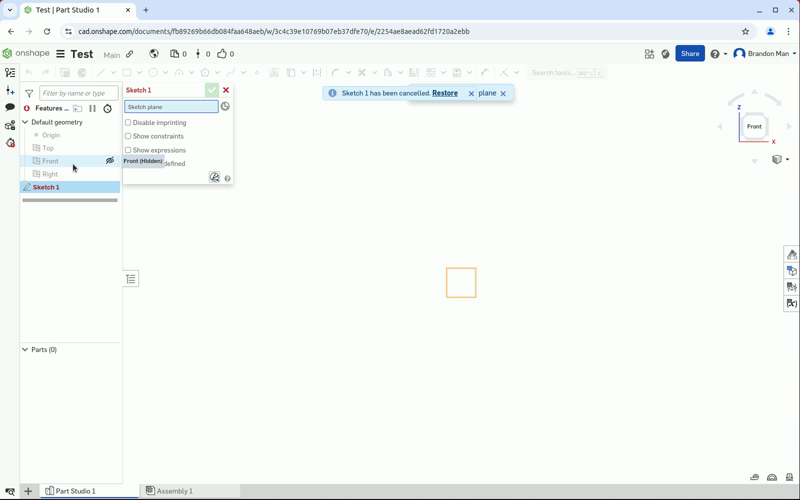
click(73, 163)
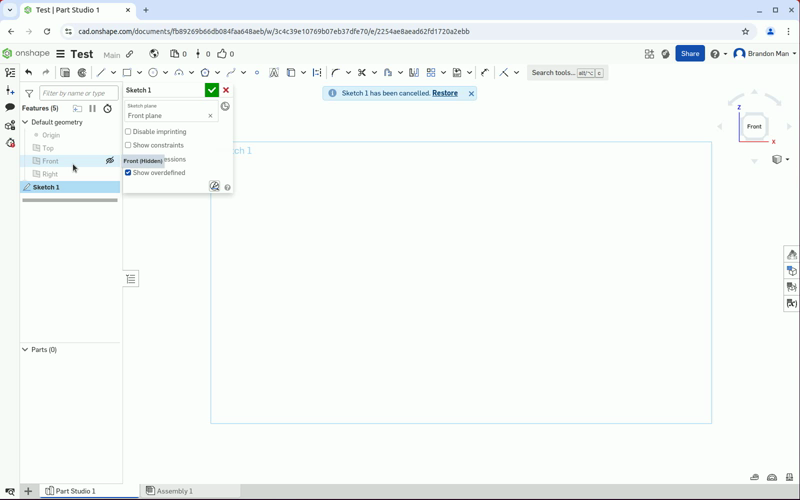
mouse_move(73, 352)
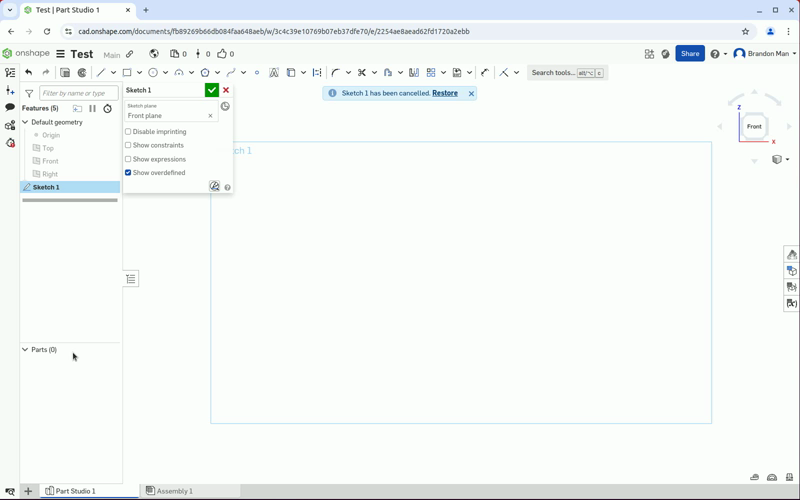
key(y)
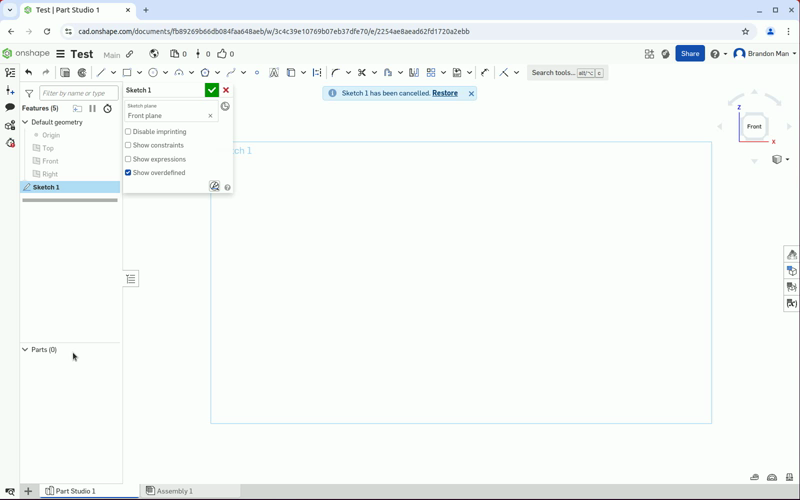
key(l)
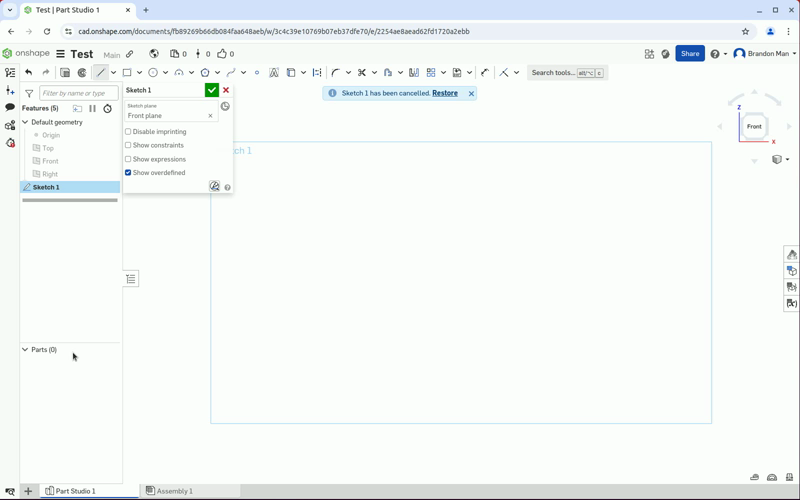
key_down(shift)
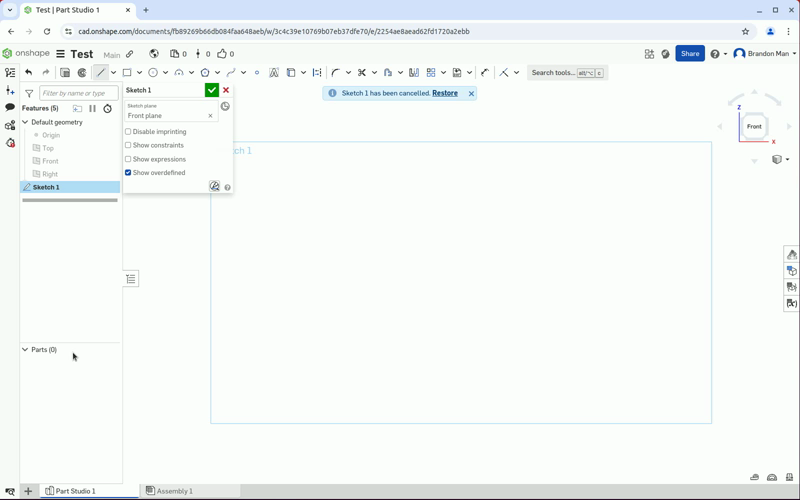
mouse_move(467, 282)
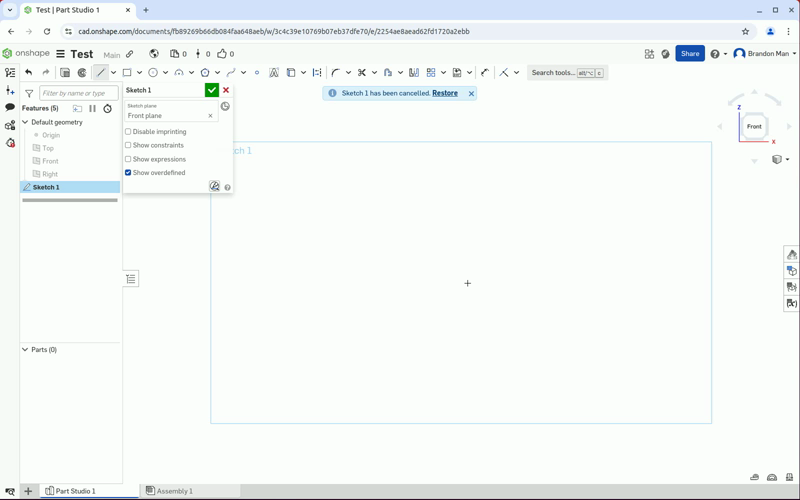
click(467, 282)
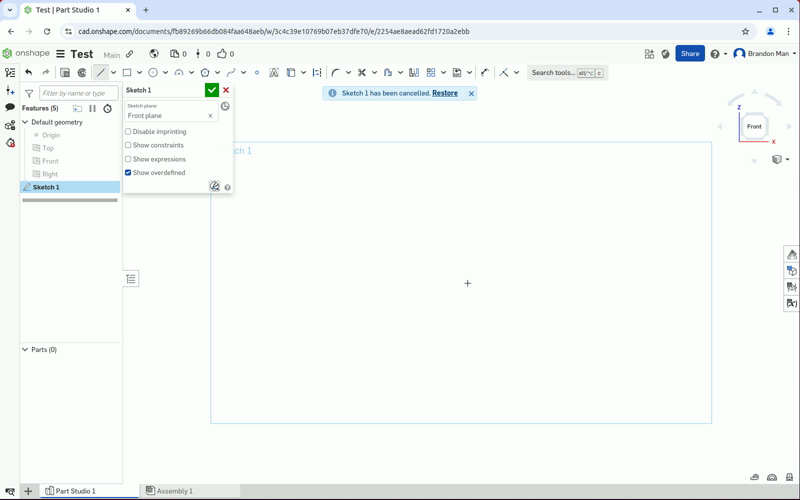
key_up(shift)
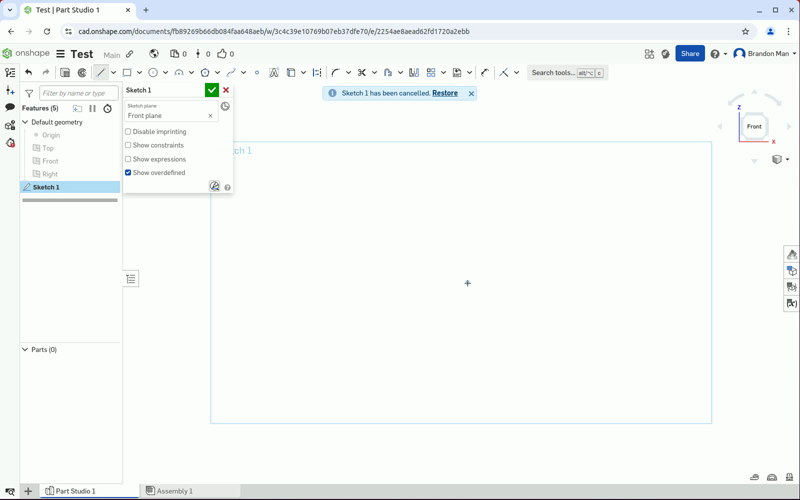
key_down(shift)
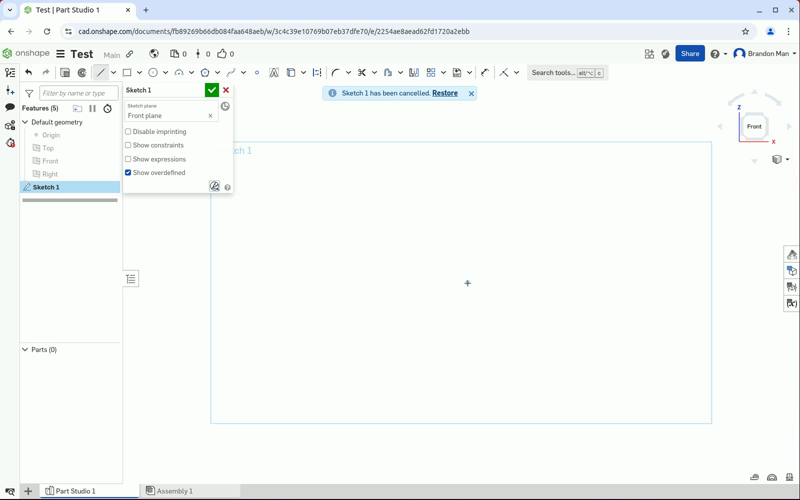
mouse_move(566, 282)
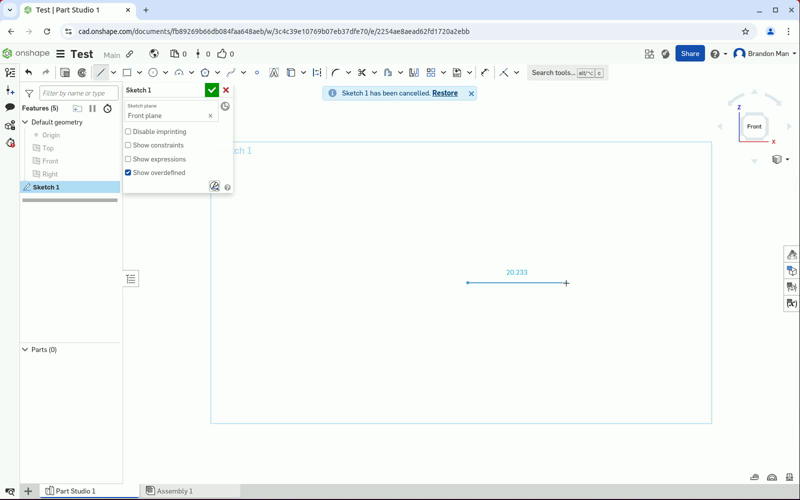
click(566, 282)
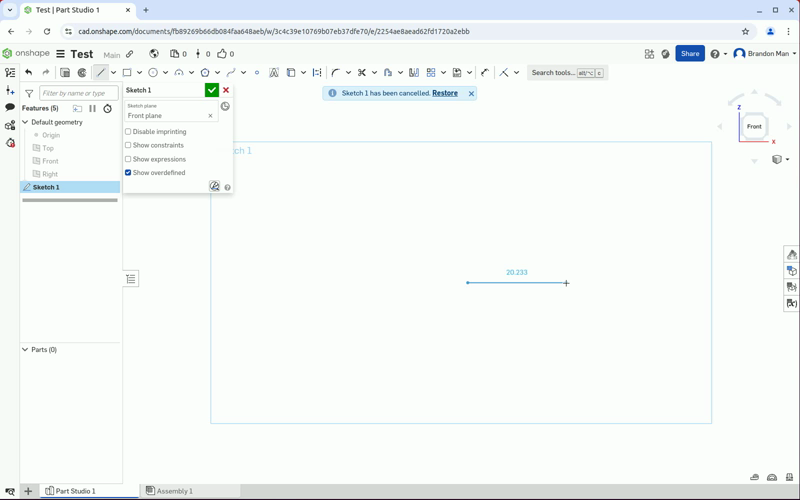
key_up(shift)
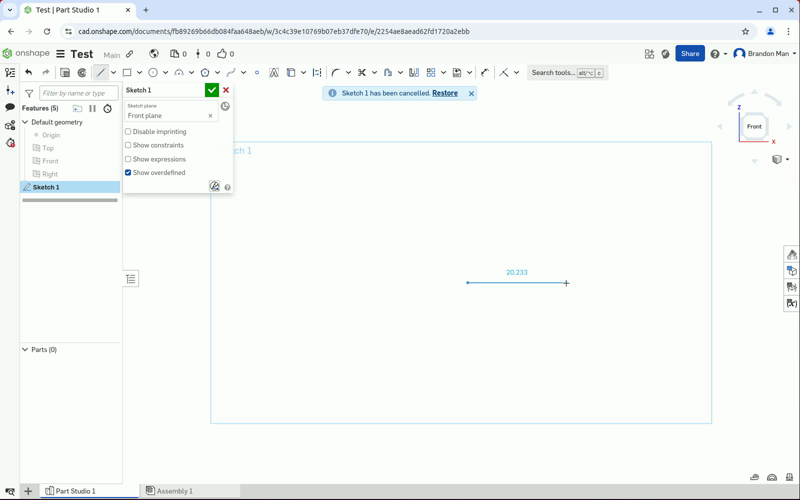
key_down(shift)
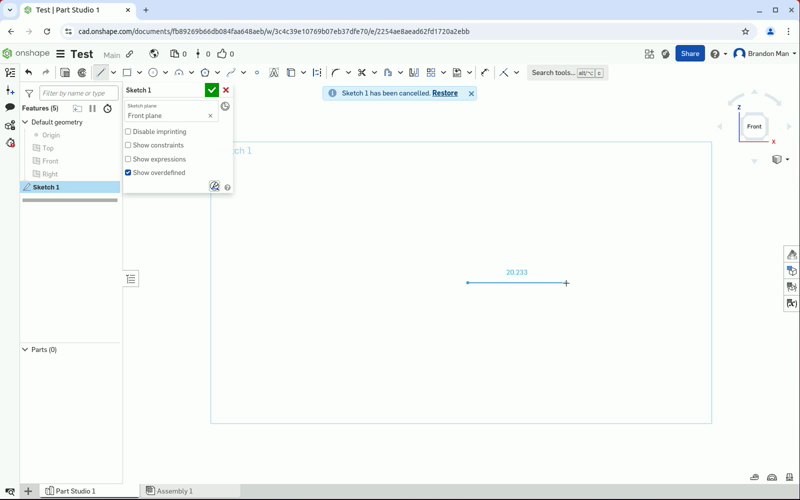
mouse_move(589, 282)
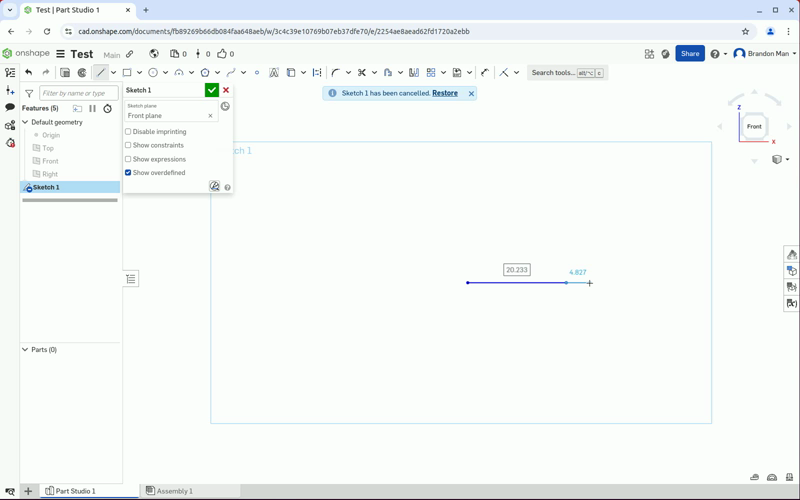
mouse_move(566, 263)
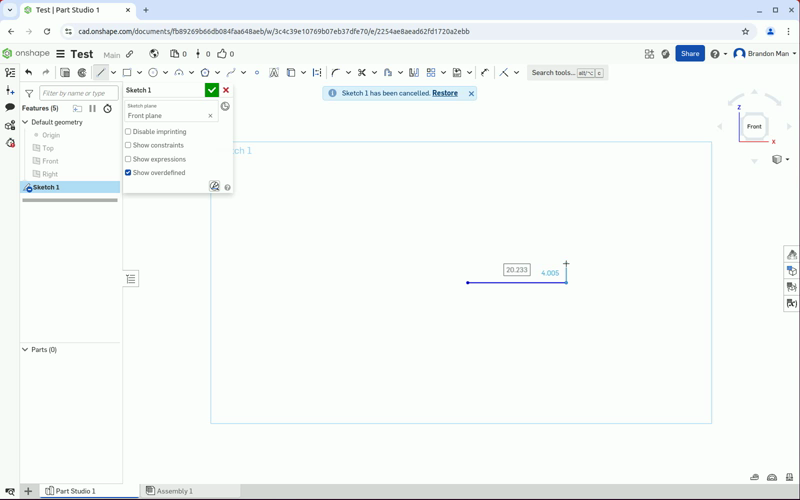
click(566, 263)
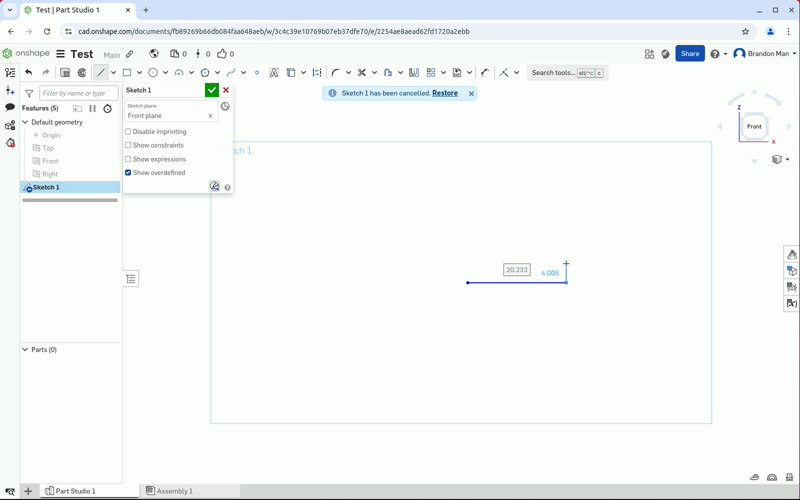
key_up(shift)
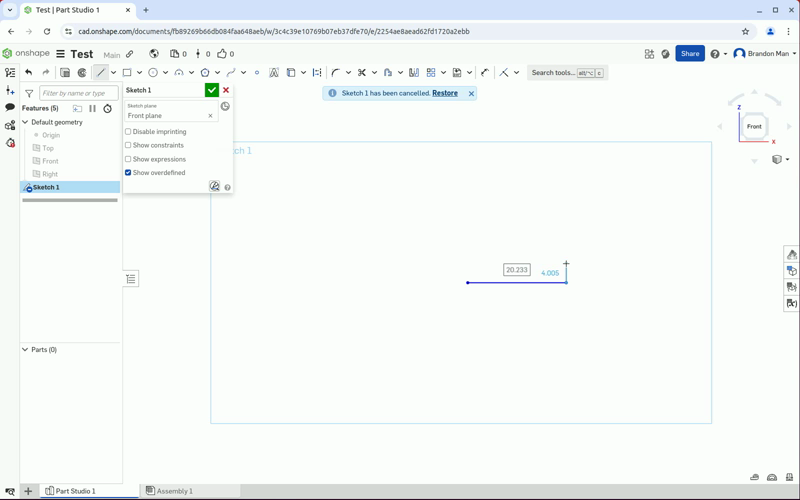
key_down(shift)
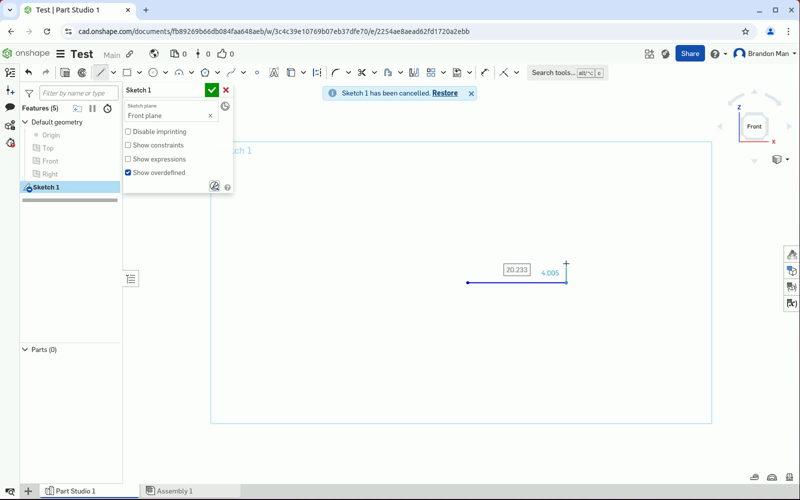
mouse_move(589, 263)
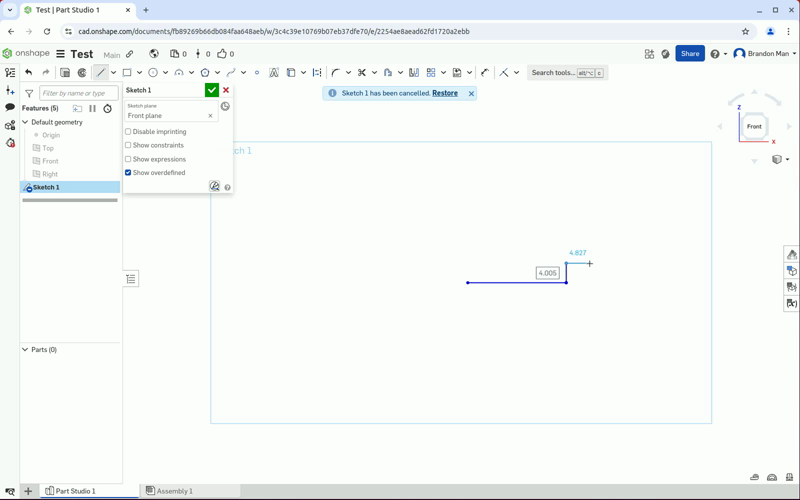
mouse_move(566, 242)
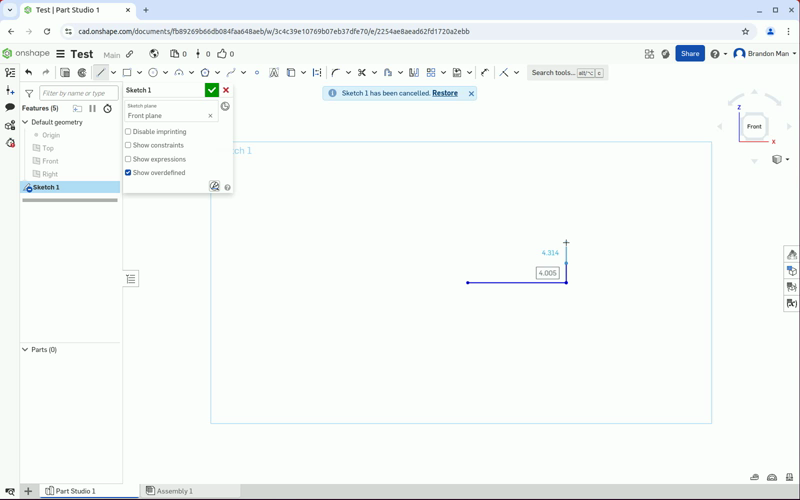
click(566, 242)
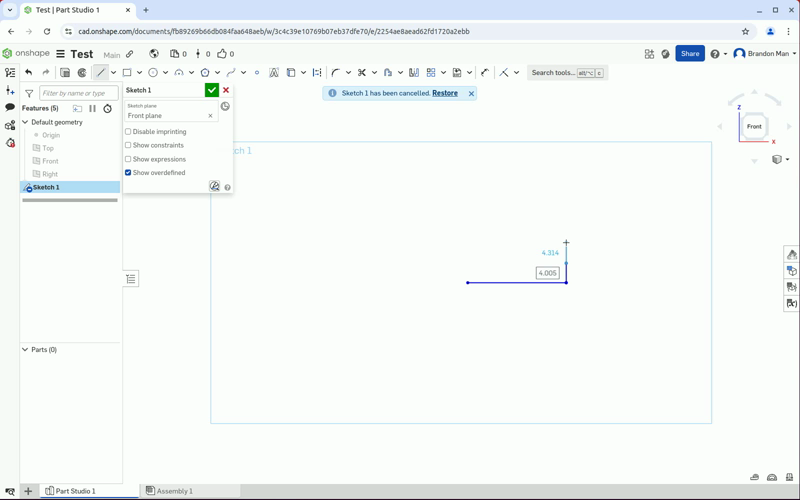
key_up(shift)
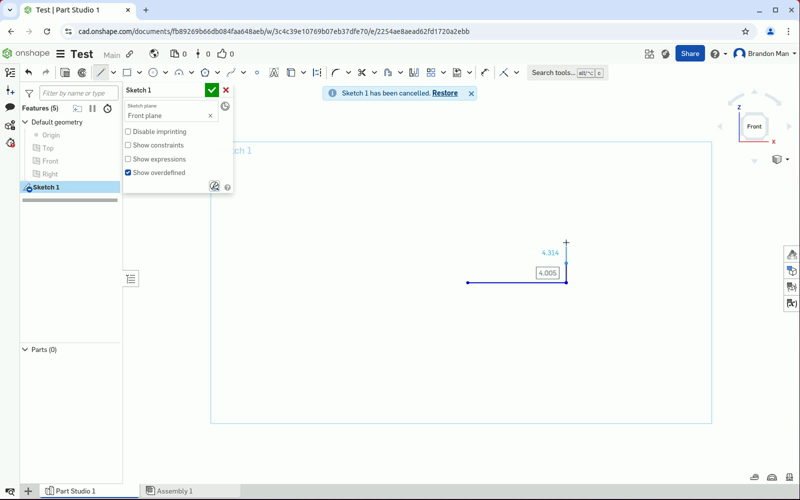
key_down(shift)
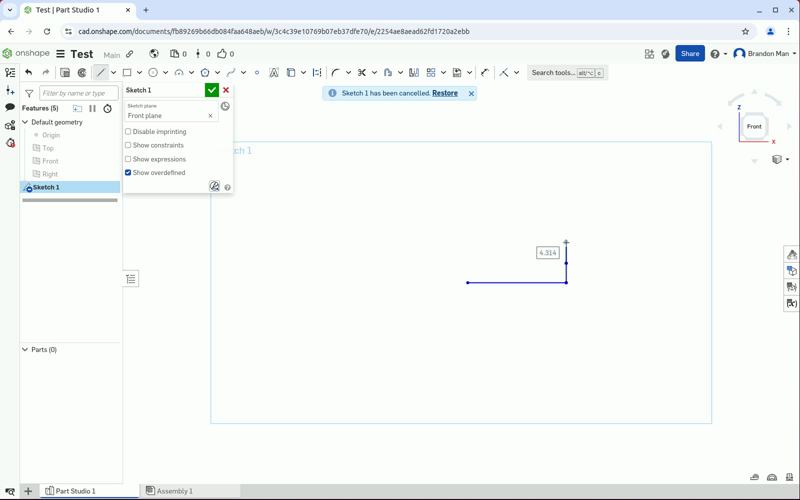
mouse_move(589, 242)
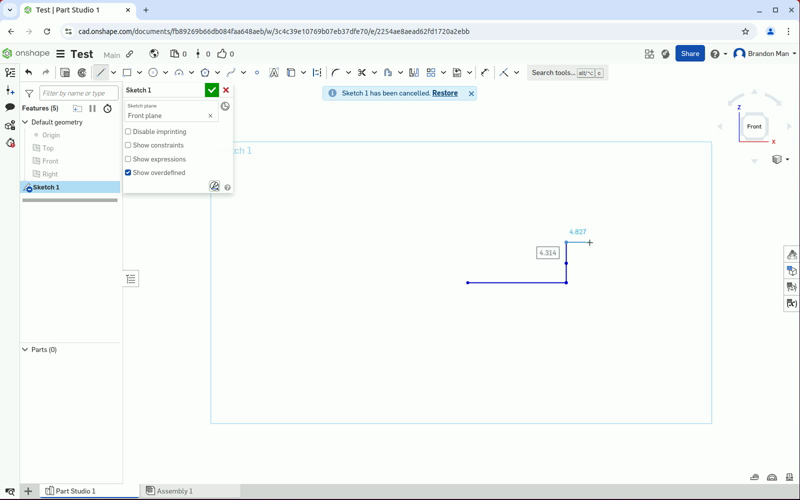
mouse_move(531, 242)
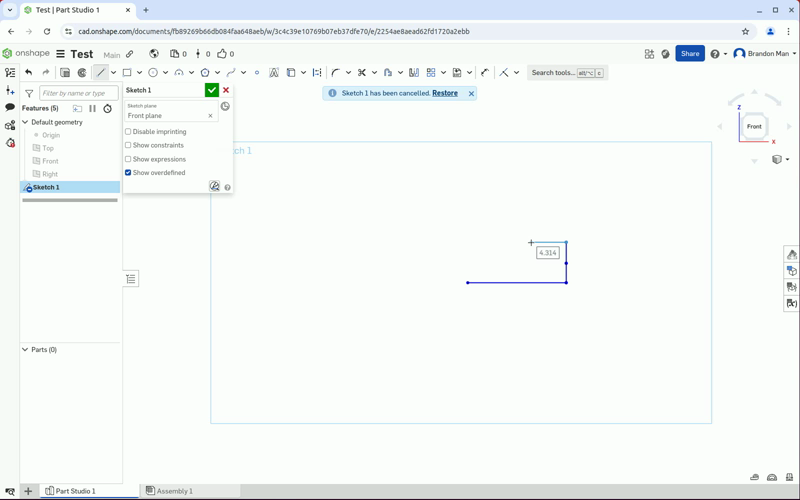
click(531, 242)
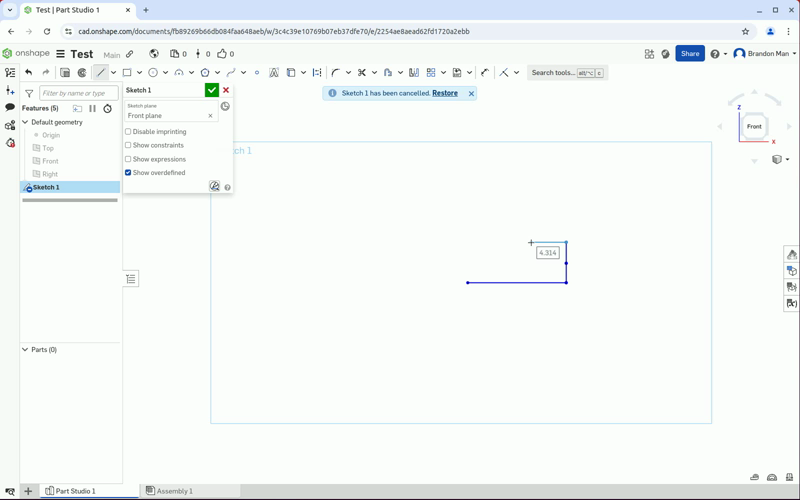
key_up(shift)
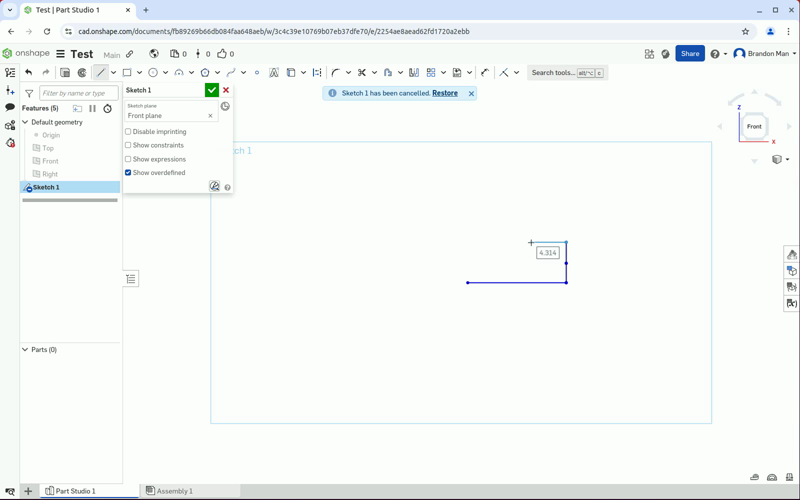
key_down(shift)
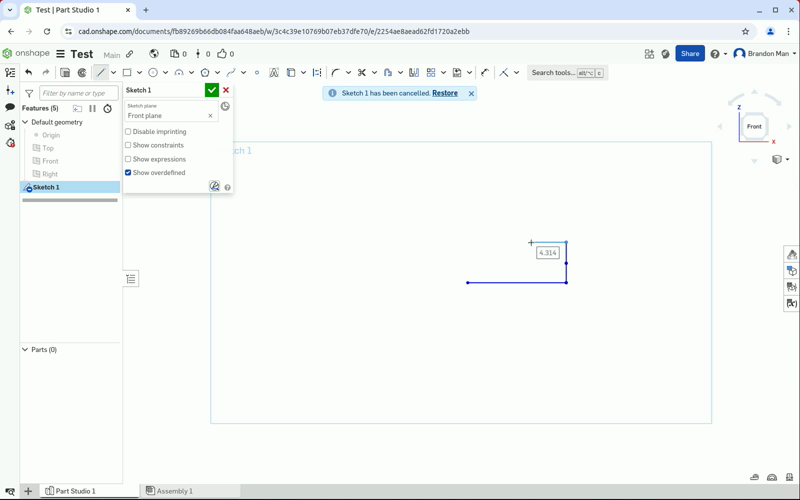
mouse_move(561, 242)
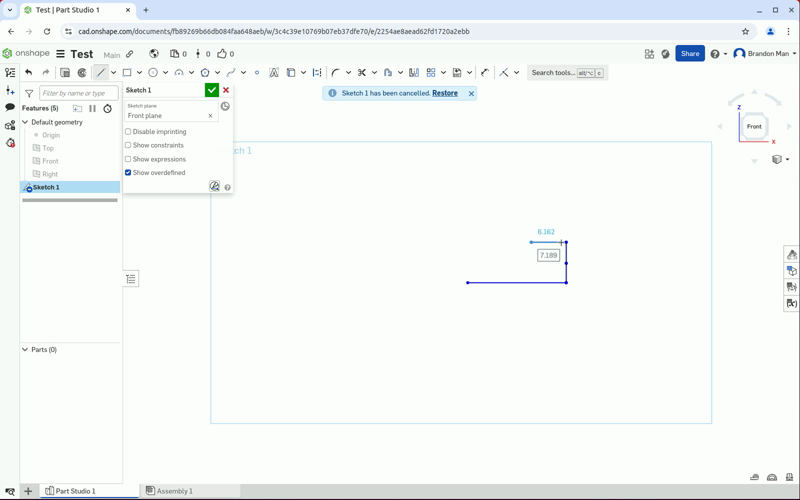
mouse_move(531, 255)
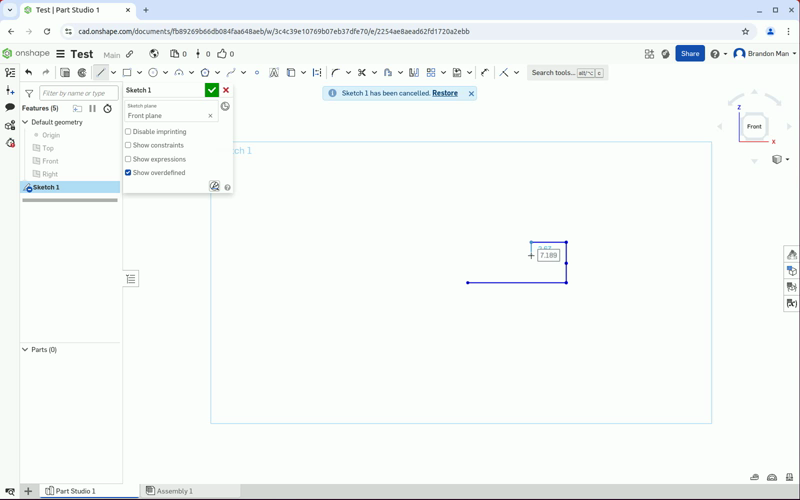
click(531, 255)
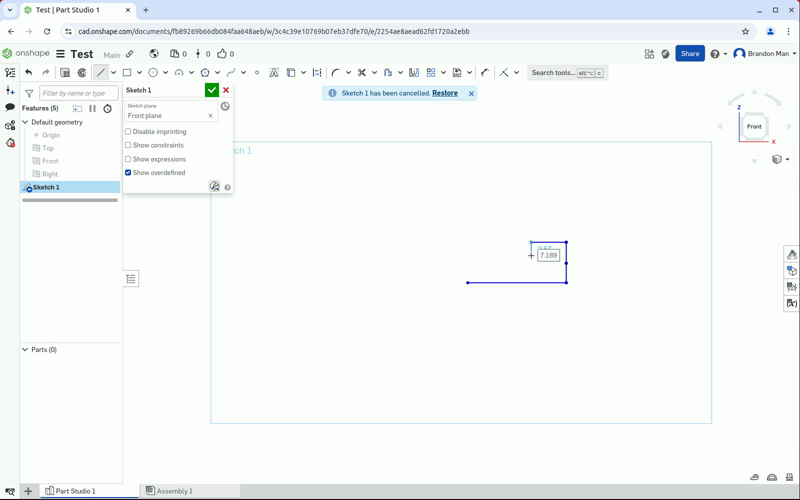
key_up(shift)
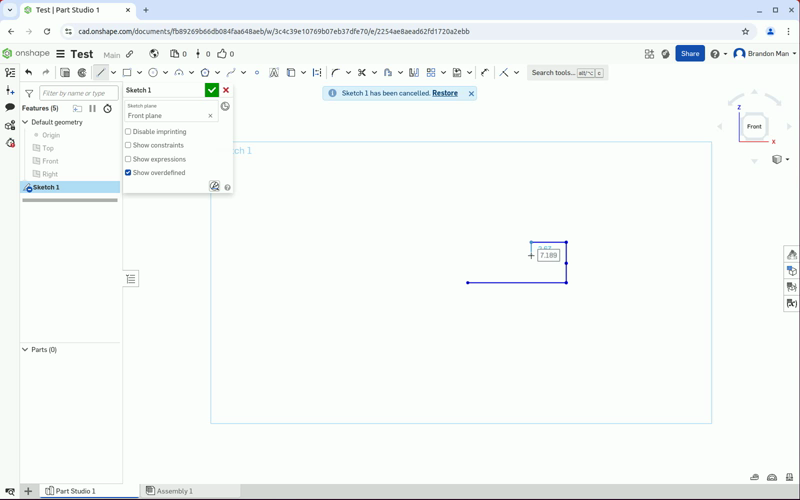
key_down(shift)
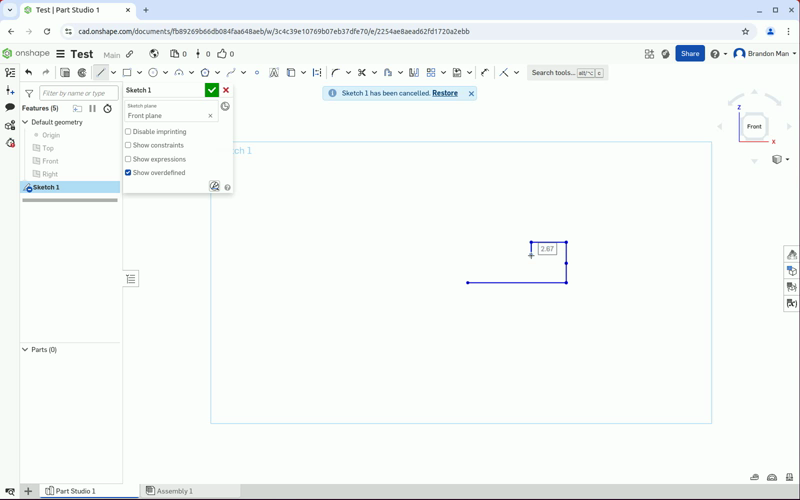
mouse_move(561, 255)
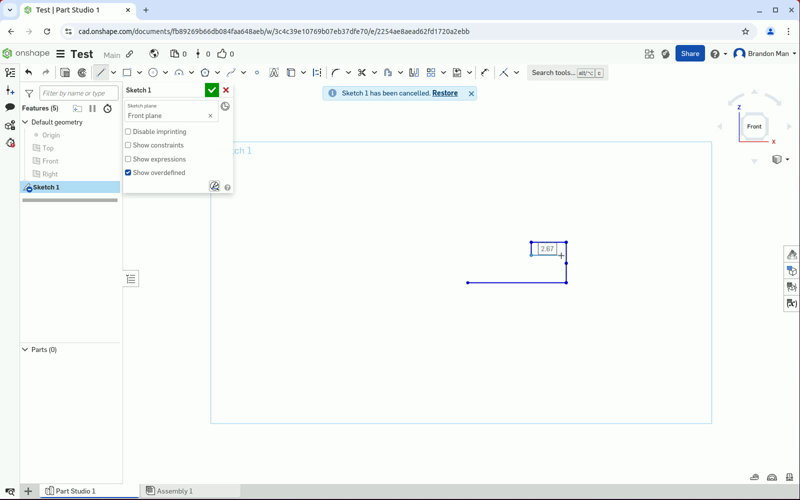
mouse_move(503, 255)
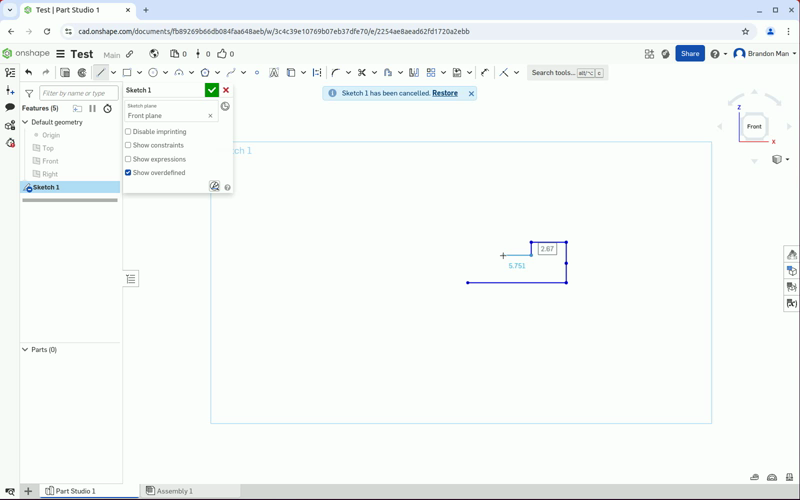
click(503, 255)
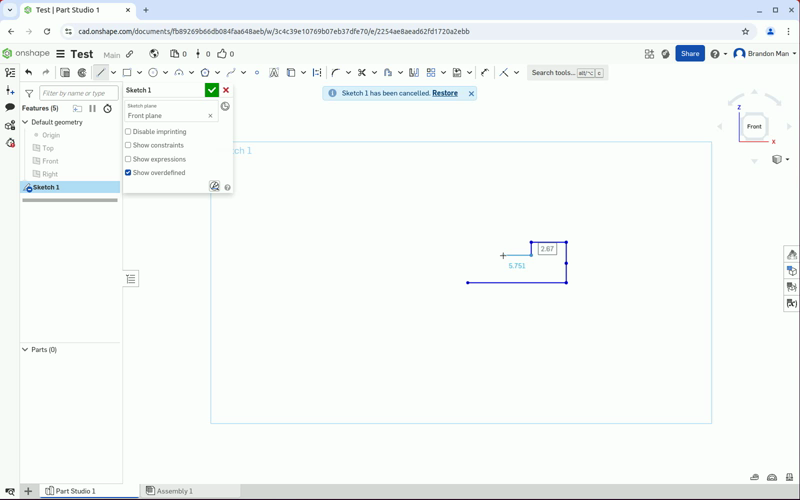
key_up(shift)
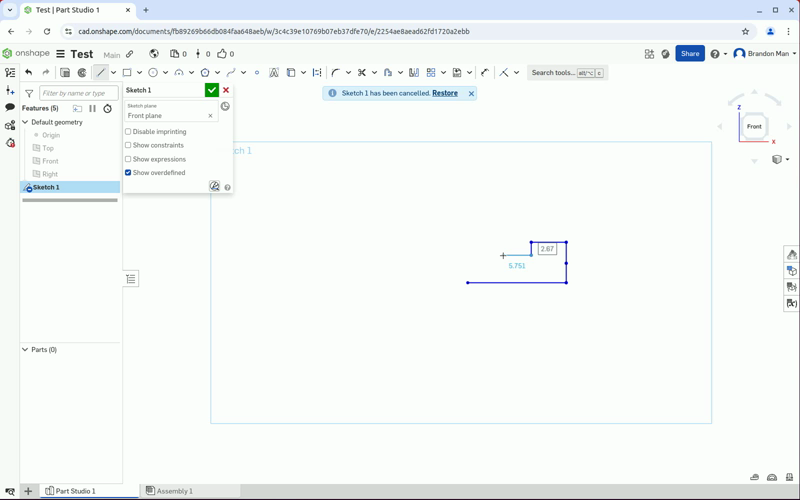
key_down(shift)
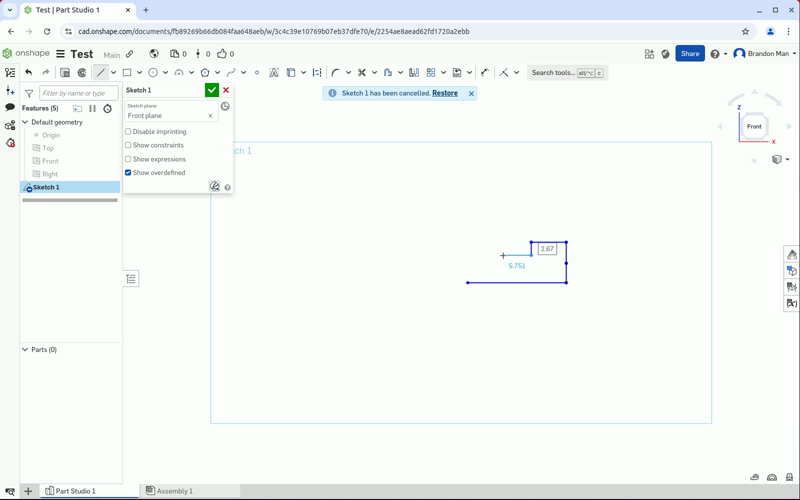
mouse_move(533, 255)
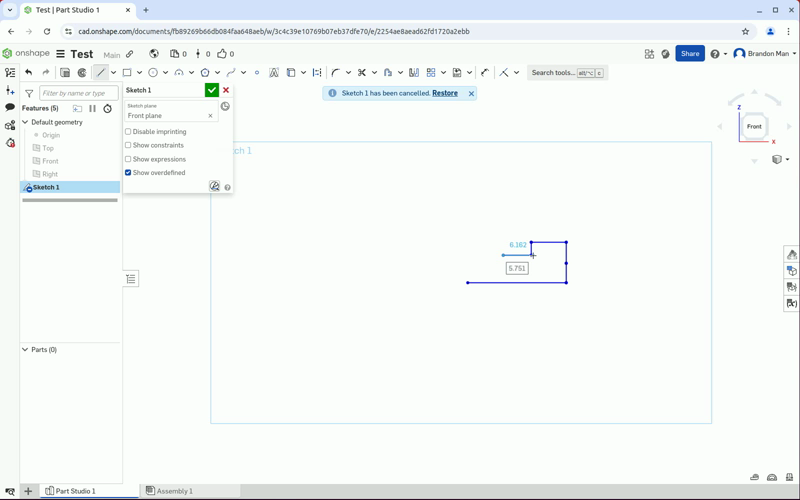
mouse_move(503, 242)
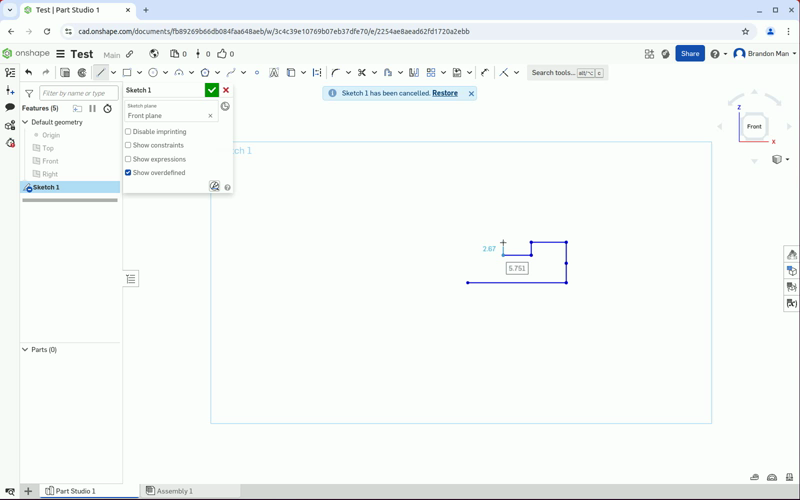
click(503, 242)
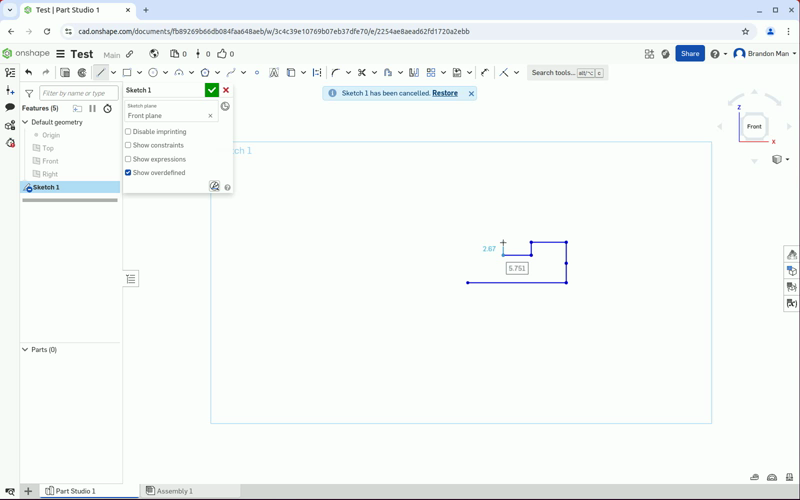
key_up(shift)
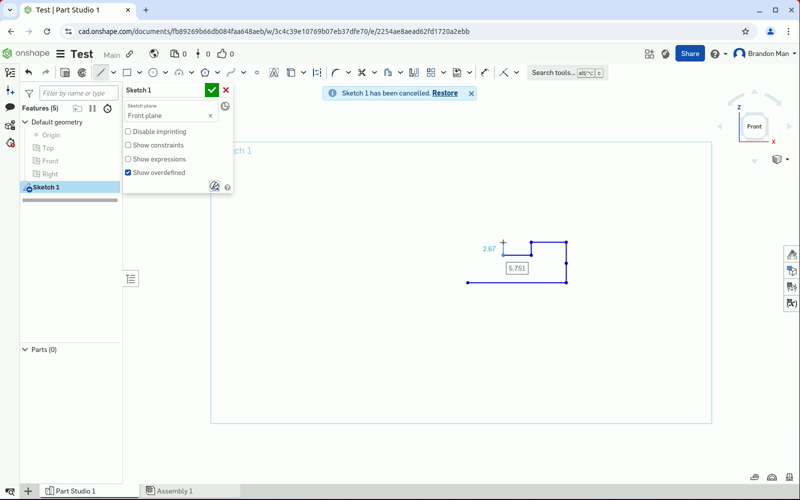
key_down(shift)
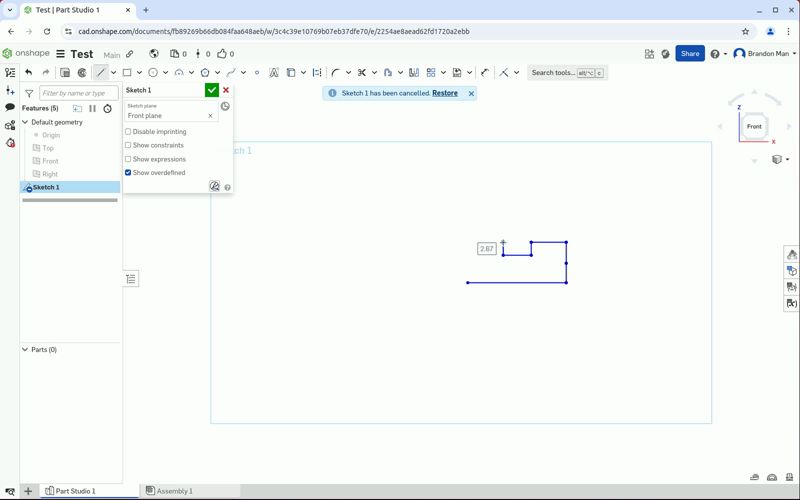
mouse_move(533, 242)
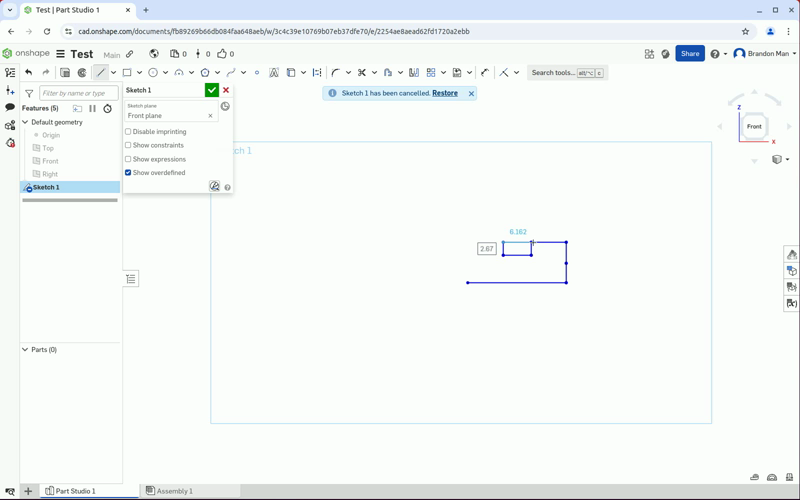
mouse_move(467, 242)
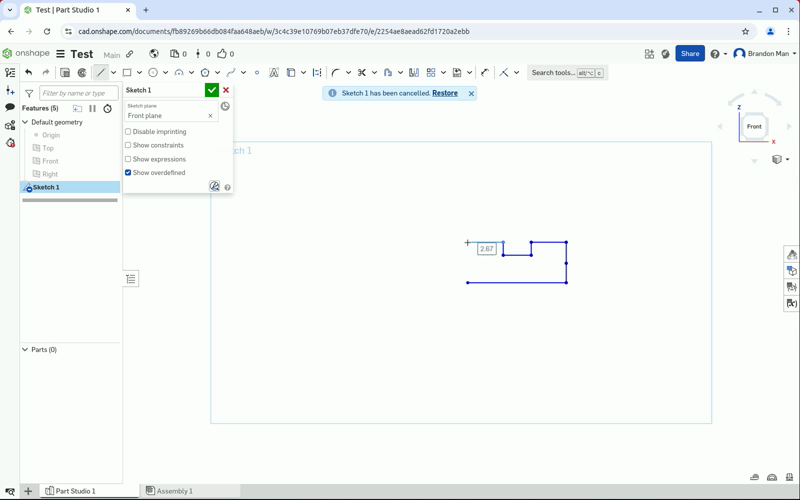
click(467, 242)
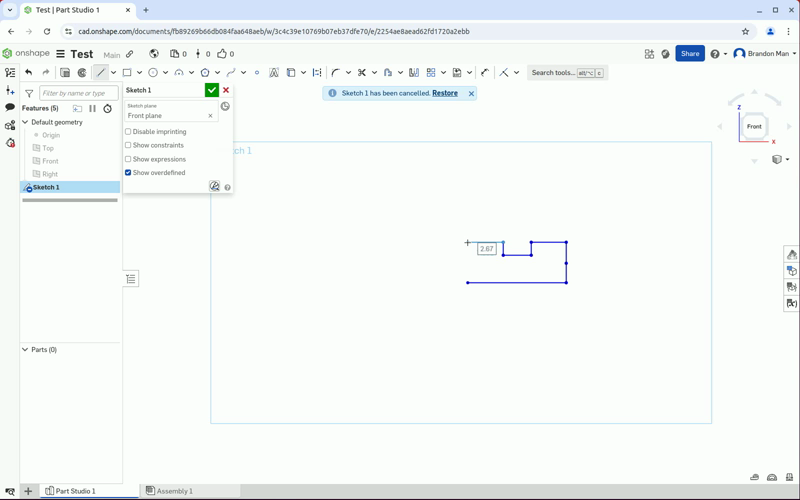
key_up(shift)
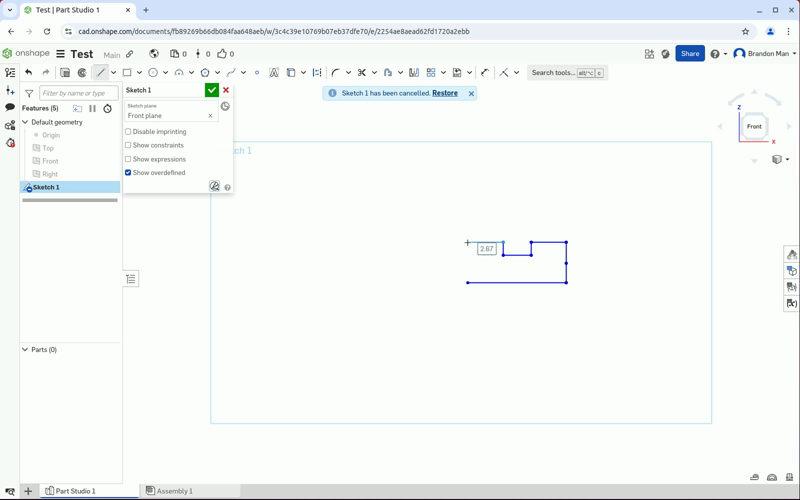
key_down(shift)
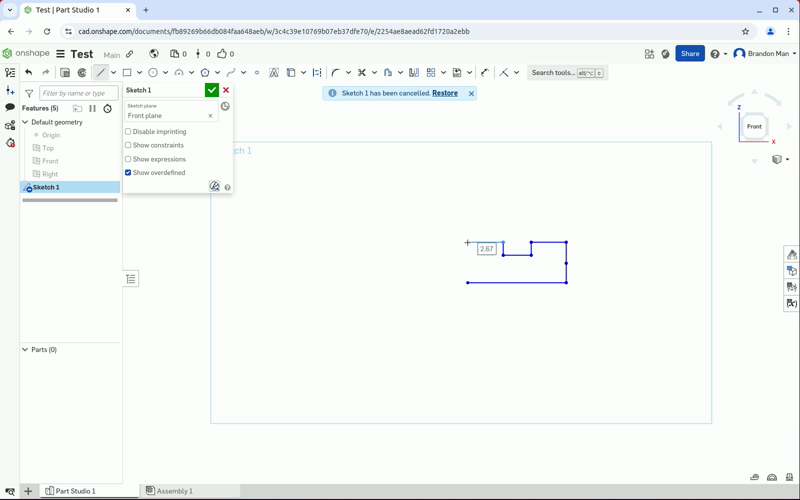
mouse_move(497, 242)
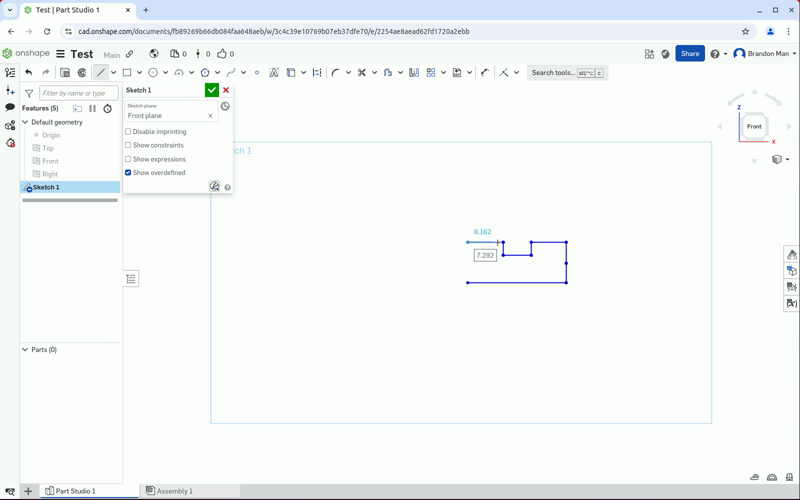
mouse_move(467, 263)
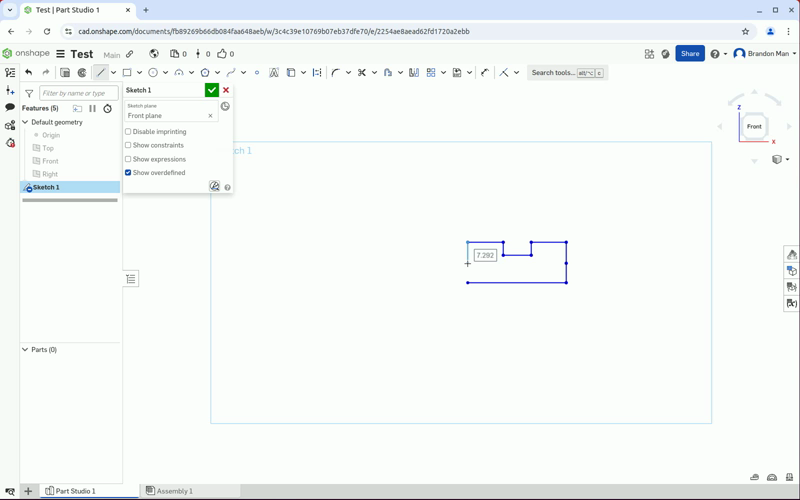
click(467, 263)
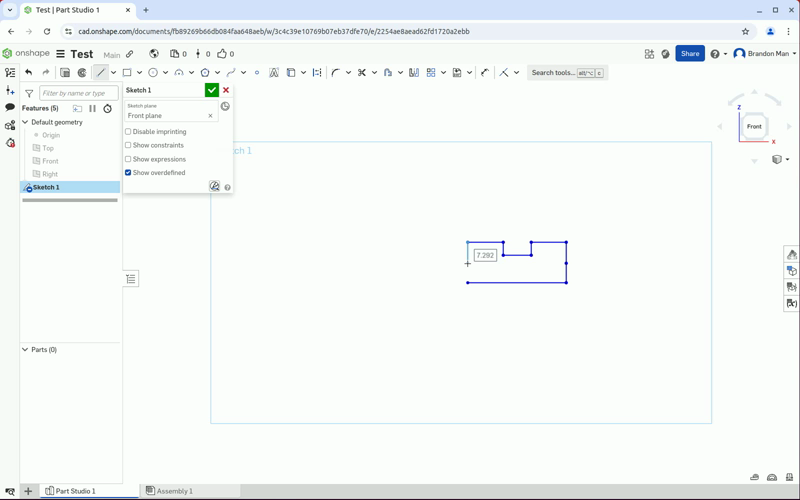
key_up(shift)
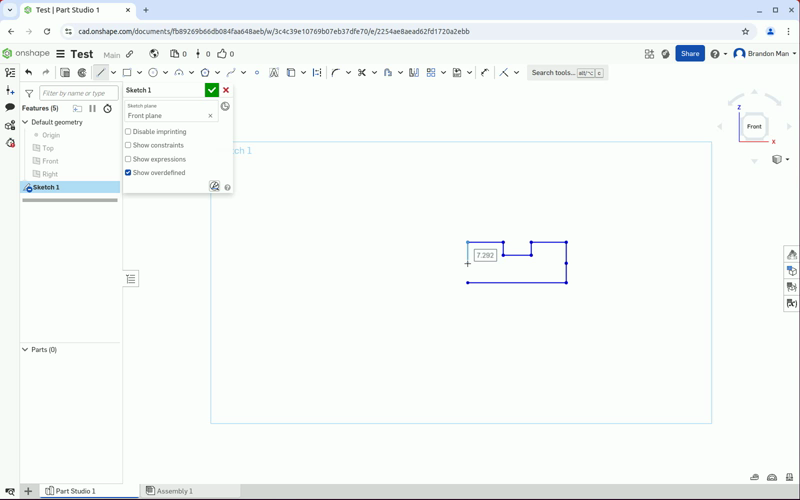
mouse_move(497, 263)
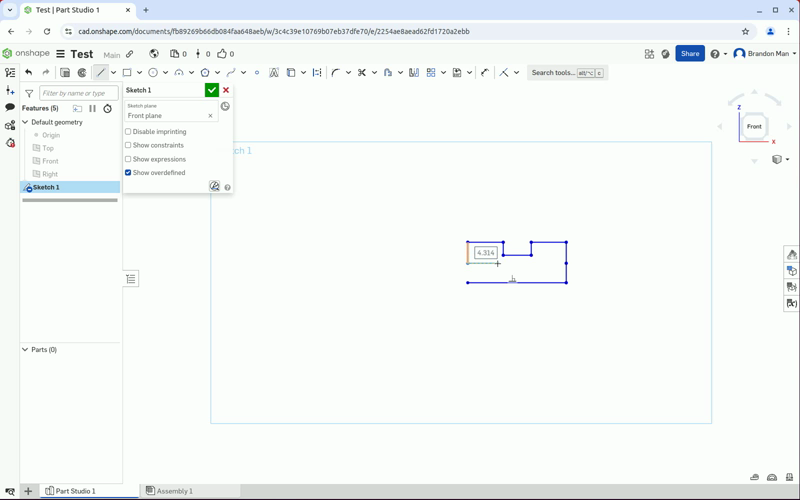
key_down(shift)
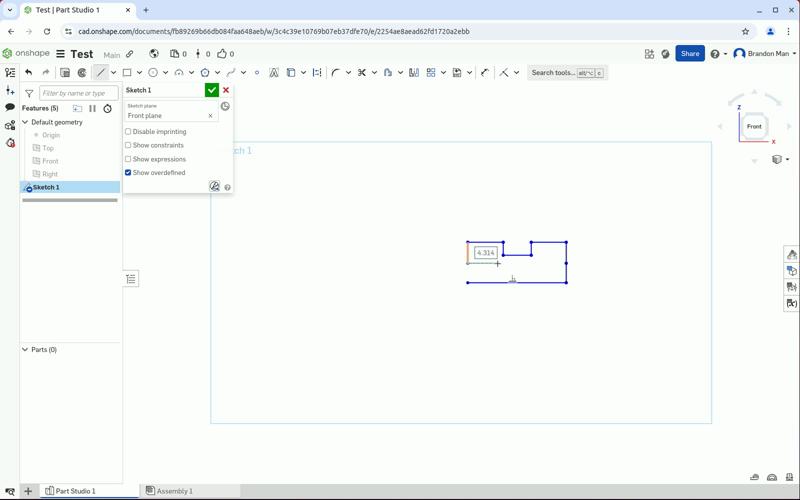
mouse_move(467, 282)
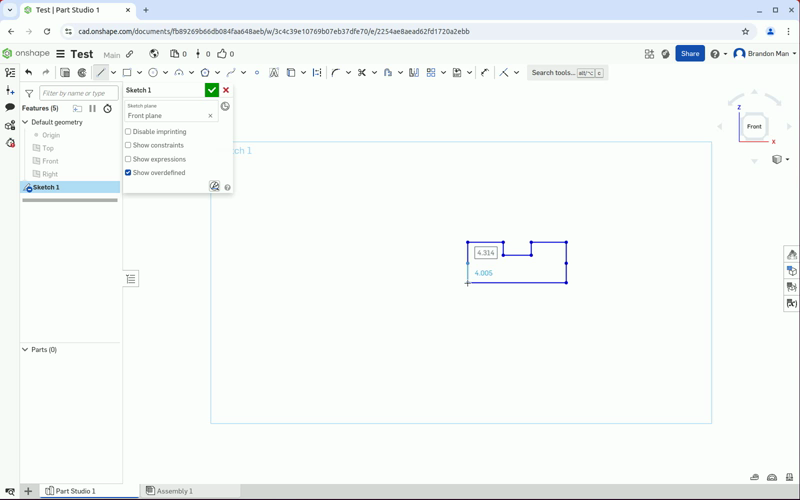
key_up(shift)
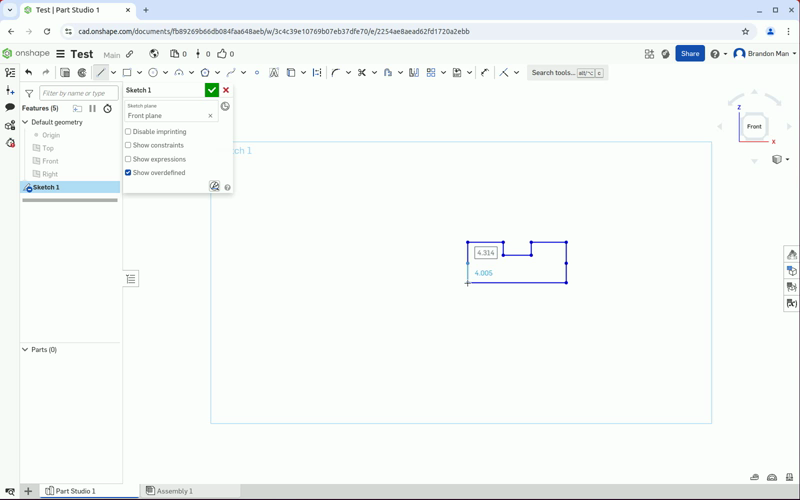
click(467, 282)
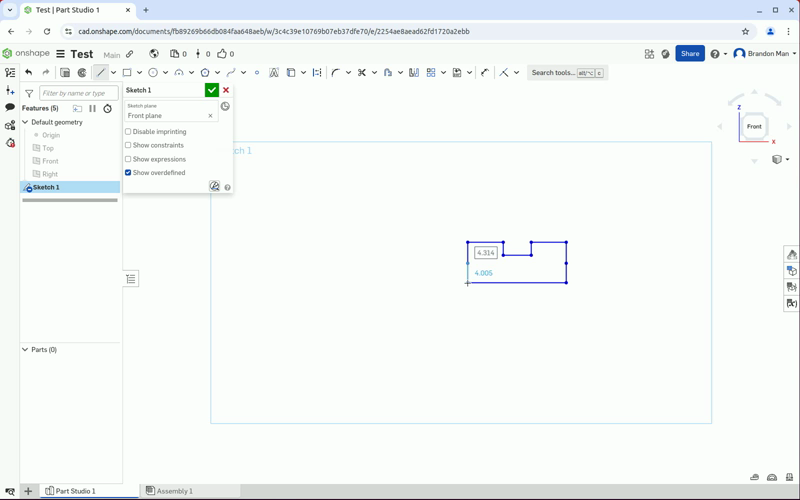
key(esc)
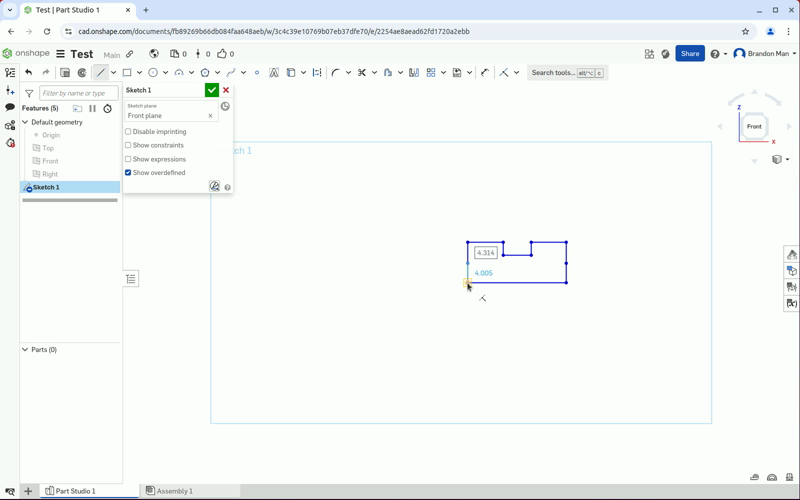
key(c)
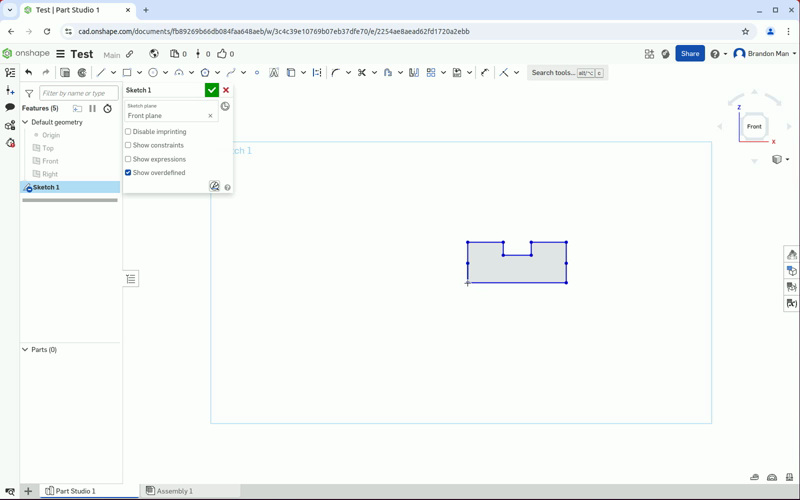
key_down(shift)
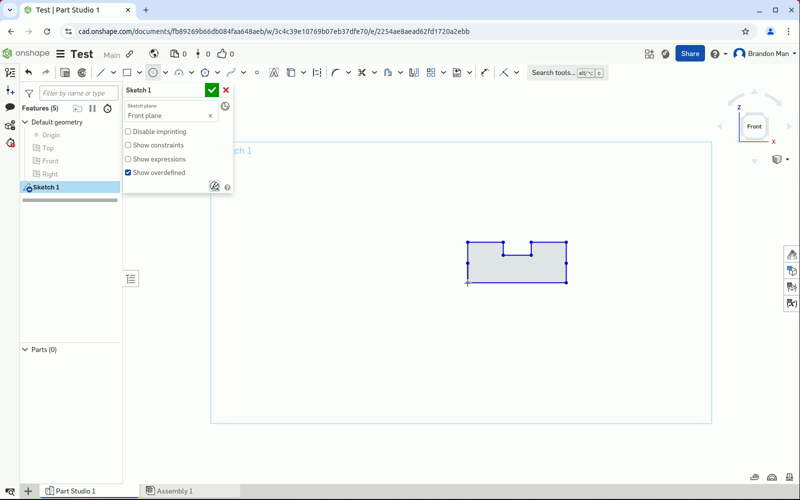
mouse_move(479, 263)
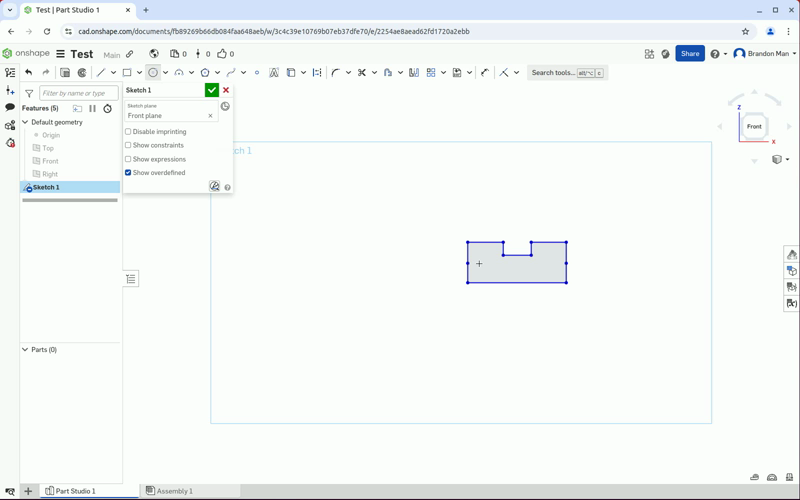
click(479, 263)
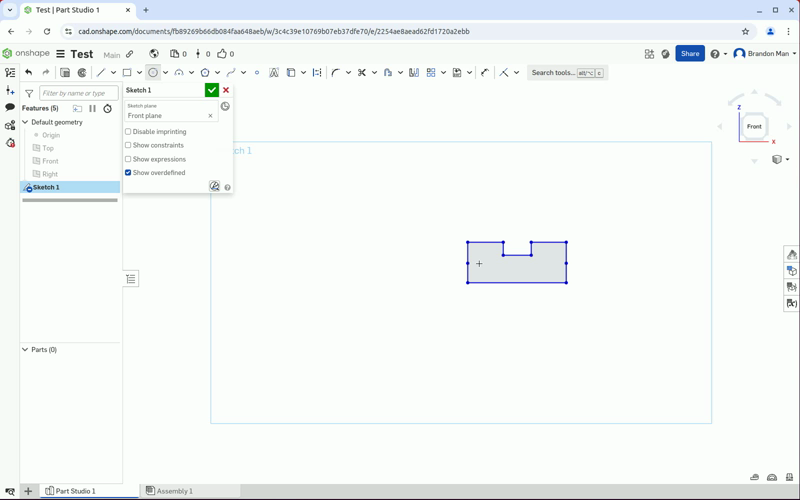
key_up(shift)
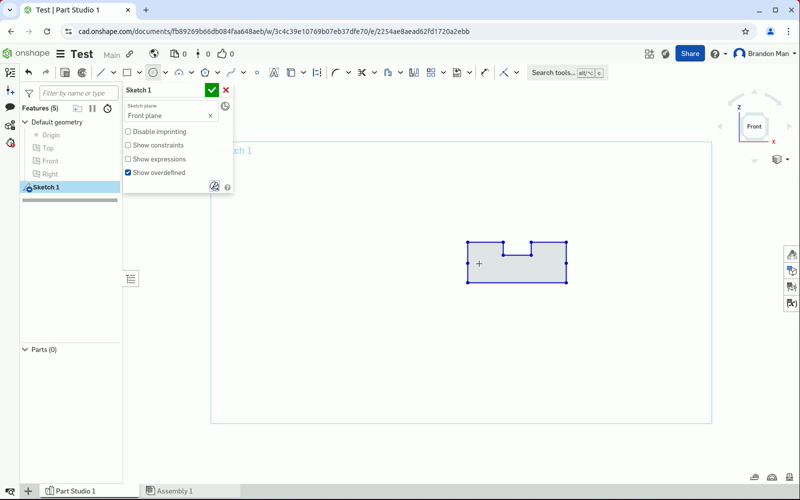
mouse_move(490, 263)
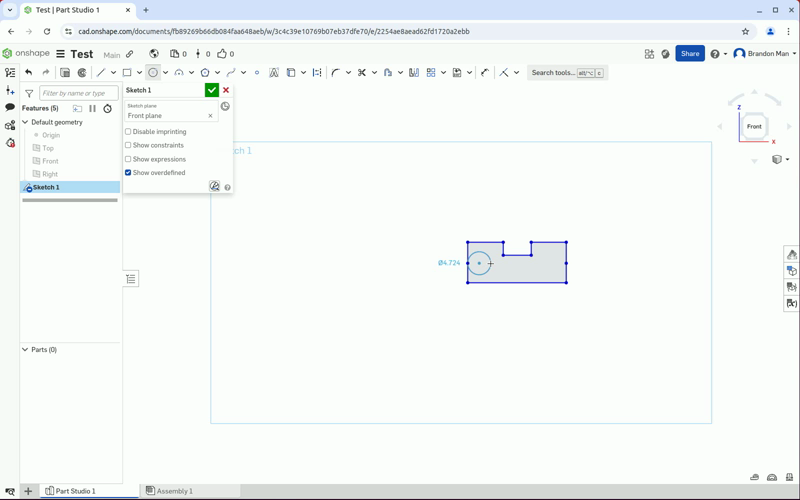
click(490, 263)
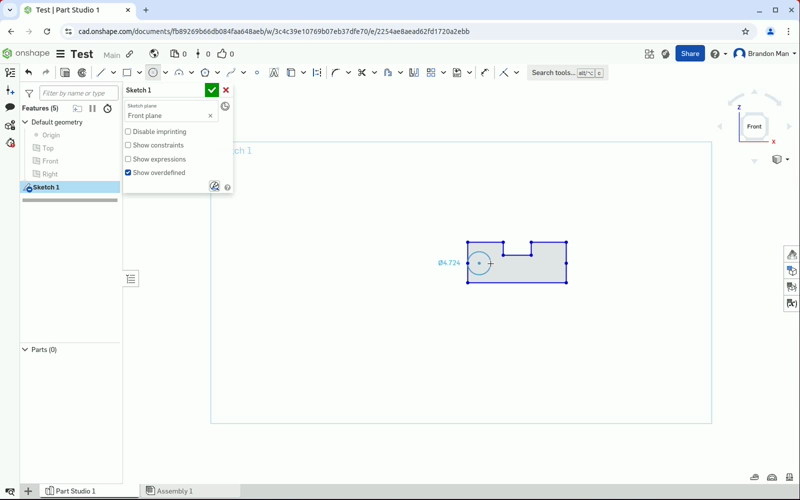
key(esc)
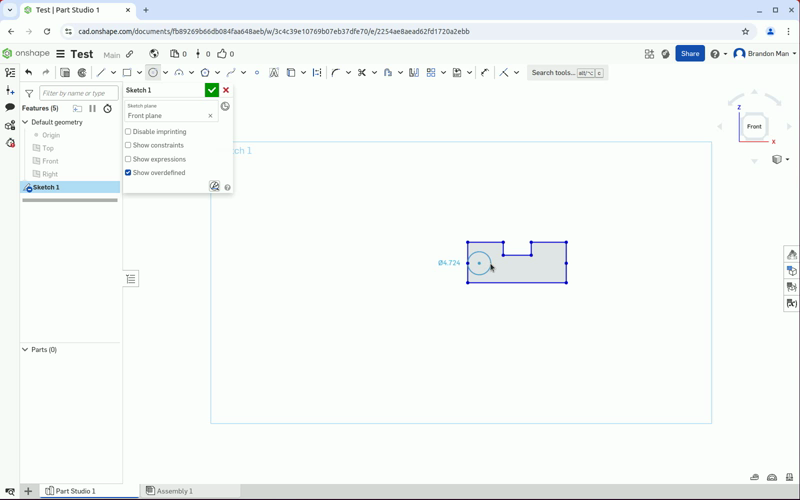
key(c)
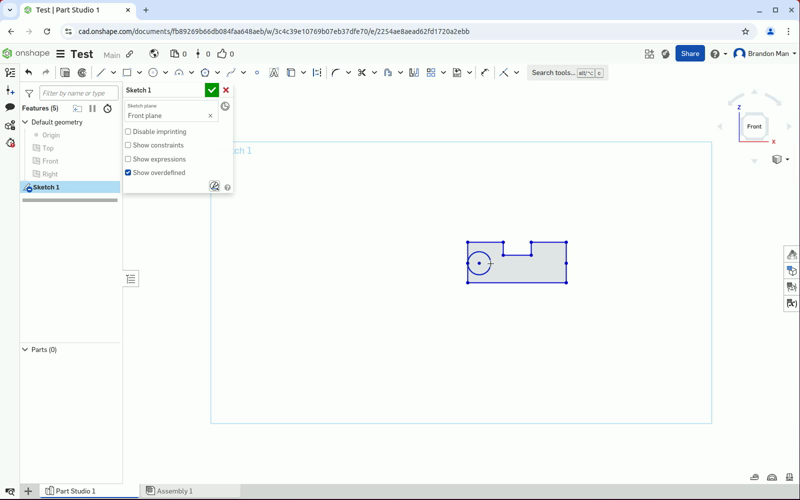
key_down(shift)
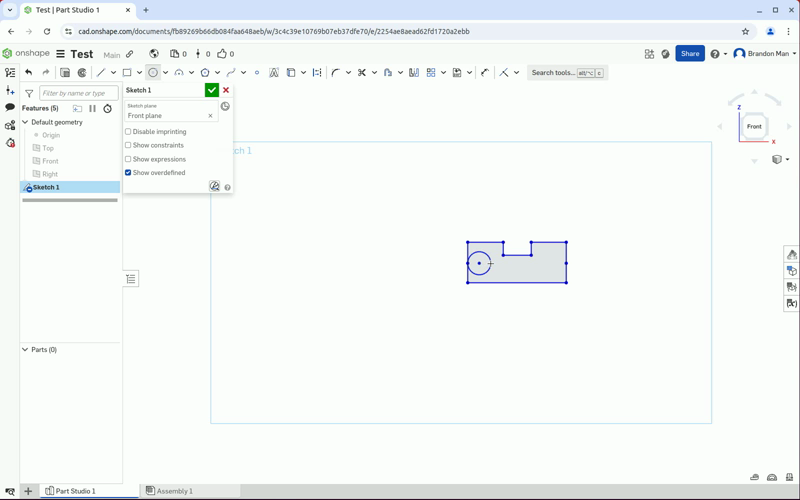
mouse_move(555, 263)
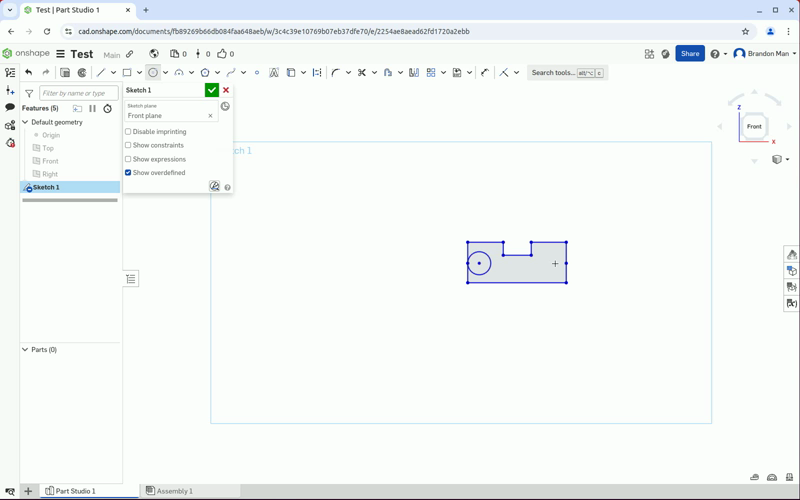
click(555, 263)
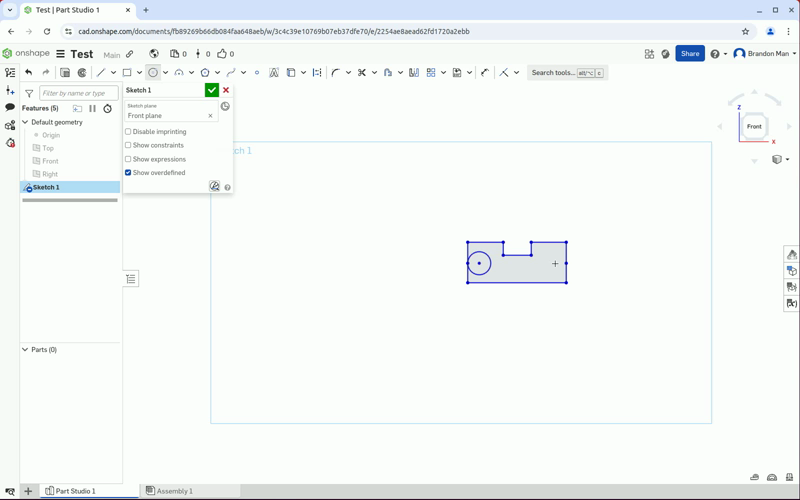
key_up(shift)
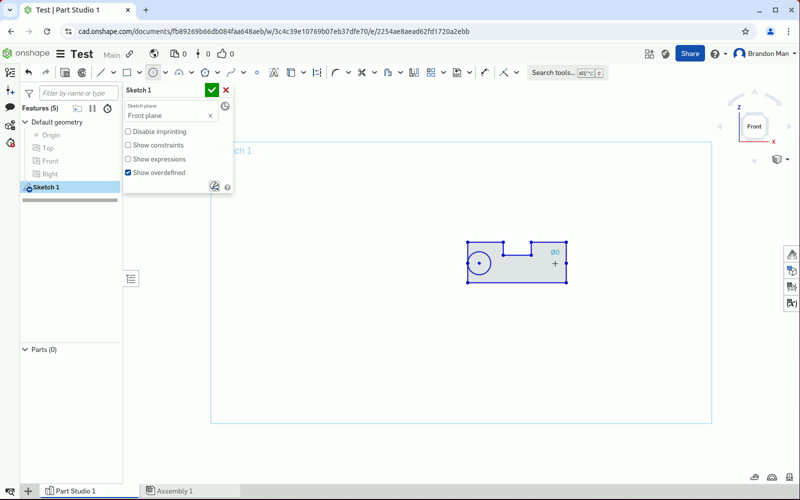
mouse_move(566, 263)
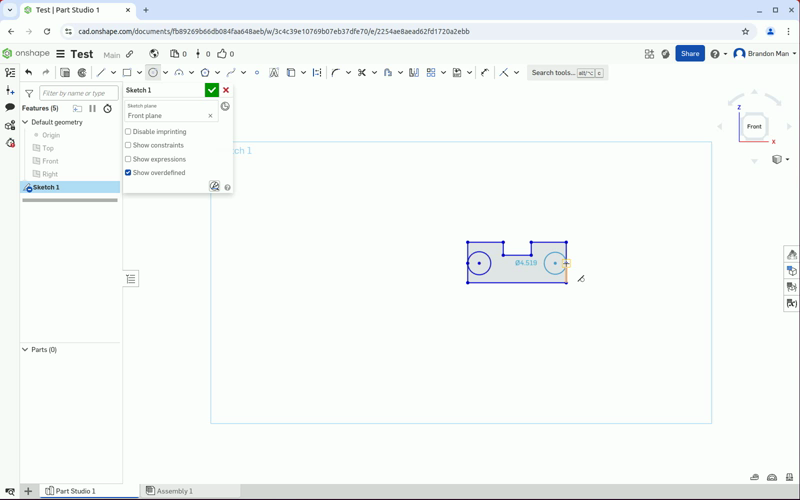
click(566, 263)
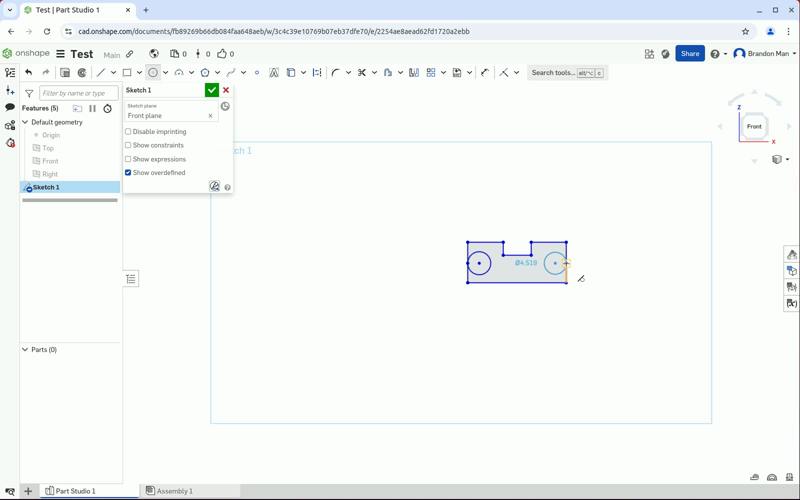
key(esc)
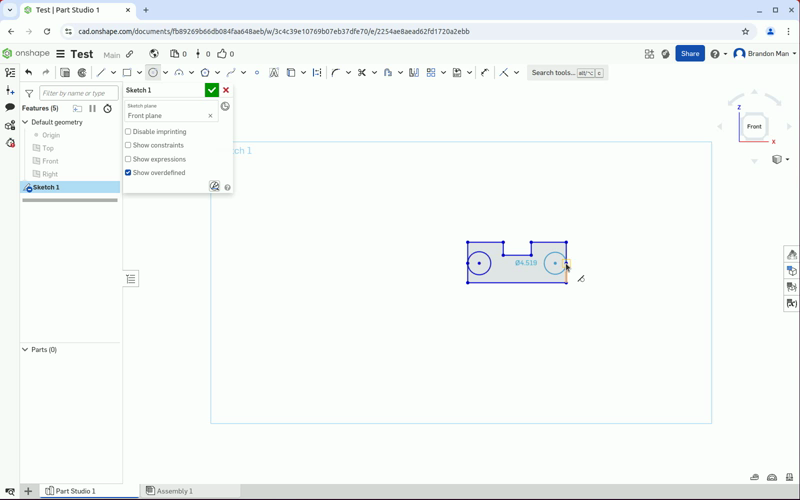
mouse_move(500, 274)
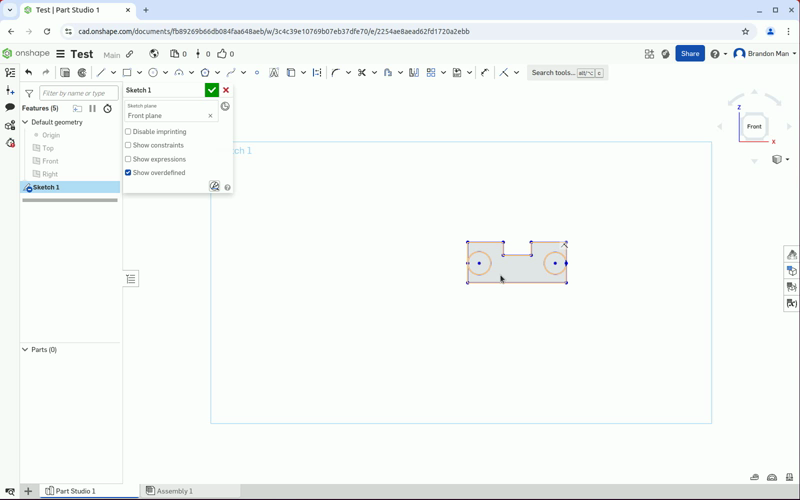
click(500, 274)
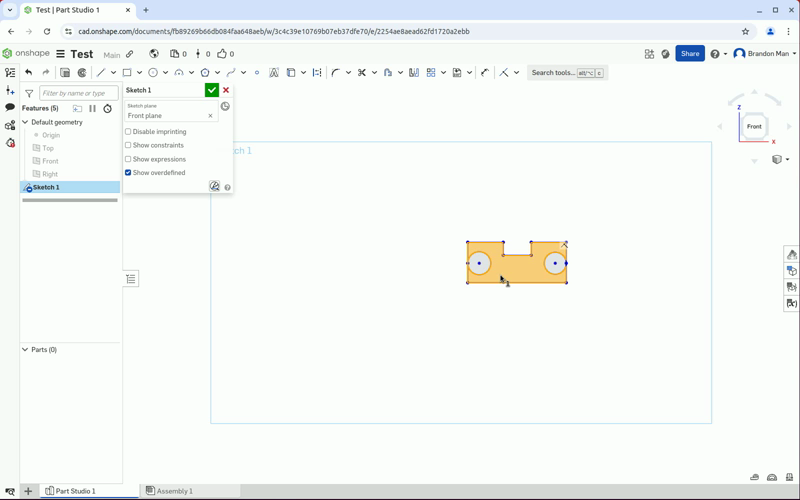
mouse_move(73, 352)
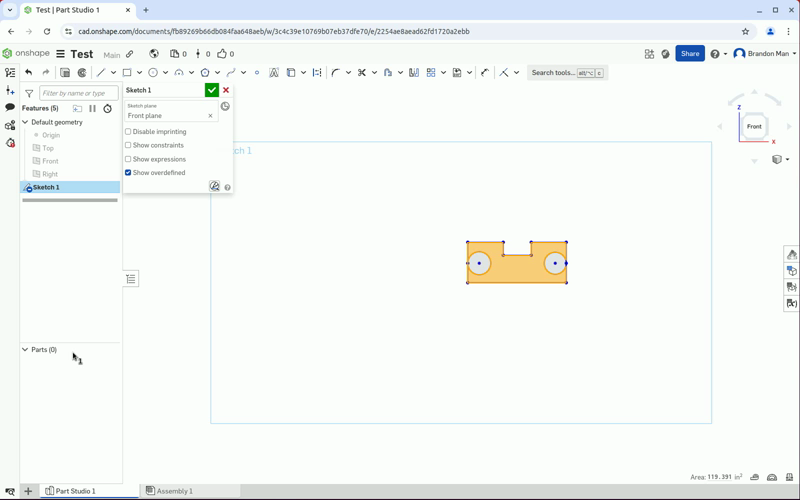
key(shift+y)
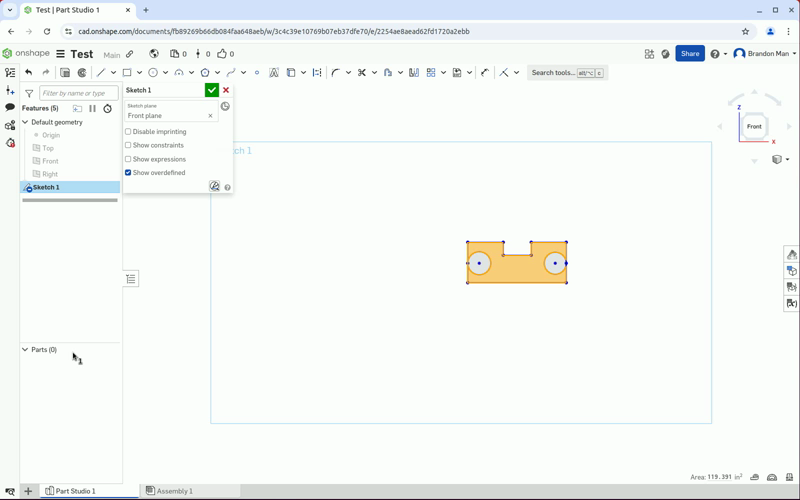
key(shift+e)
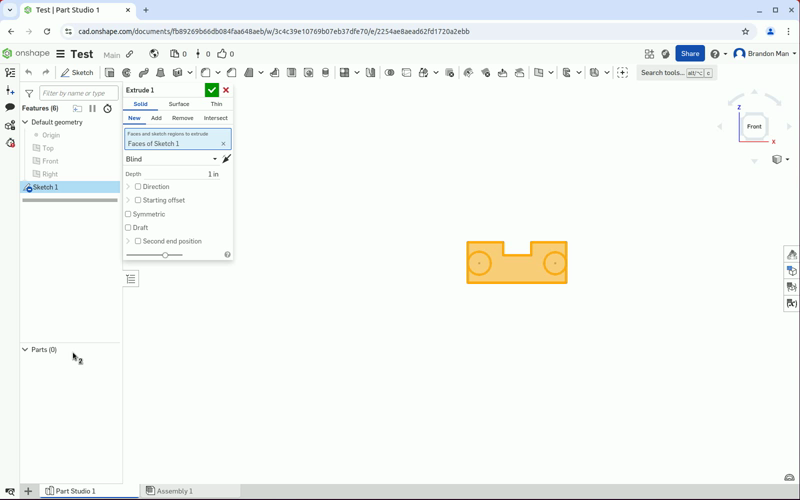
mouse_move(143, 106)
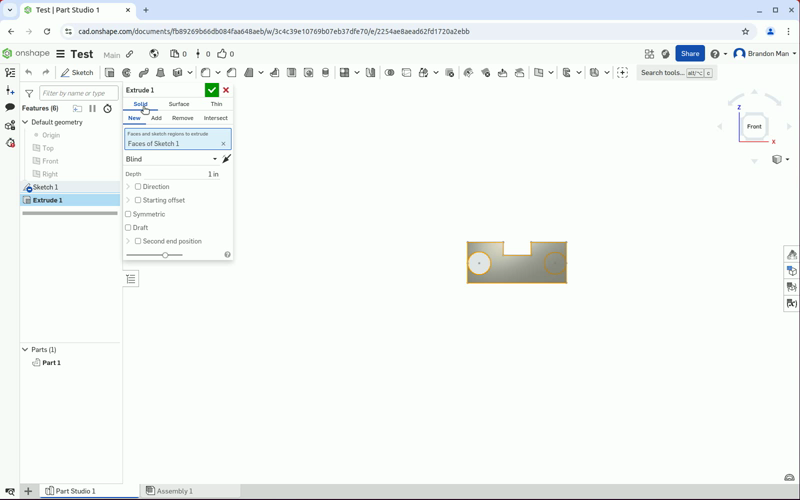
click(143, 106)
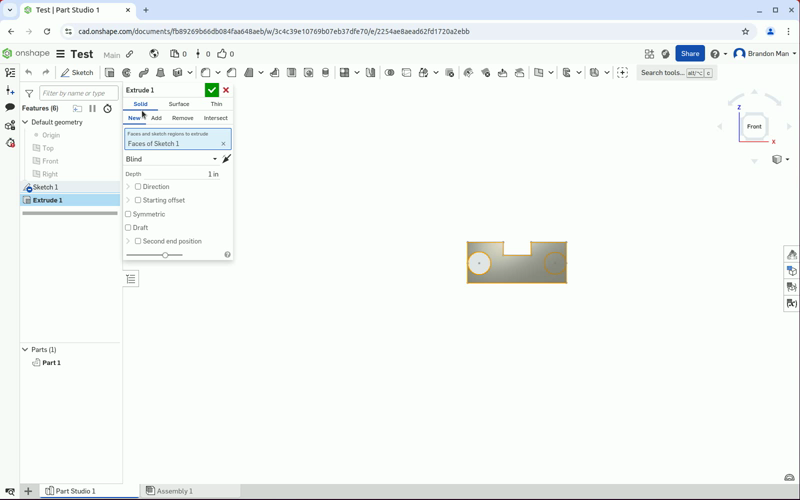
mouse_move(137, 120)
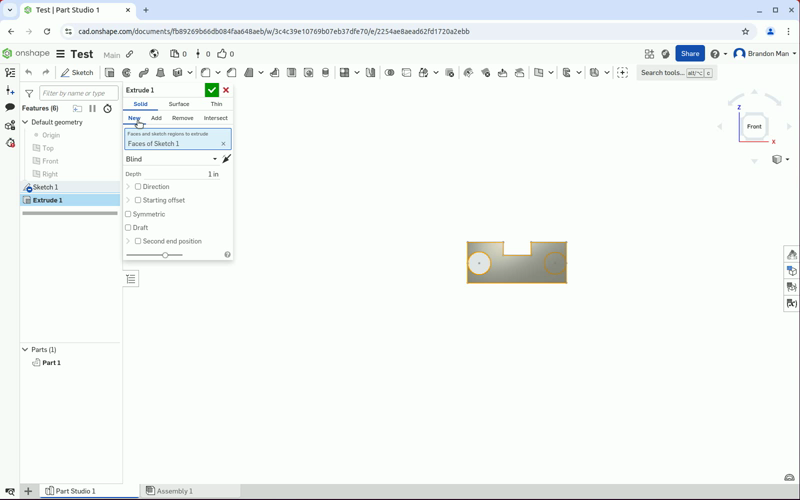
click(137, 120)
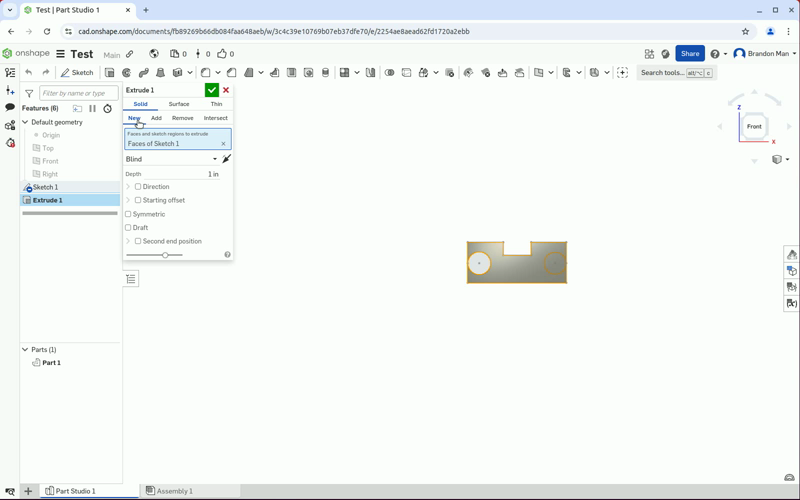
key(tab, 4)
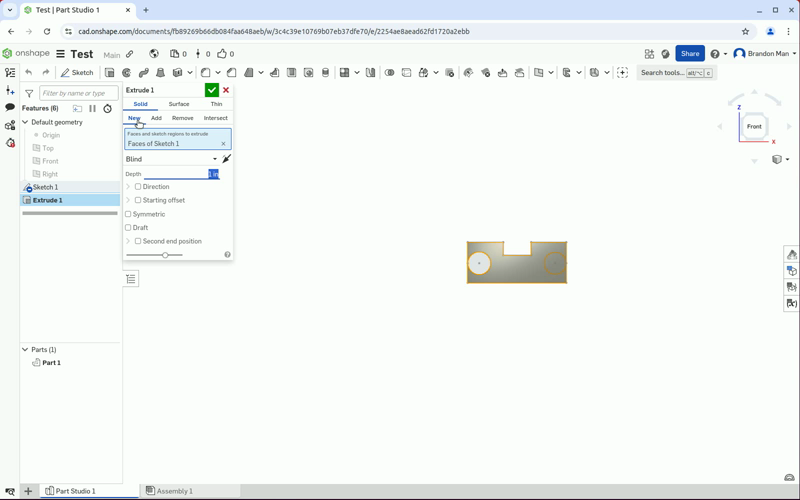
text(1.926)
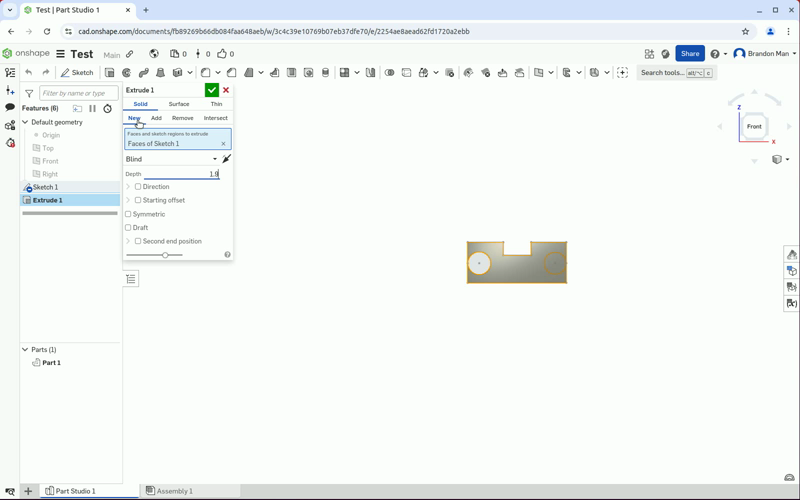
key(enter)
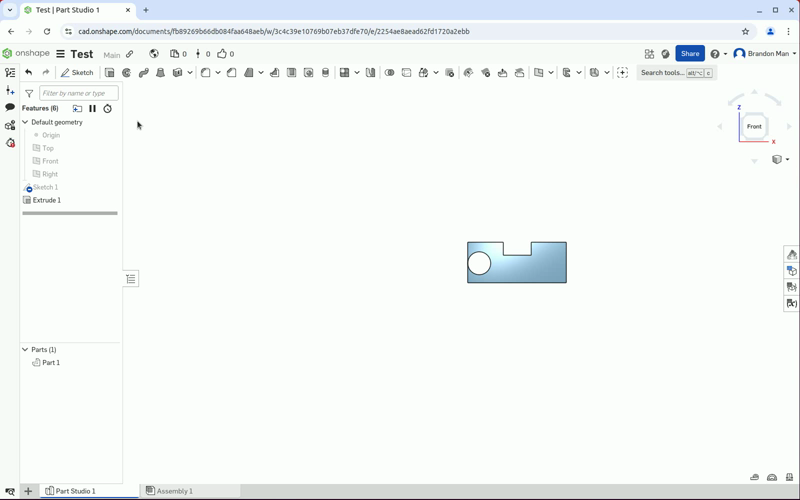
key(shift+h)
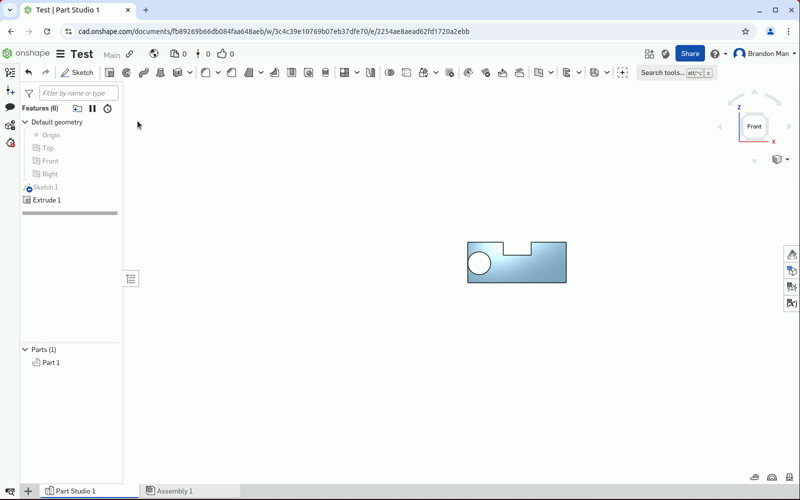
key(shift+h)
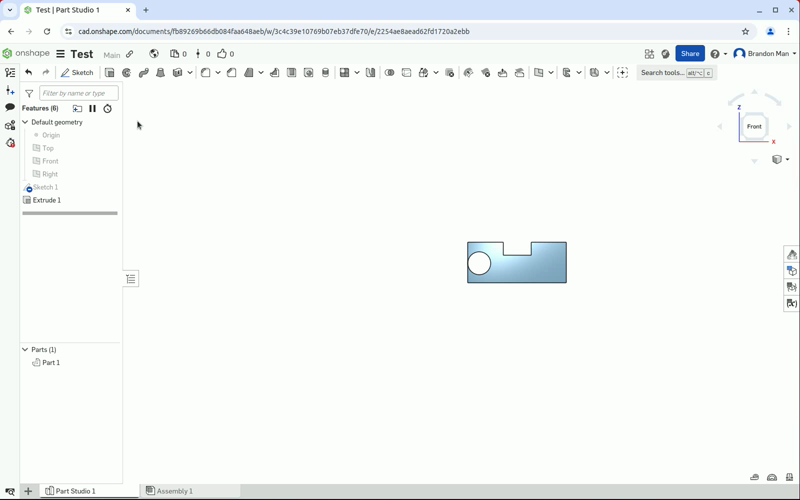
mouse_move(73, 189)
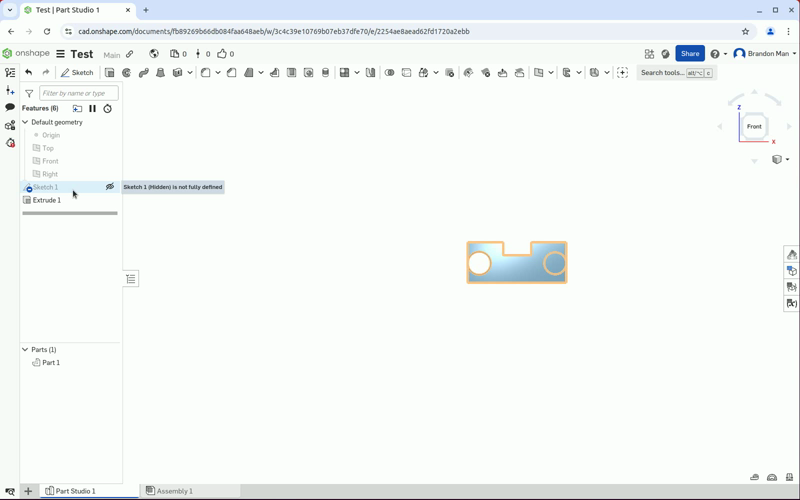
click(73, 189)
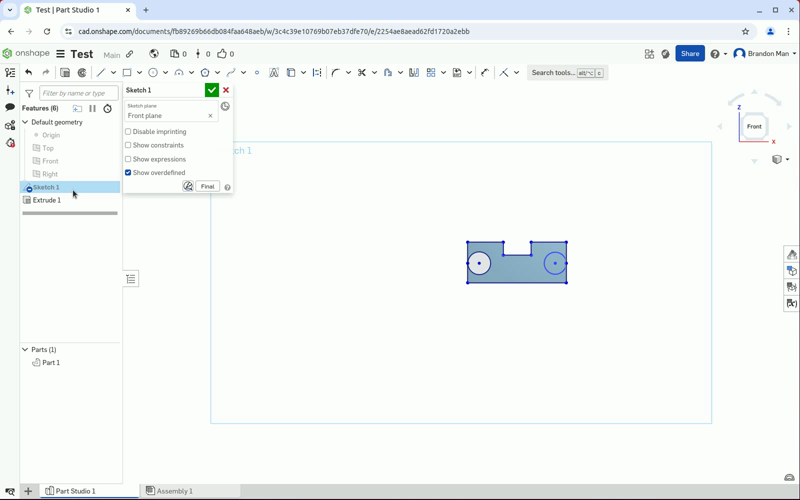
mouse_move(229, 92)
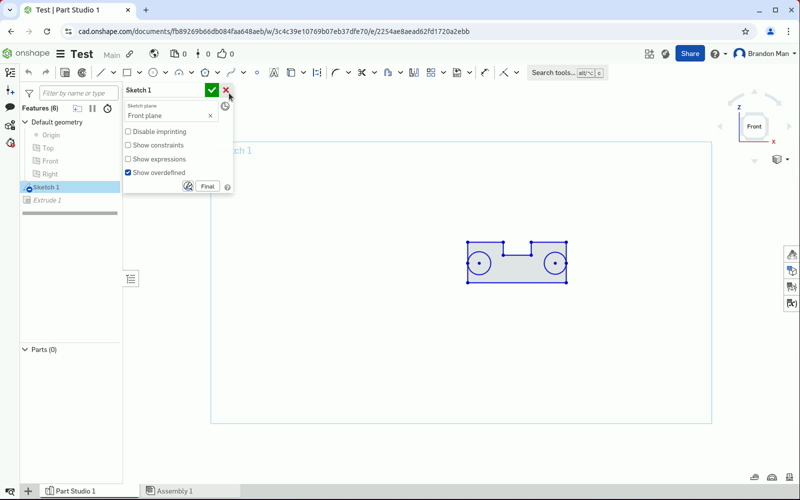
click(229, 92)
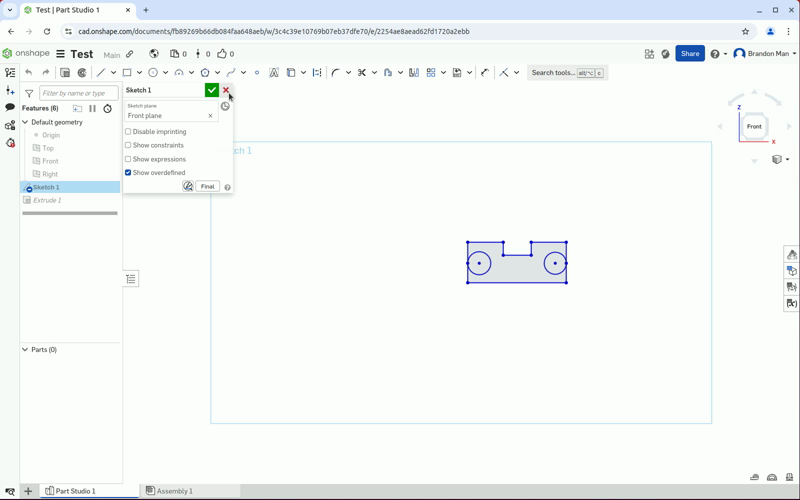
key(shift+s)
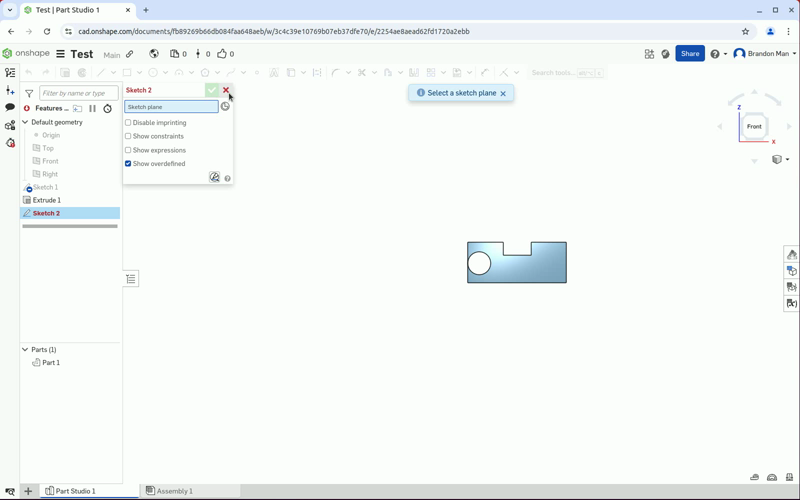
mouse_move(73, 163)
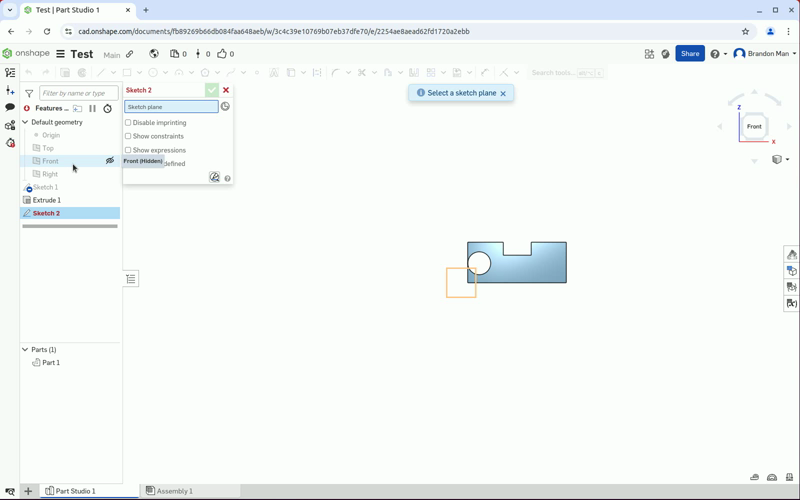
click(73, 163)
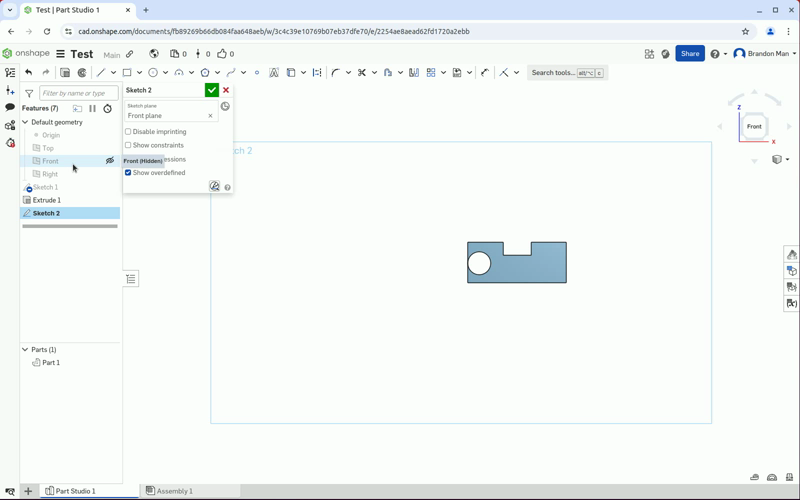
mouse_move(73, 352)
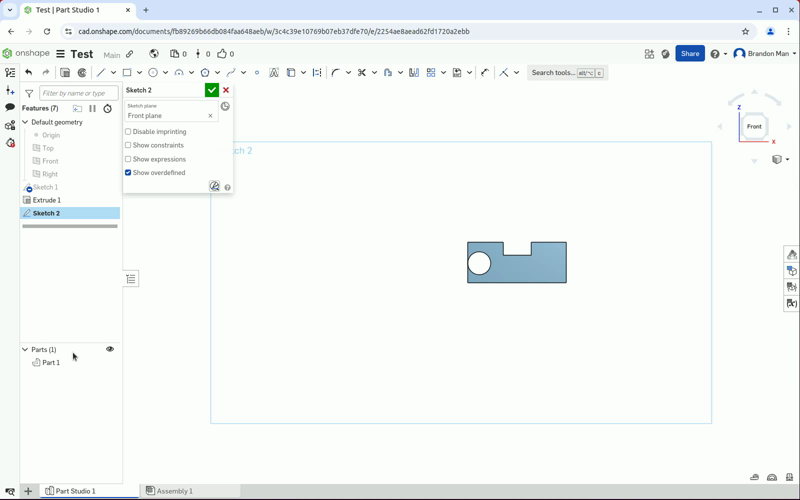
key(y)
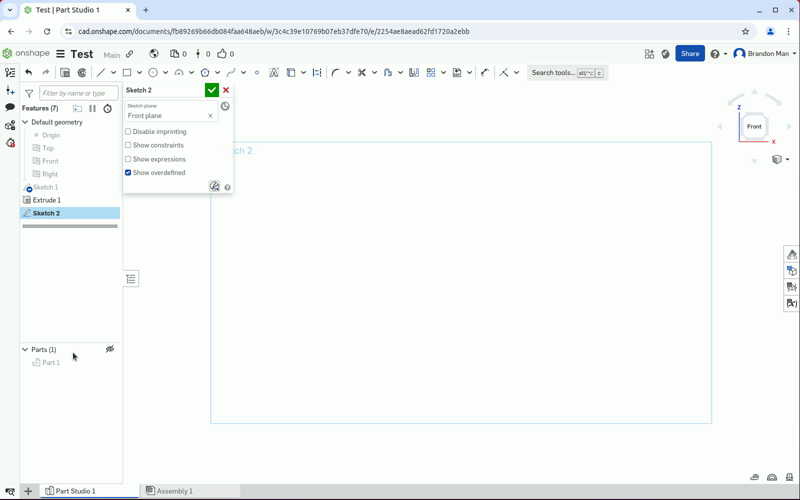
key(l)
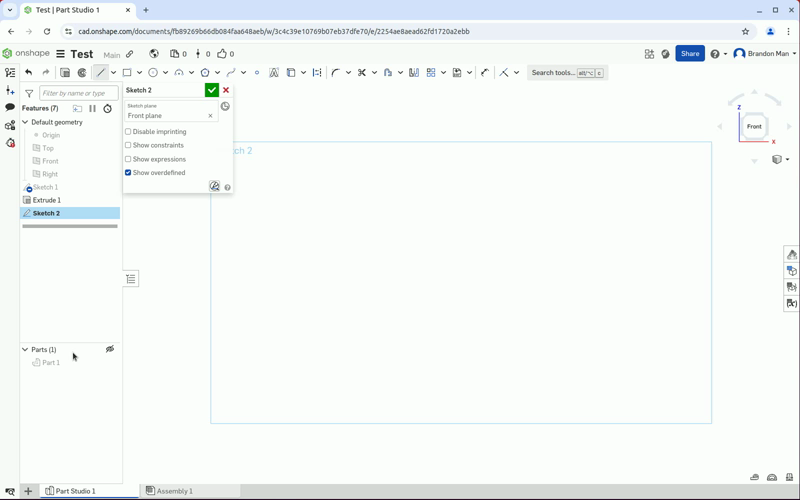
key_down(shift)
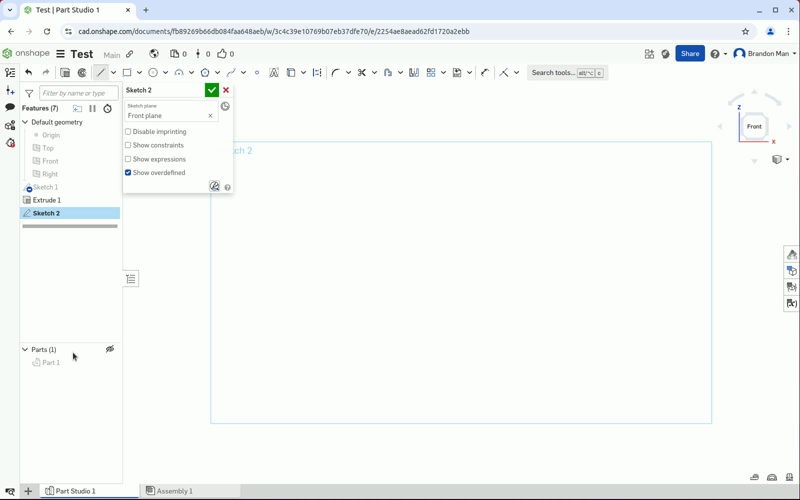
mouse_move(566, 282)
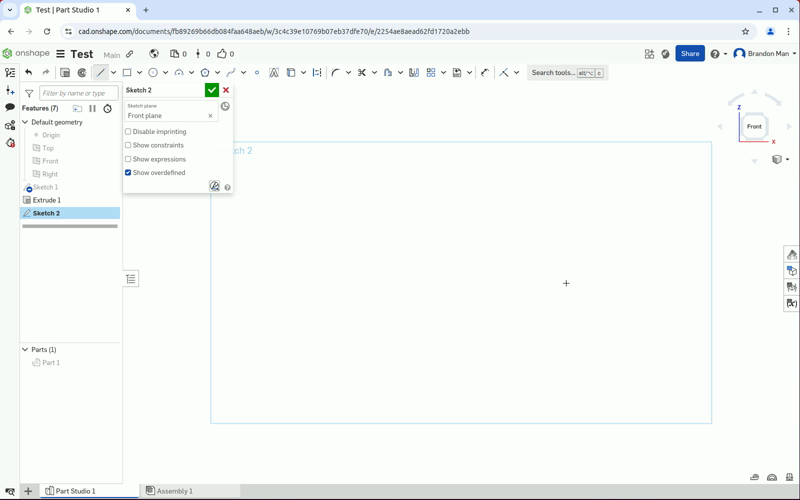
click(566, 282)
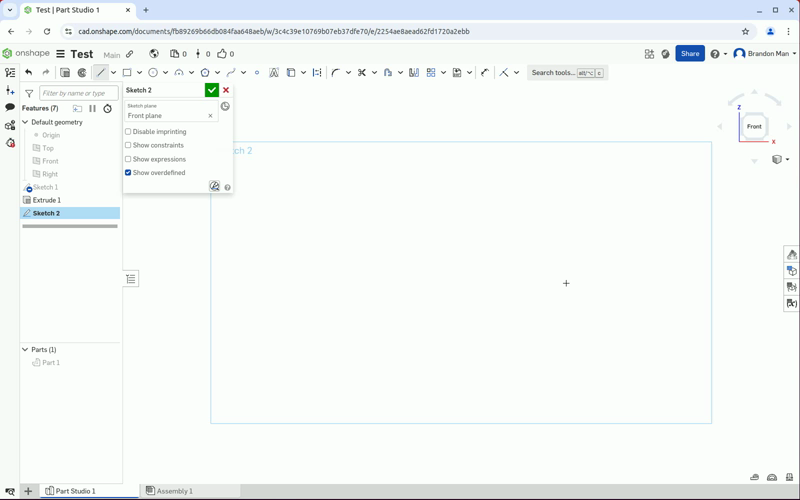
key_up(shift)
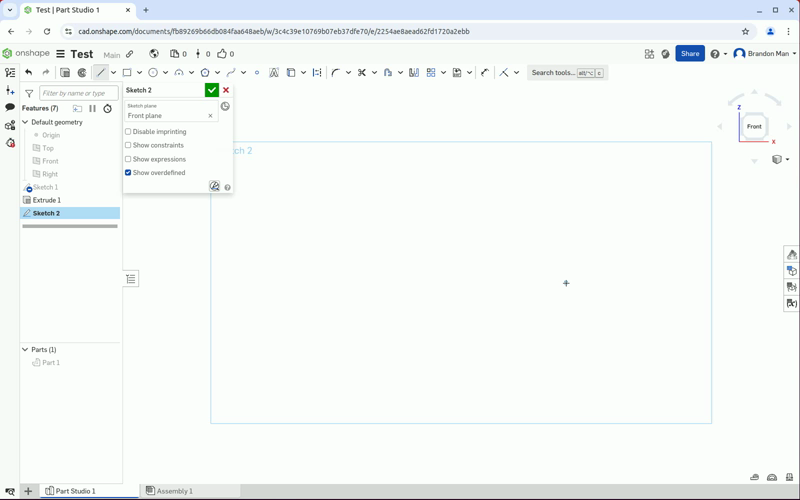
key_down(shift)
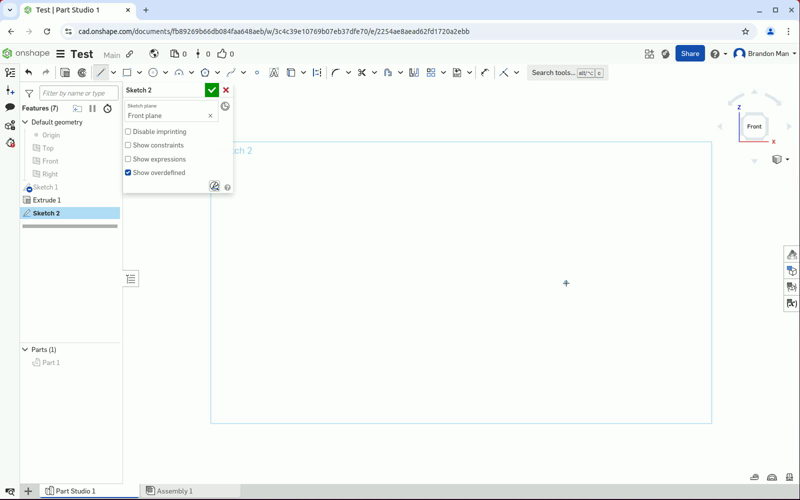
mouse_move(589, 282)
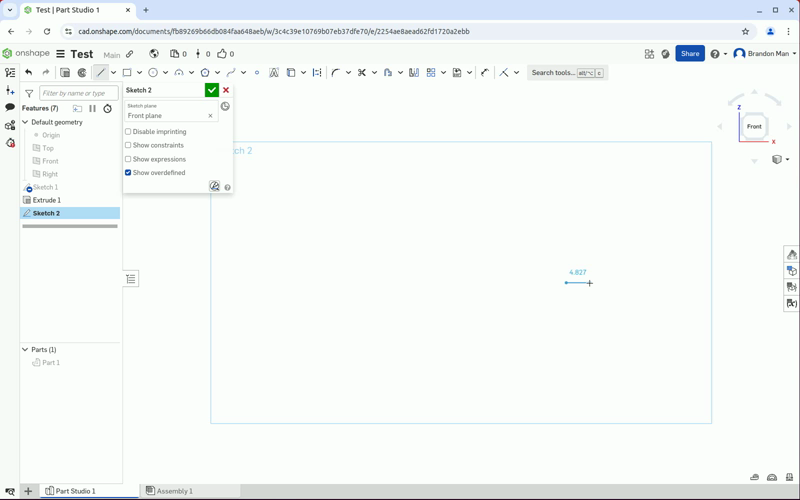
mouse_move(573, 282)
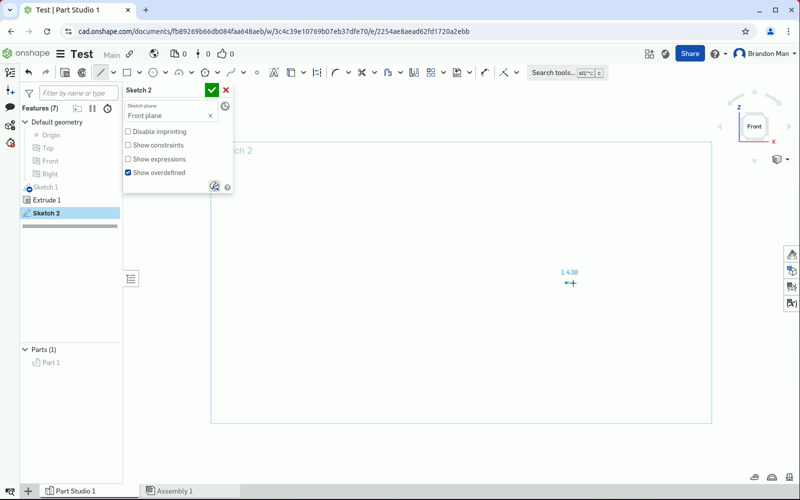
scroll(6)
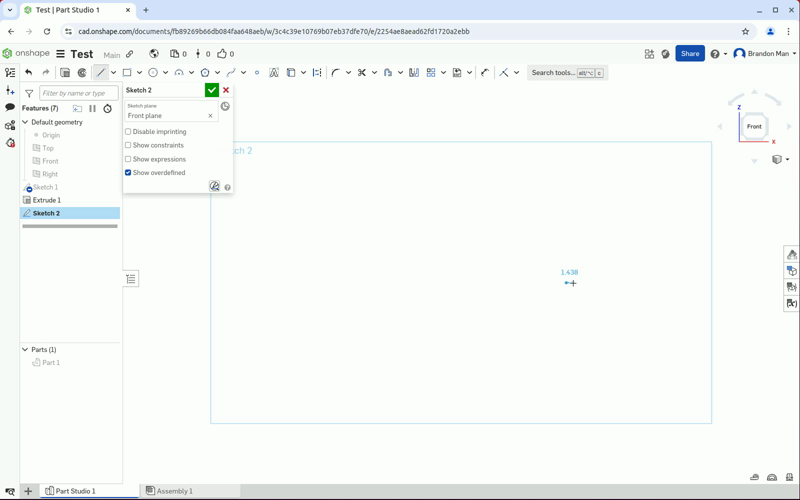
scroll(6)
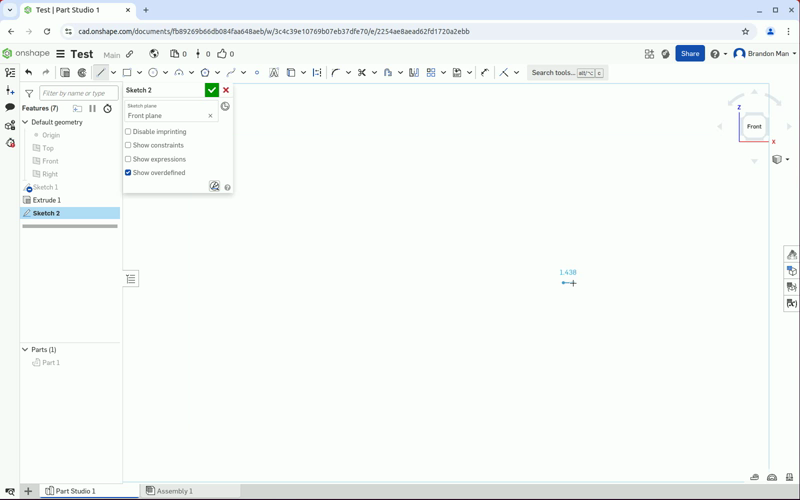
scroll(6)
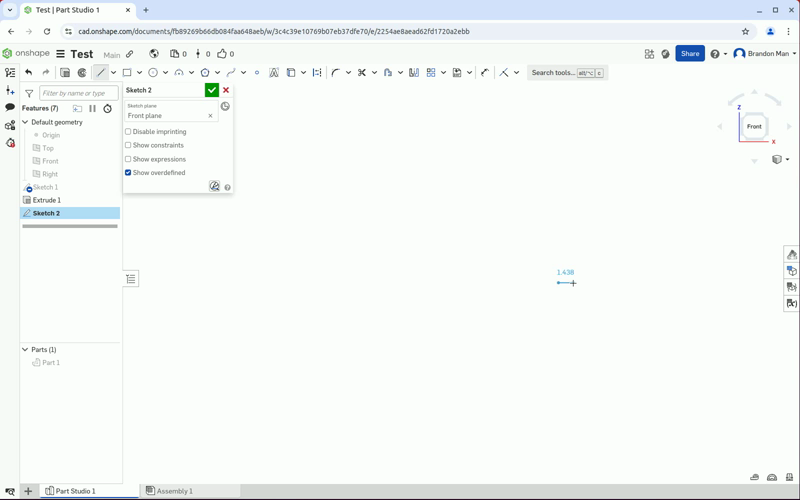
scroll(6)
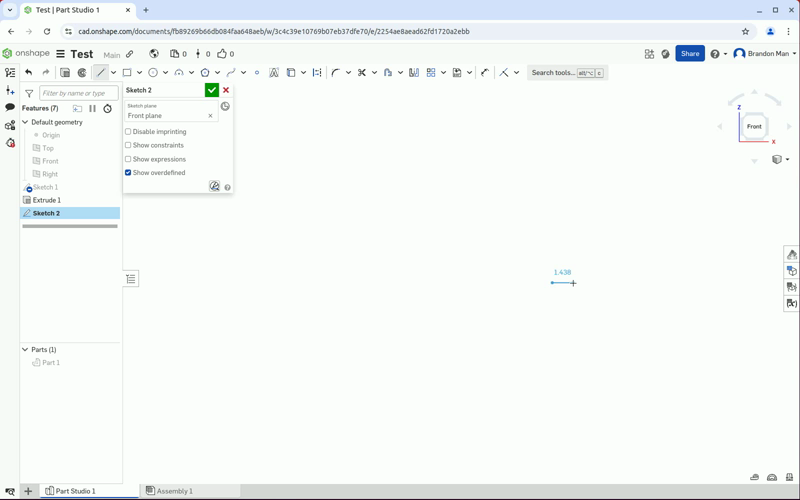
scroll(6)
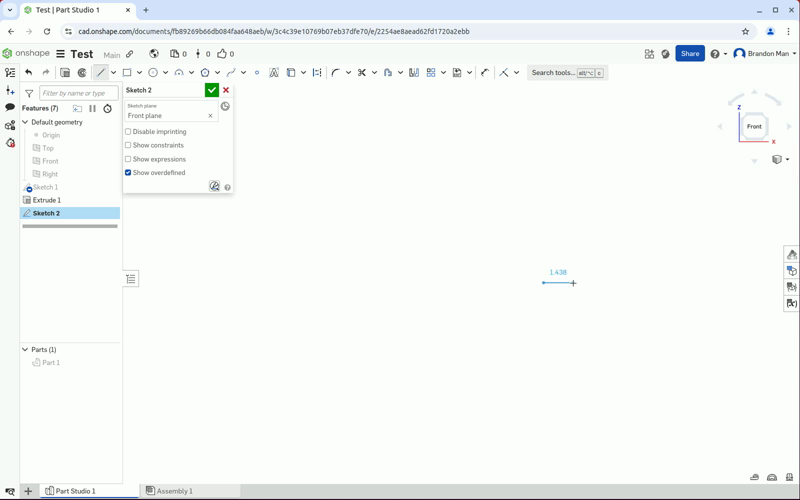
scroll(6)
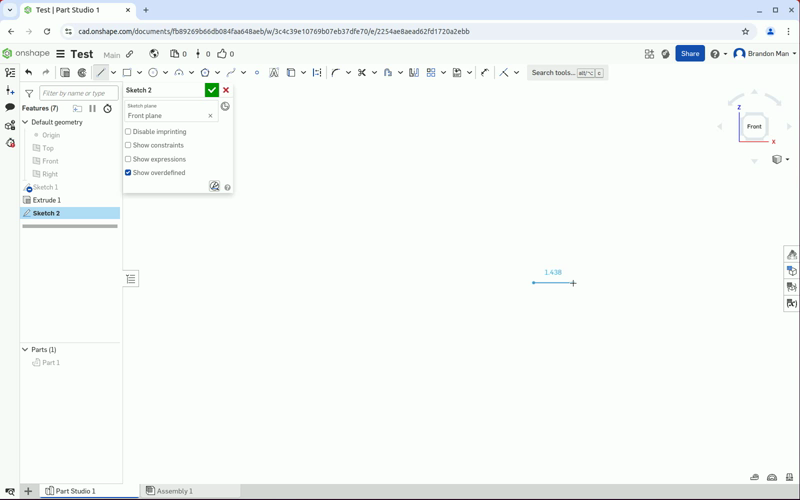
scroll(6)
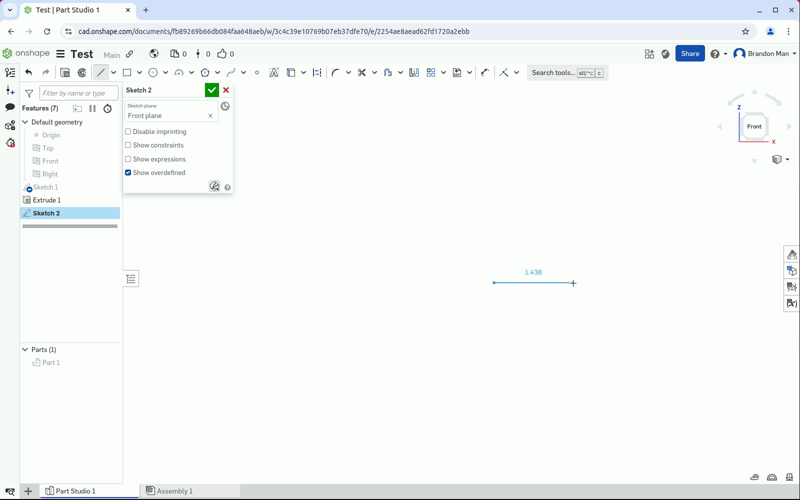
click(573, 282)
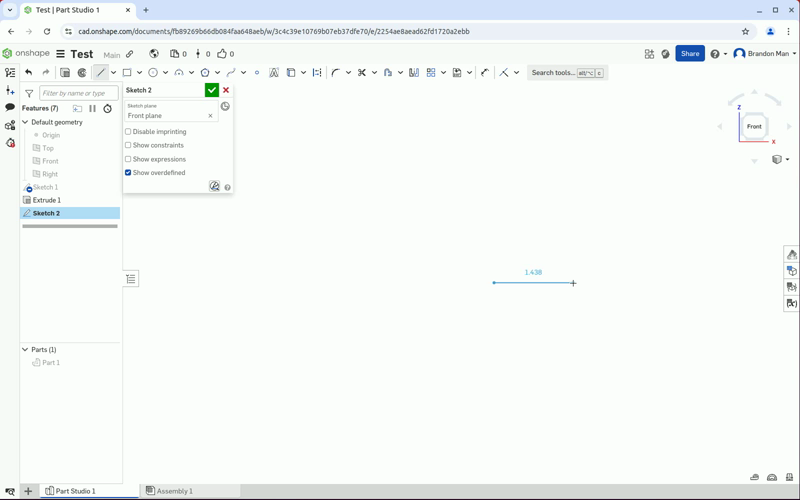
scroll(-6)
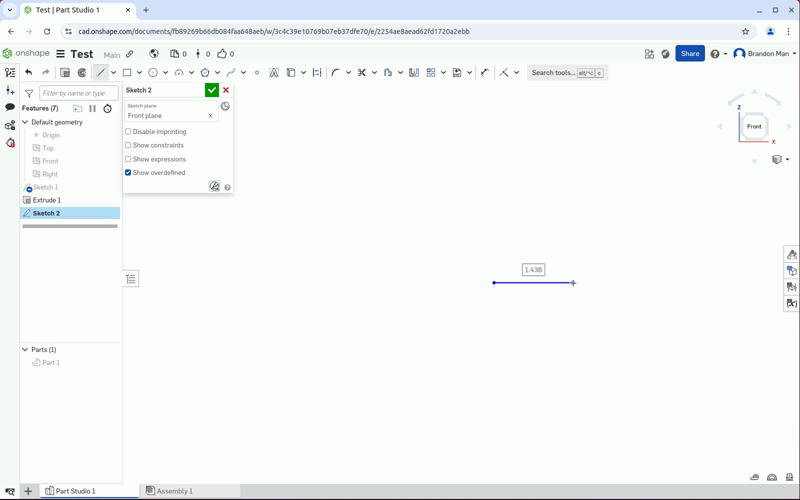
scroll(-6)
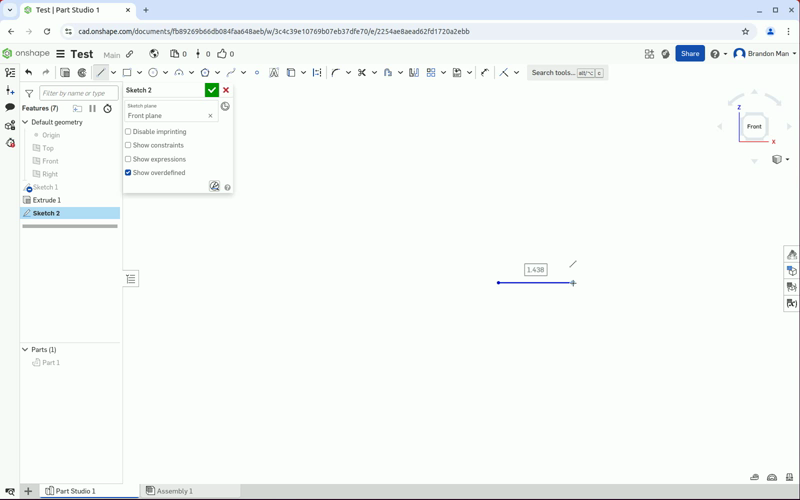
scroll(-6)
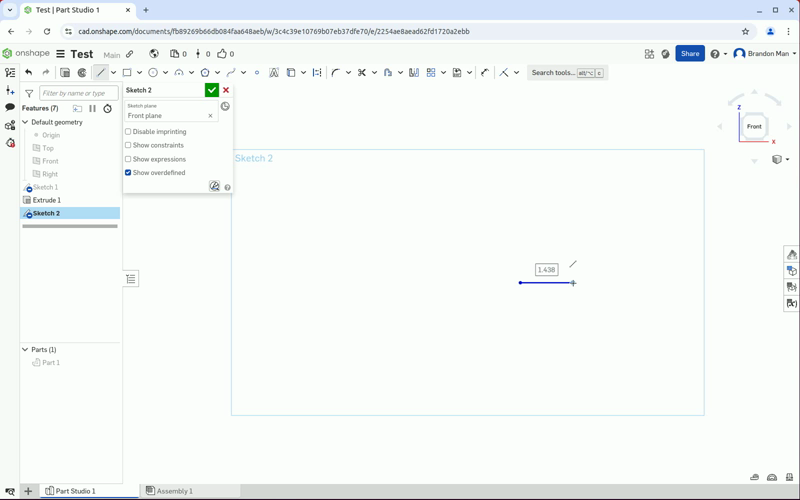
scroll(-6)
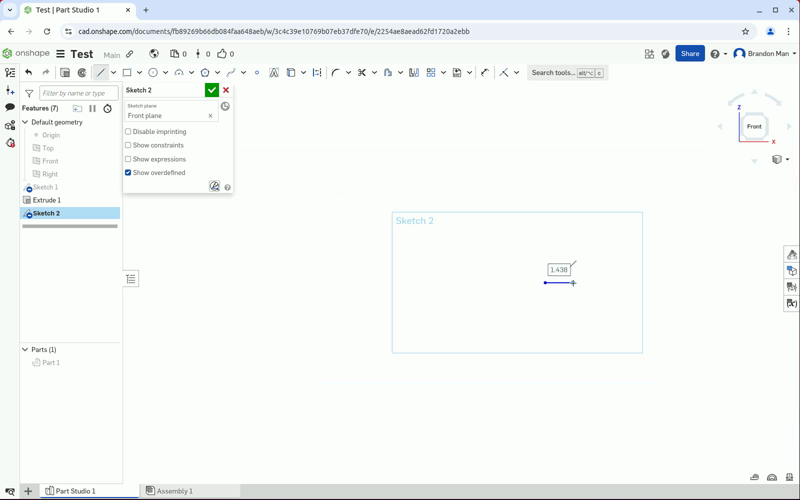
scroll(-6)
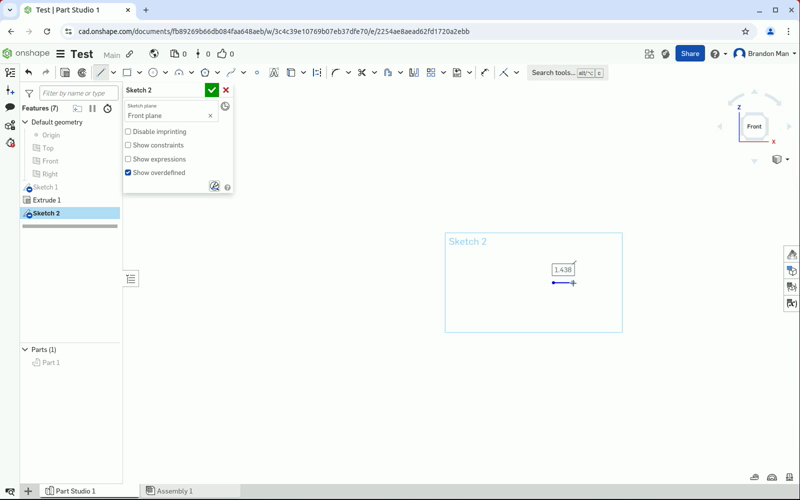
scroll(-6)
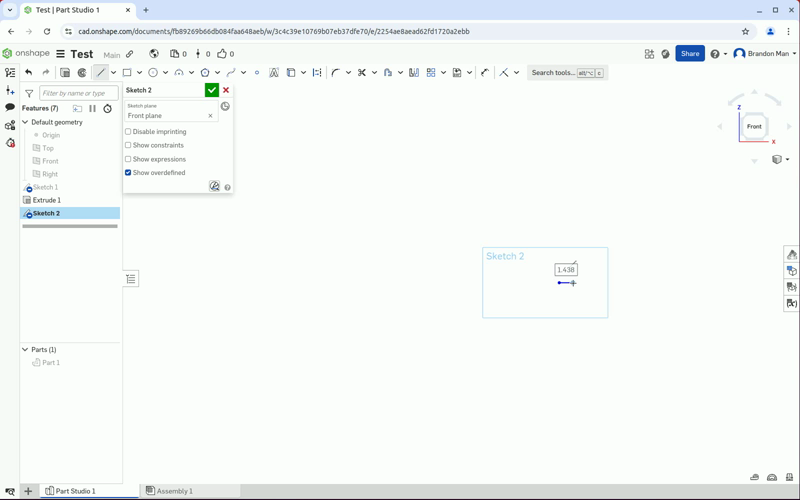
scroll(-6)
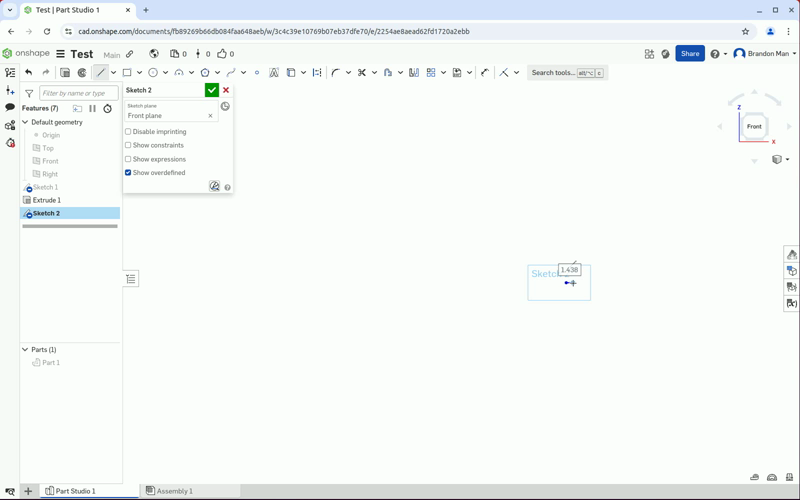
key_up(shift)
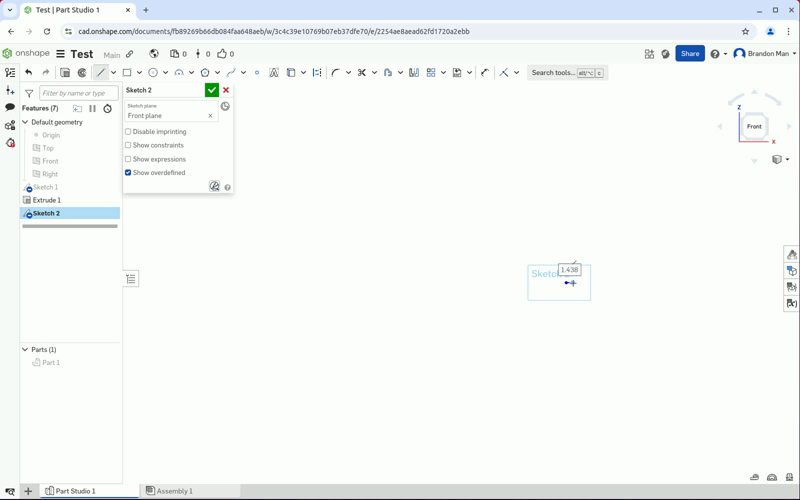
key_down(shift)
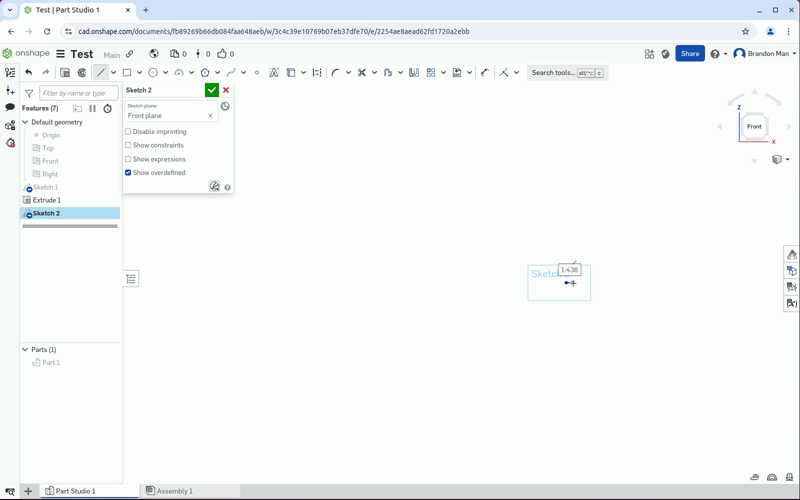
mouse_move(589, 282)
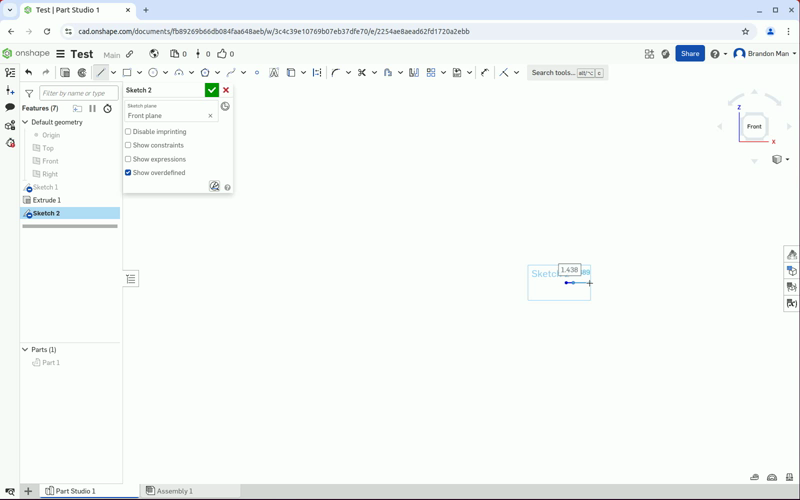
mouse_move(573, 241)
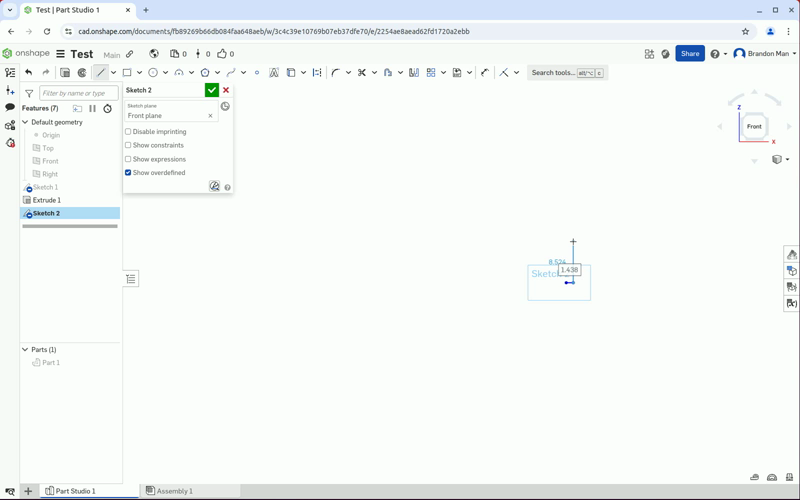
click(573, 241)
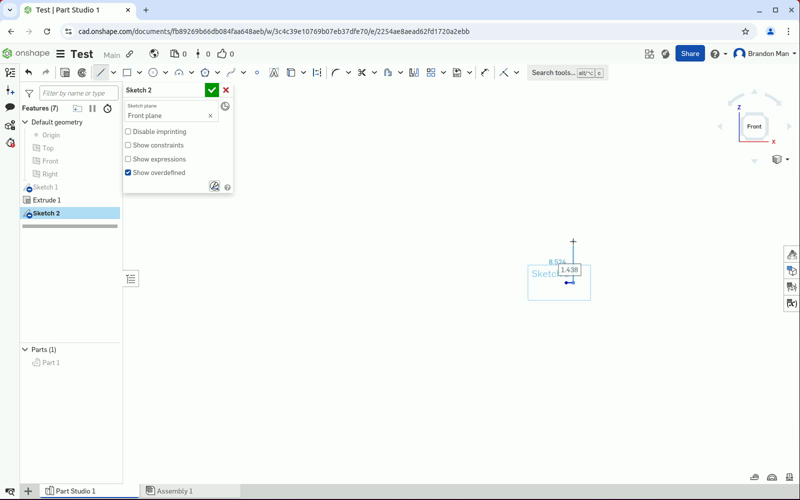
key_up(shift)
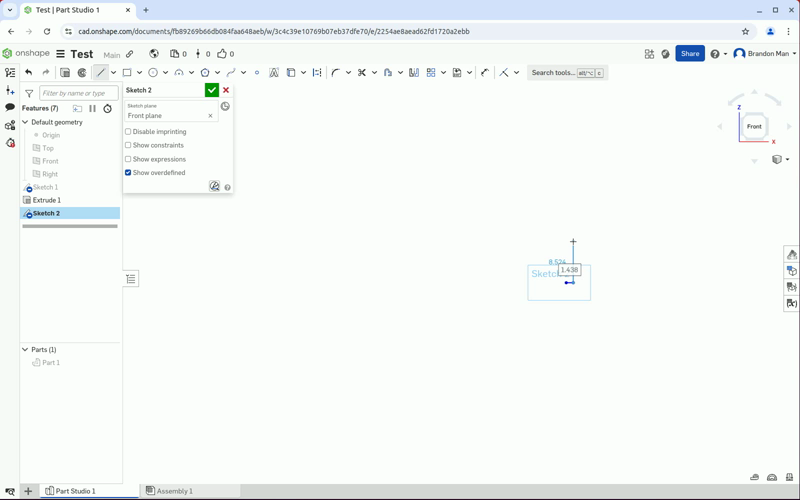
key_down(shift)
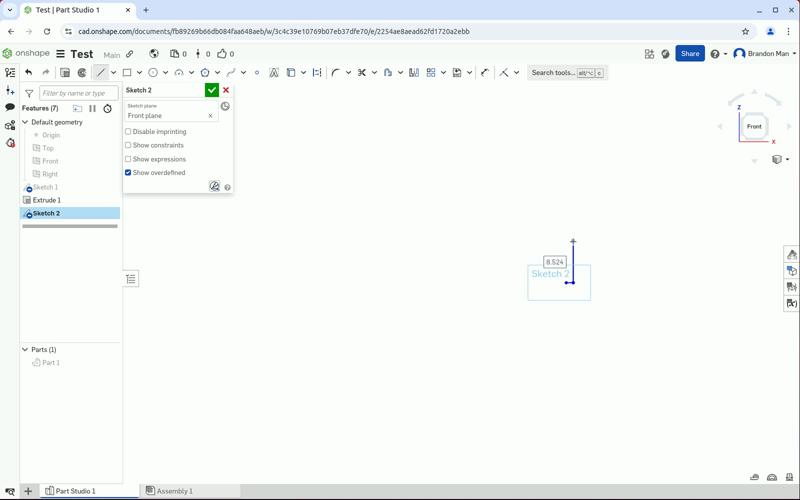
mouse_move(589, 241)
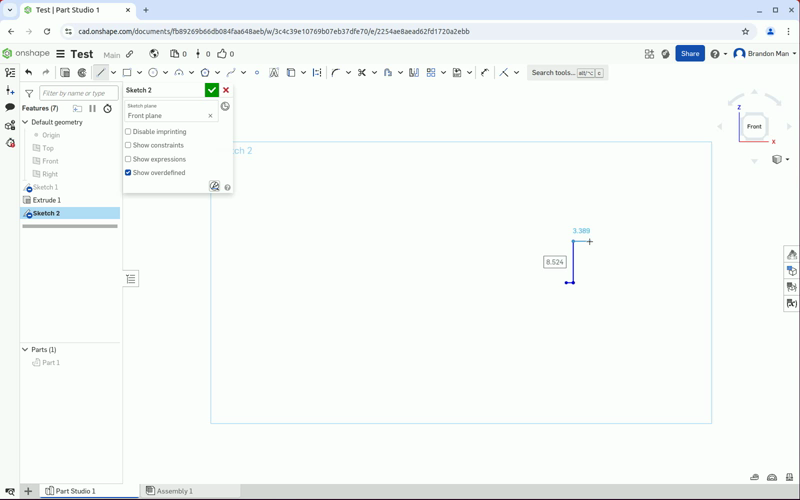
mouse_move(566, 241)
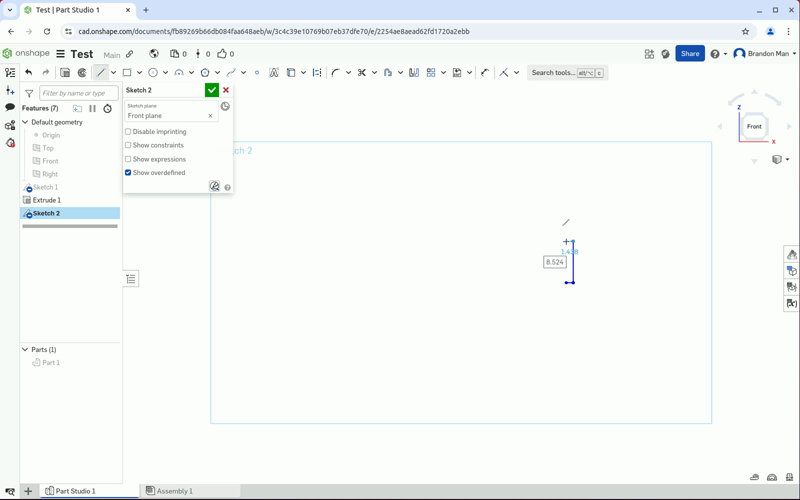
scroll(6)
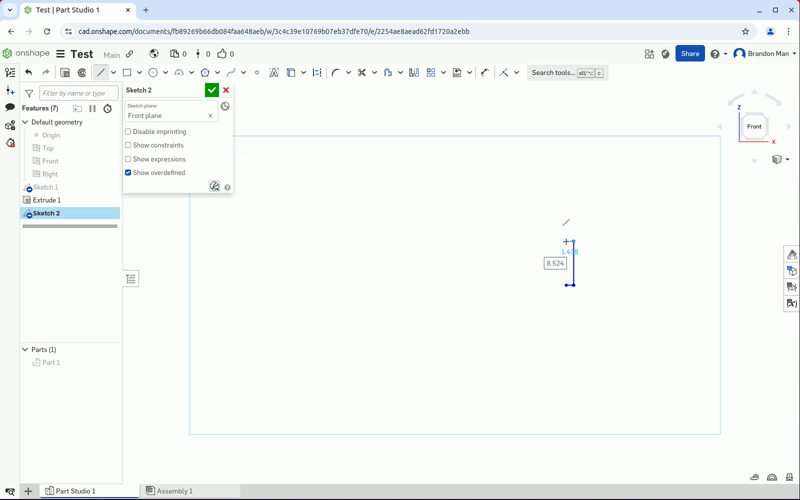
scroll(6)
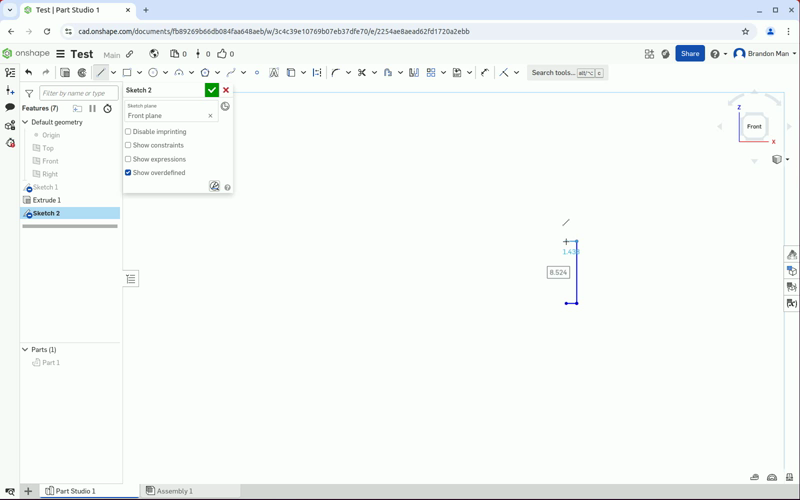
scroll(6)
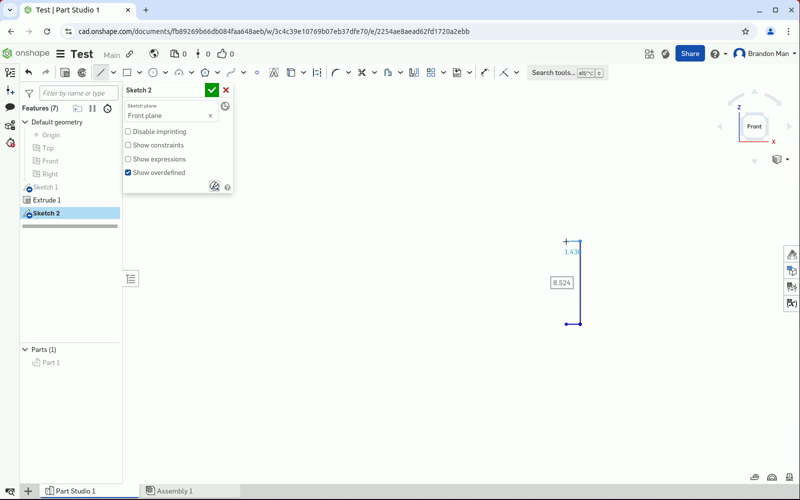
scroll(6)
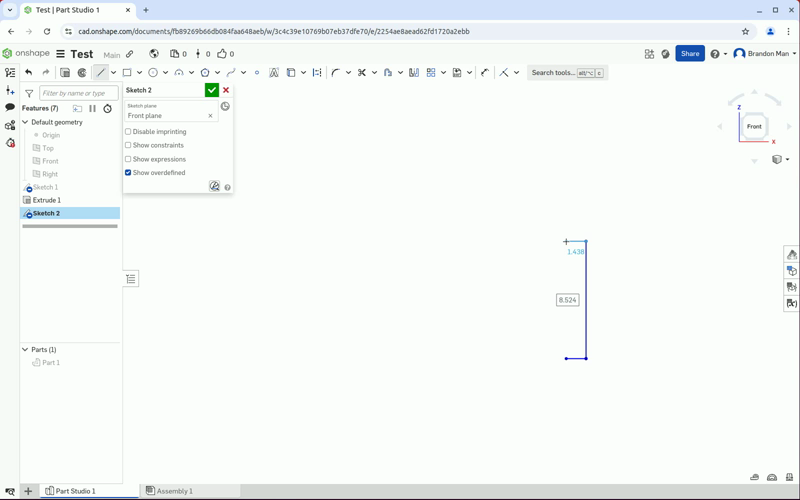
scroll(6)
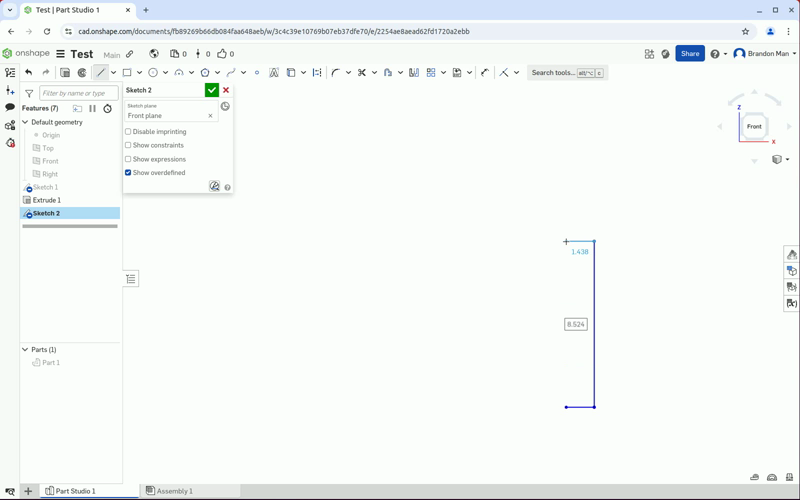
scroll(6)
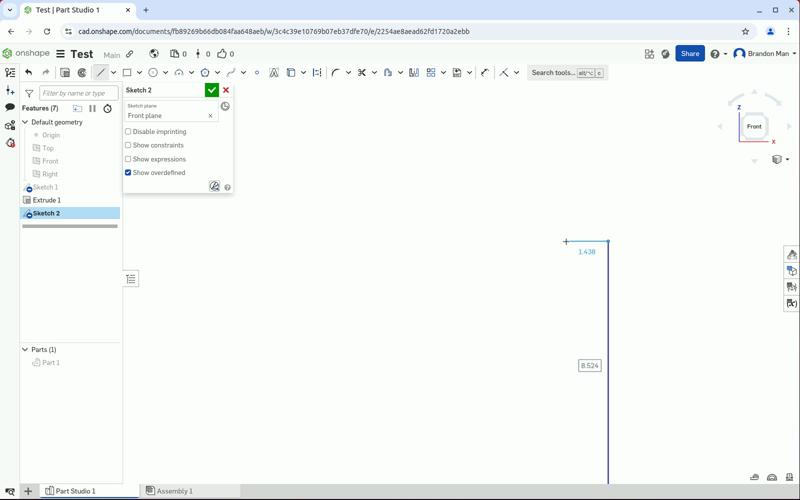
scroll(6)
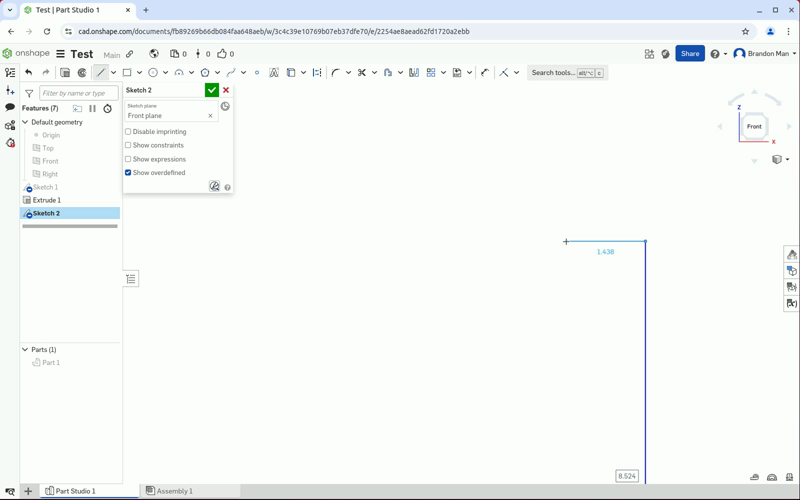
click(566, 241)
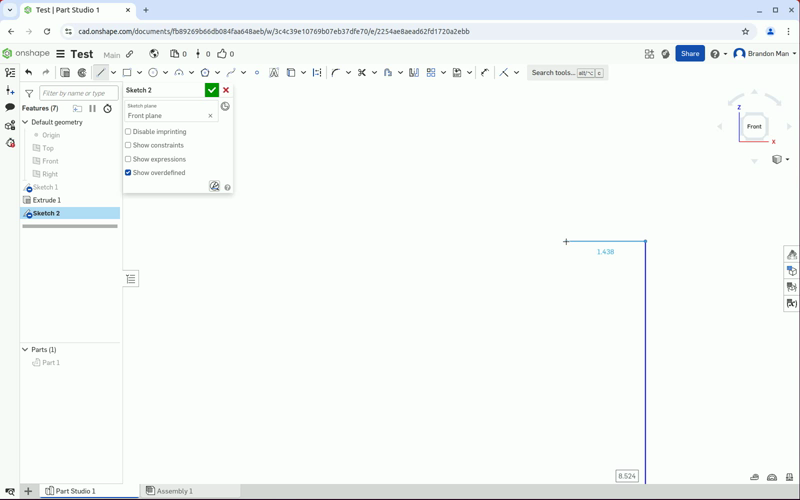
scroll(-6)
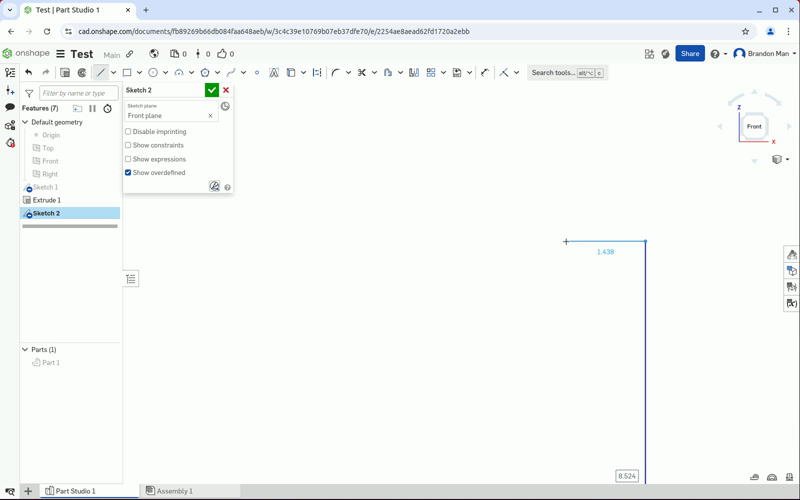
scroll(-6)
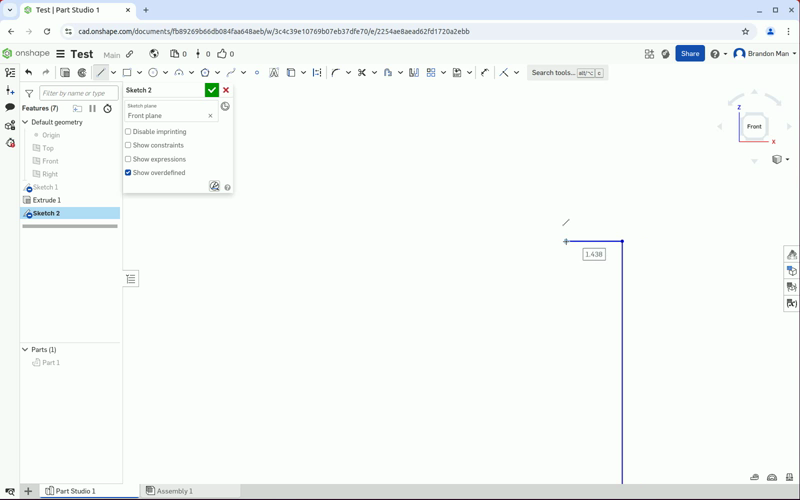
scroll(-6)
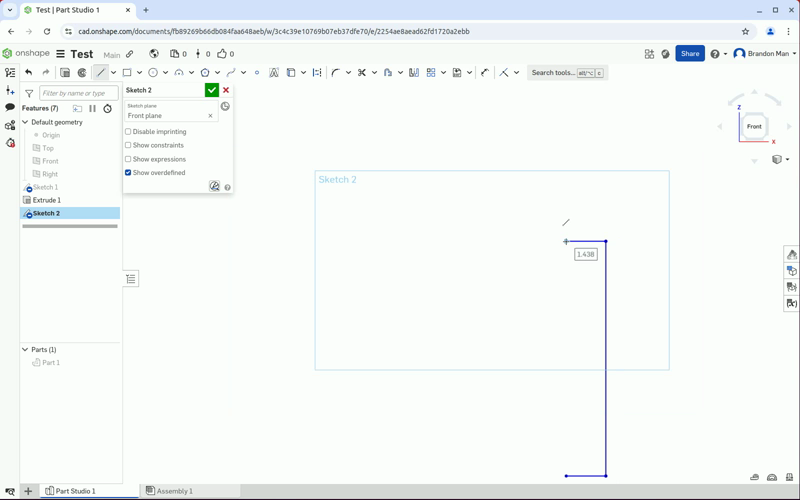
scroll(-6)
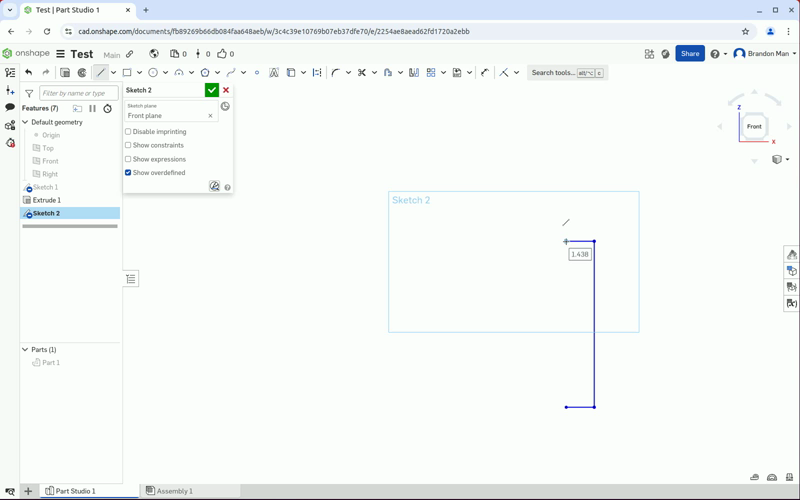
scroll(-6)
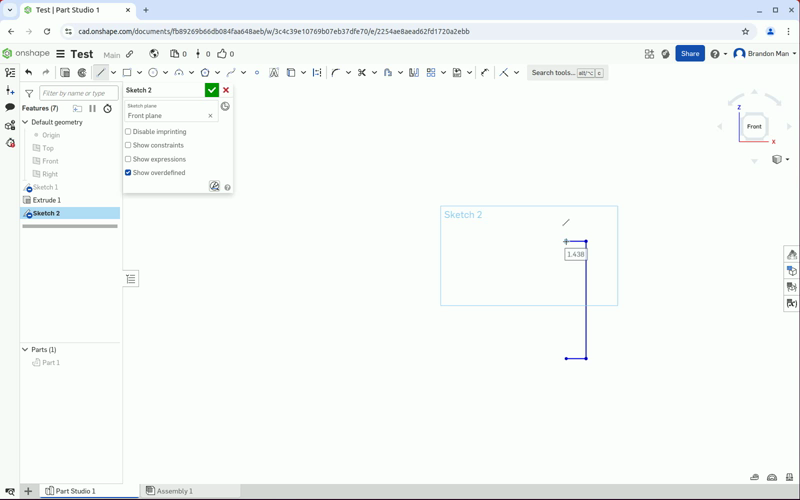
scroll(-6)
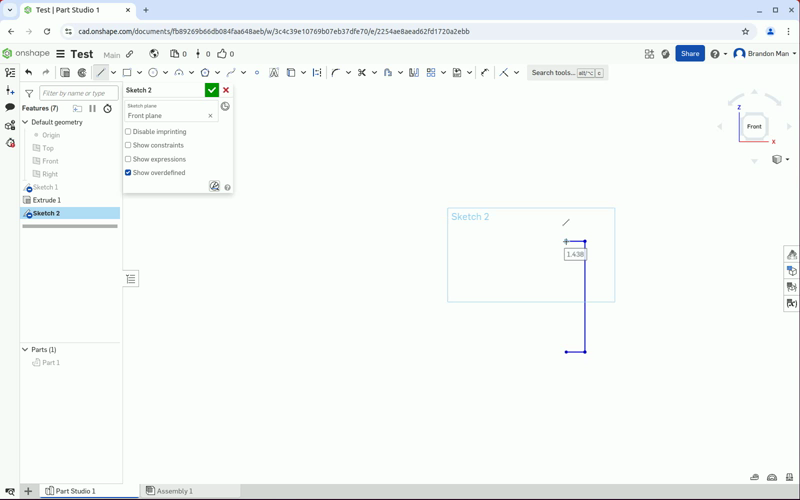
scroll(-6)
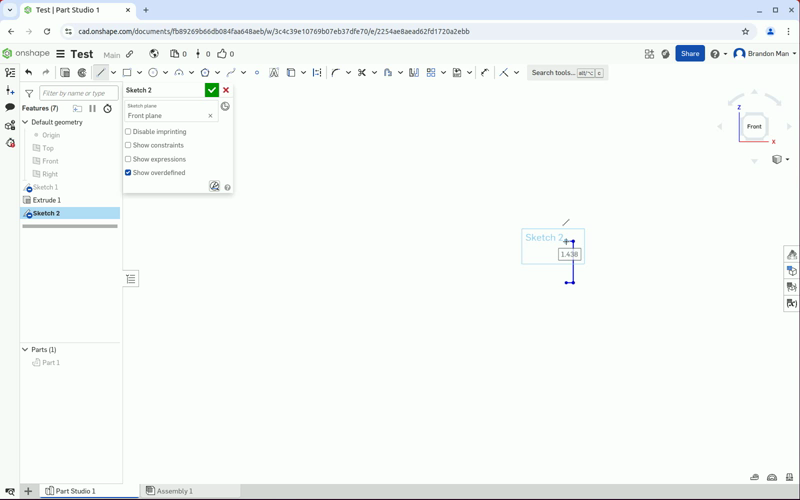
key_up(shift)
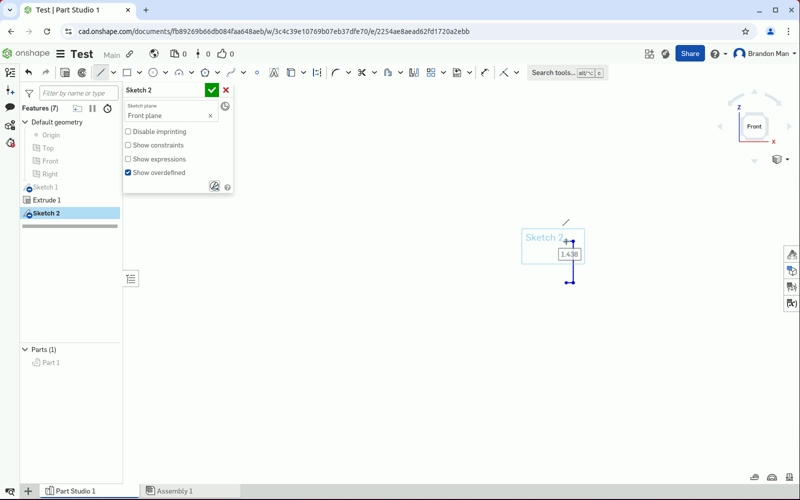
key_down(shift)
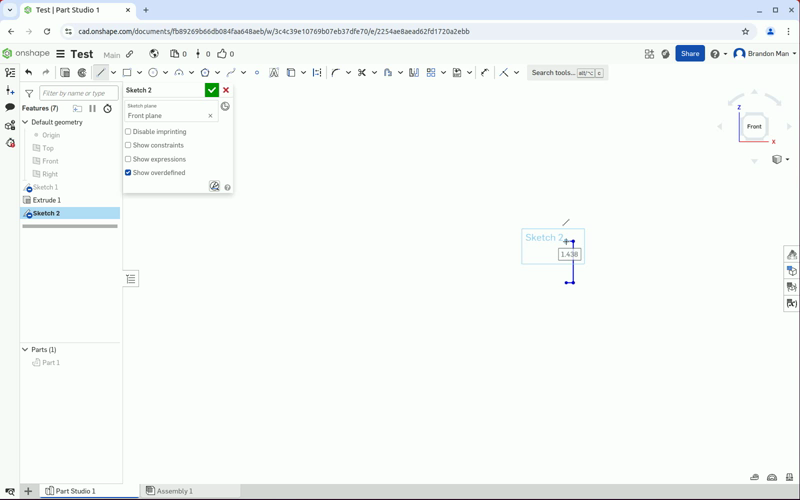
mouse_move(589, 241)
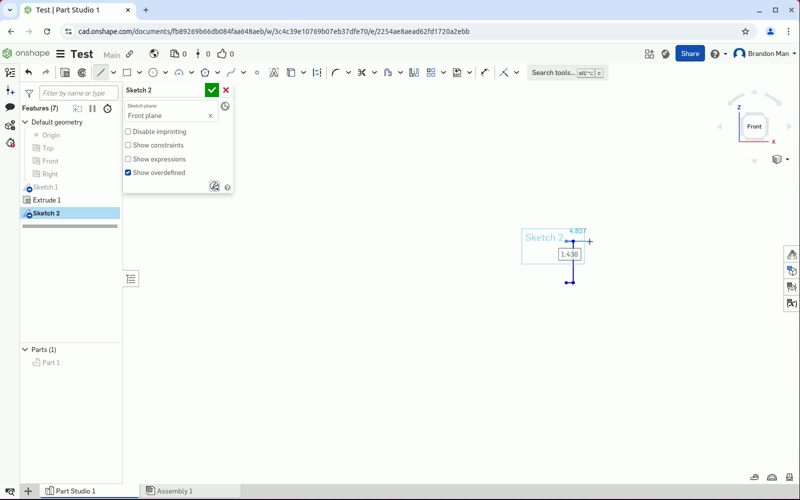
mouse_move(566, 261)
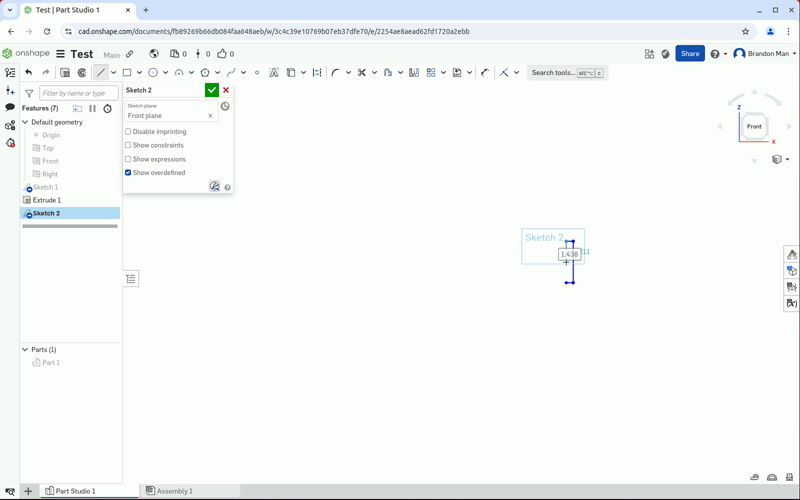
click(566, 261)
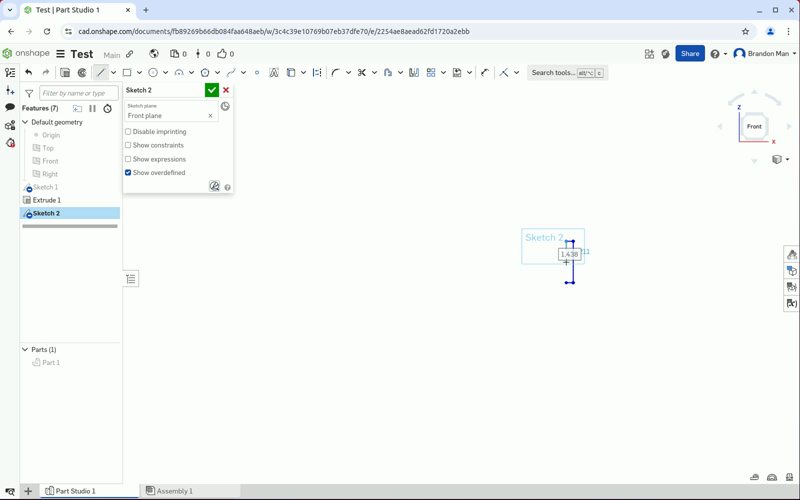
key_up(shift)
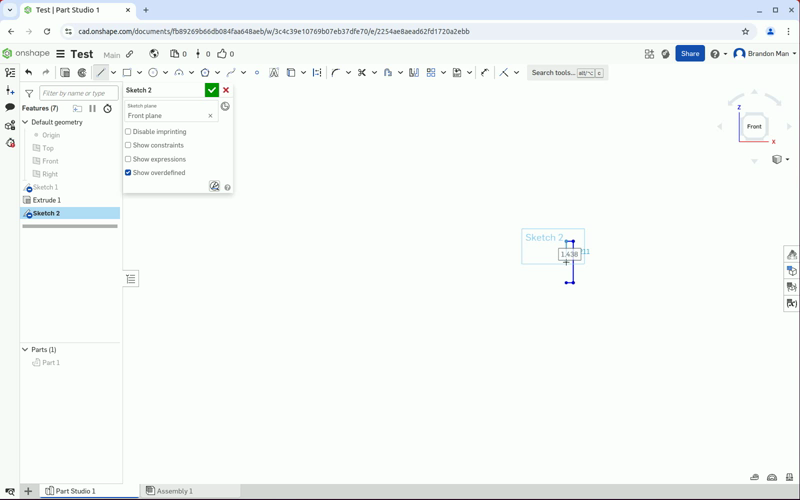
mouse_move(589, 261)
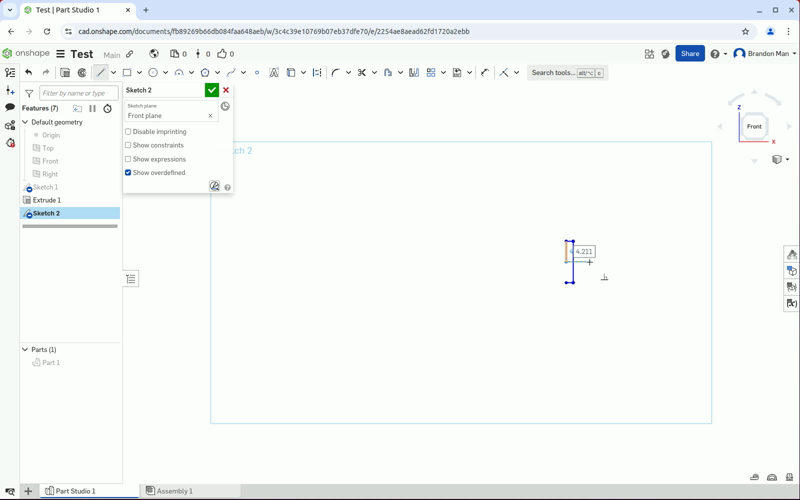
key_down(shift)
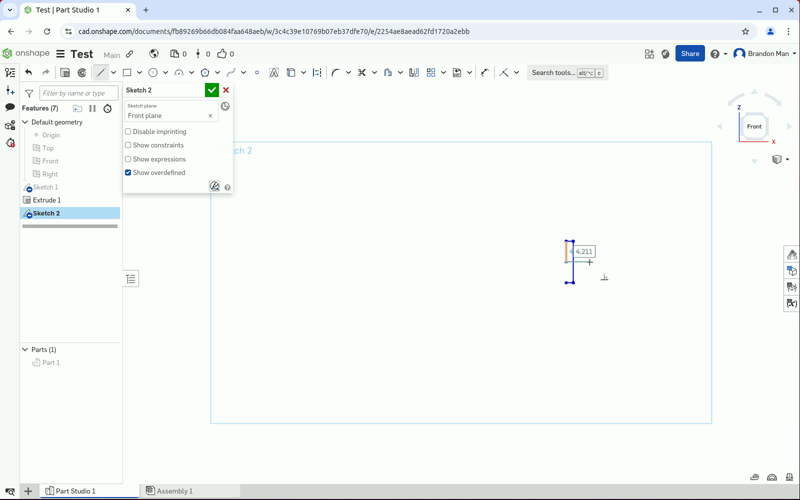
mouse_move(566, 282)
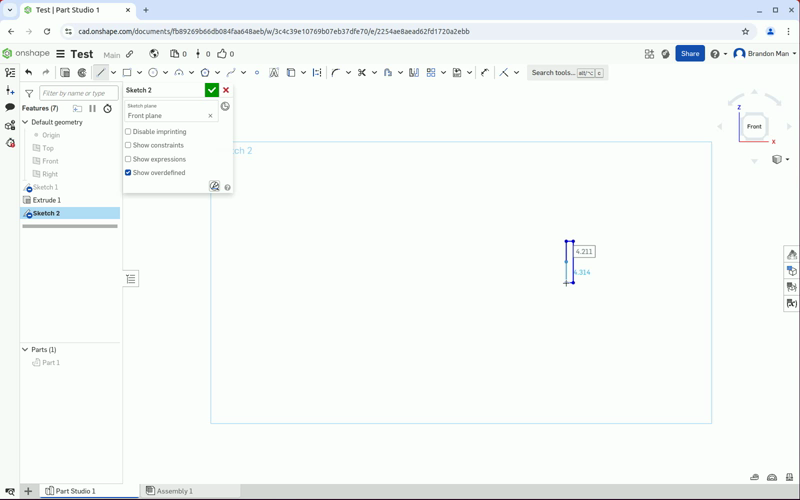
key_up(shift)
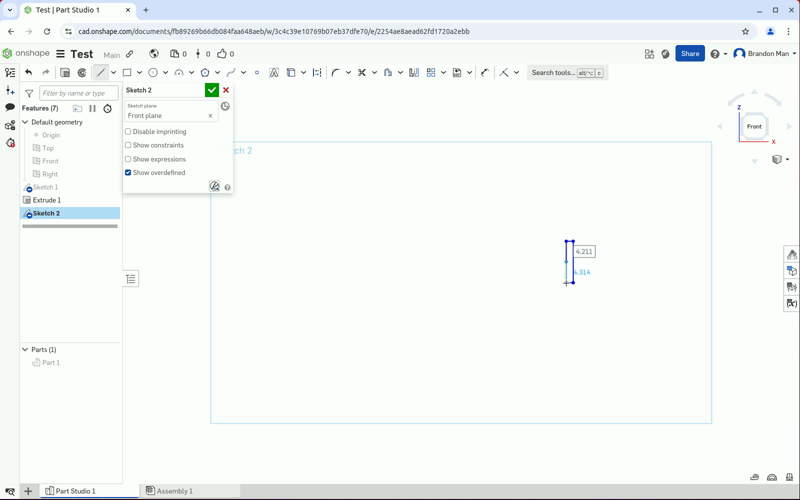
click(566, 282)
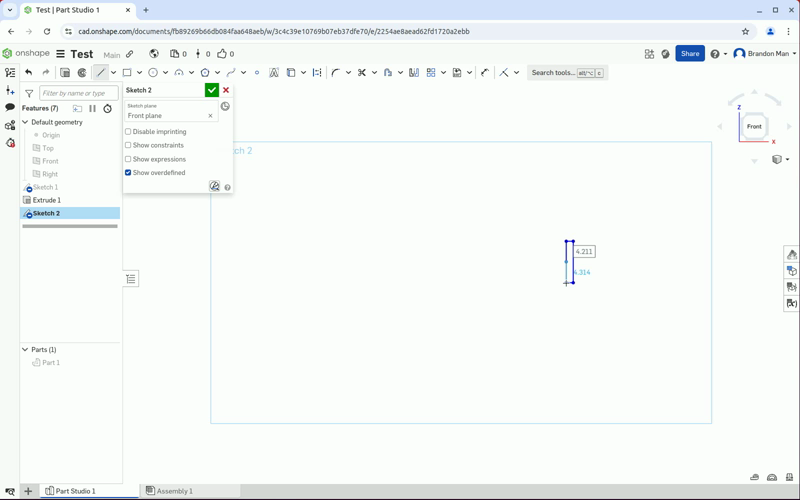
key(esc)
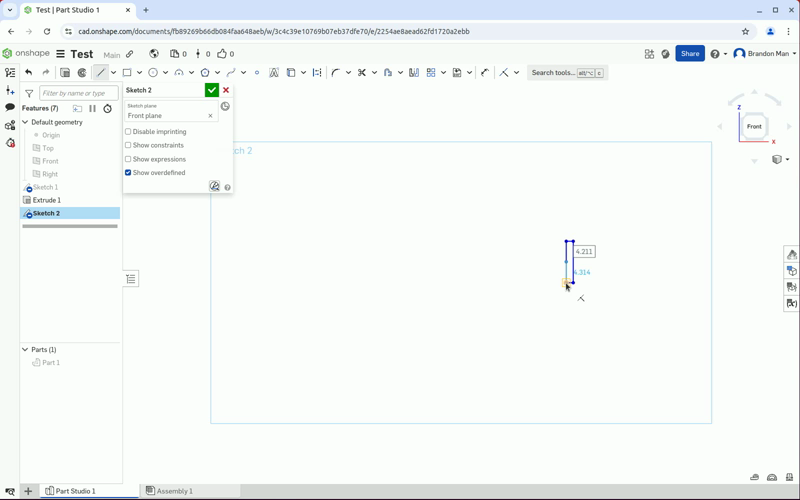
mouse_move(571, 271)
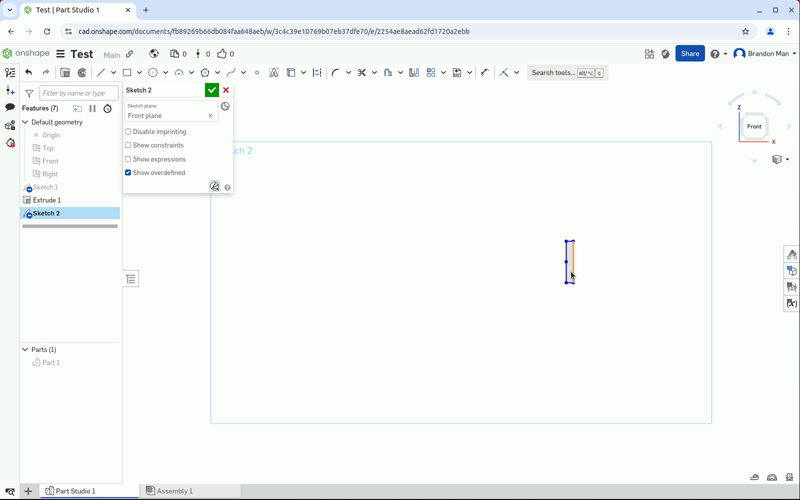
scroll(6)
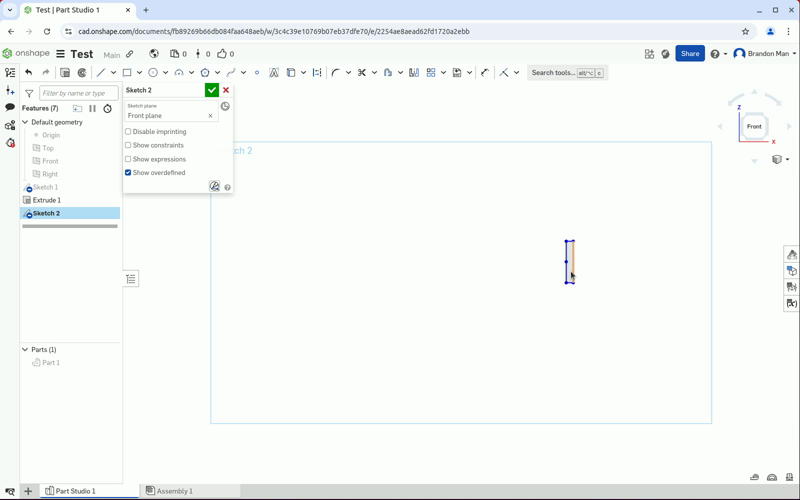
scroll(6)
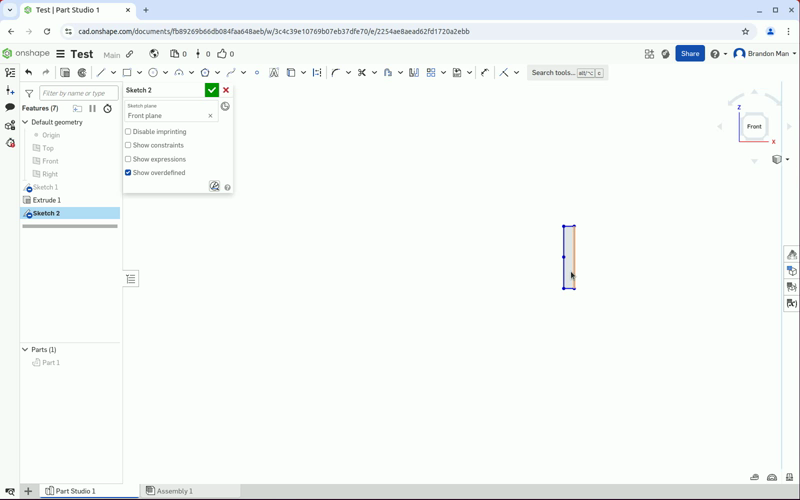
scroll(6)
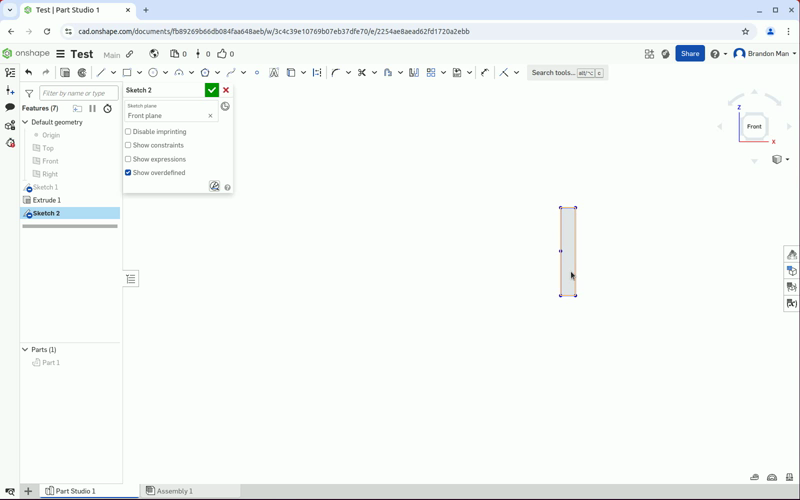
scroll(6)
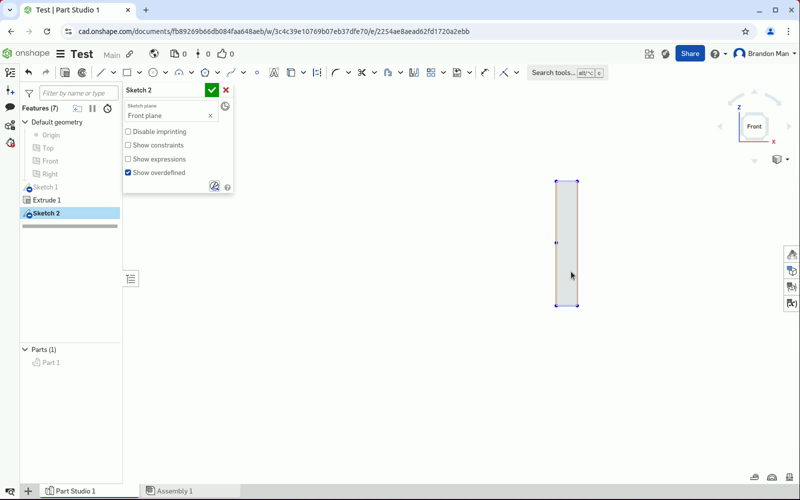
scroll(6)
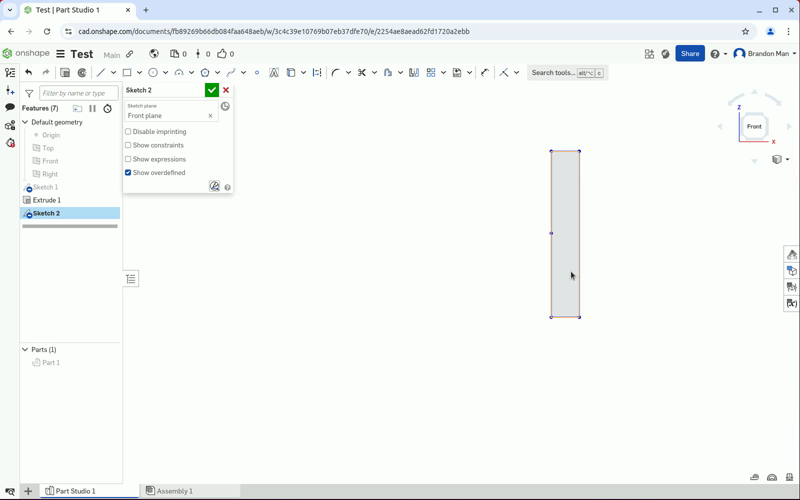
scroll(6)
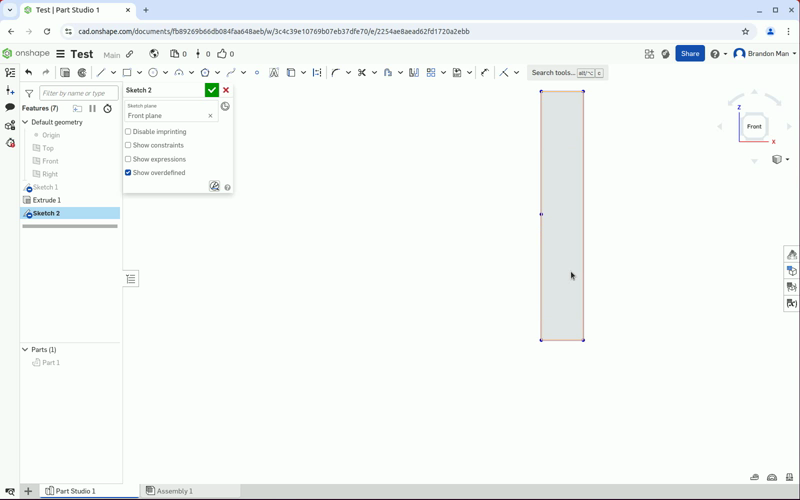
scroll(6)
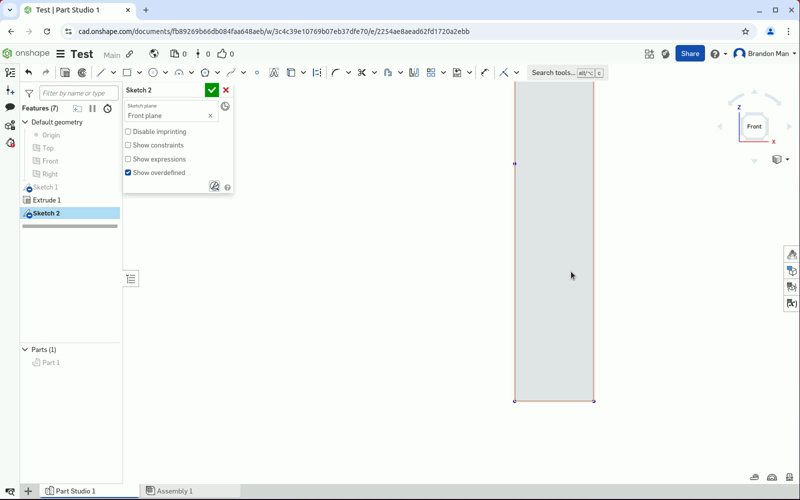
click(571, 271)
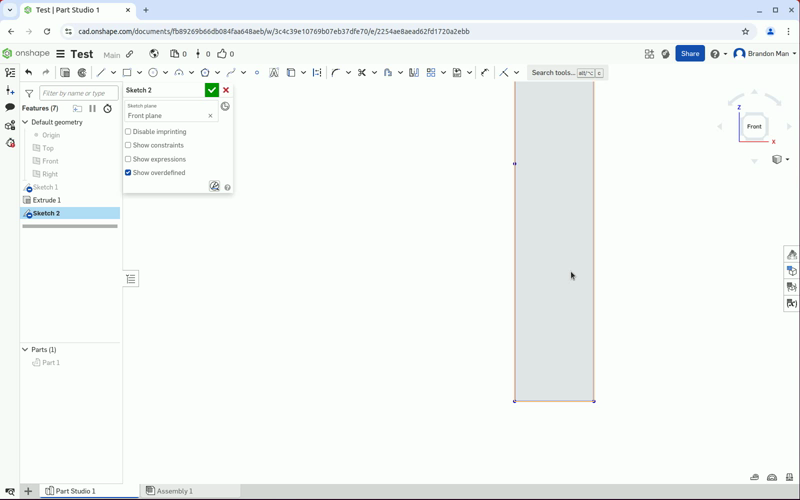
scroll(-6)
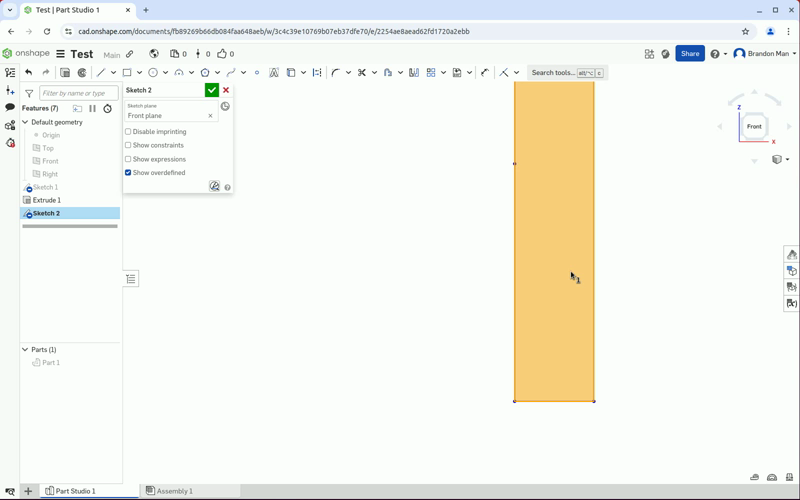
scroll(-6)
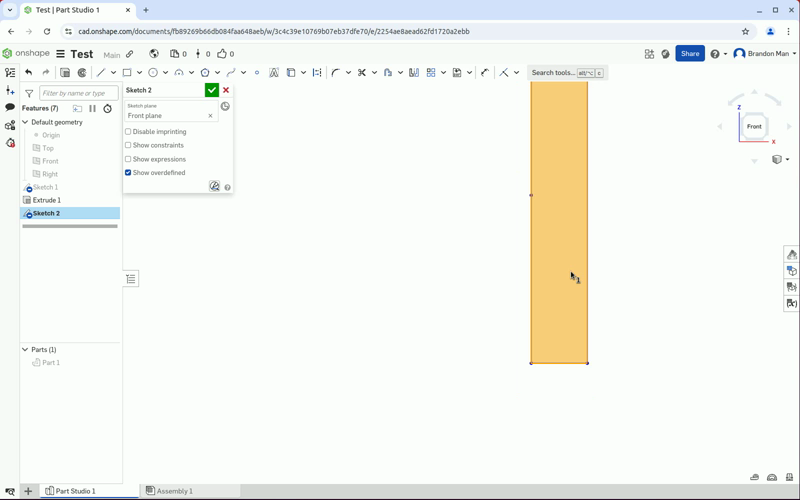
scroll(-6)
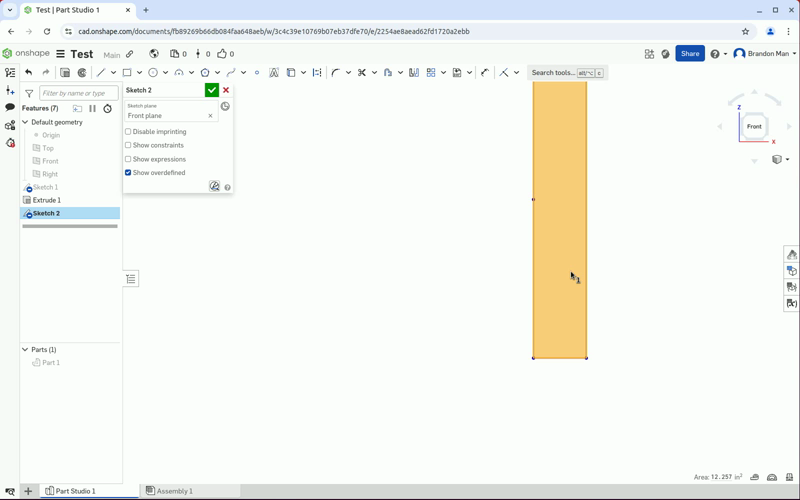
scroll(-6)
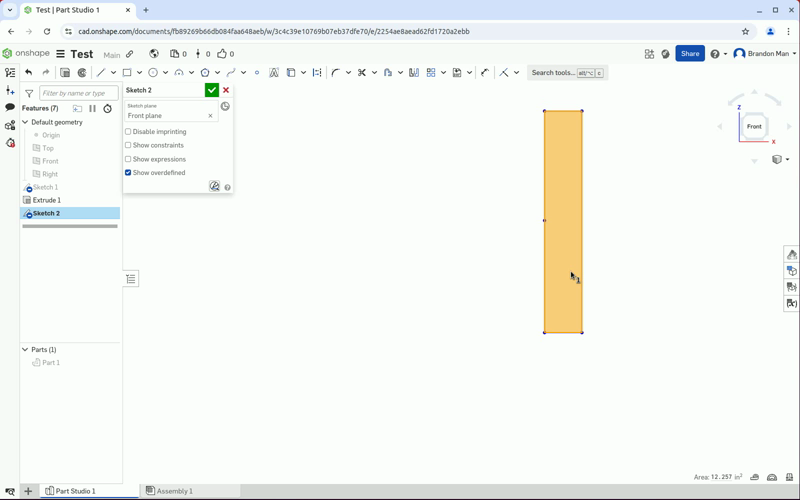
scroll(-6)
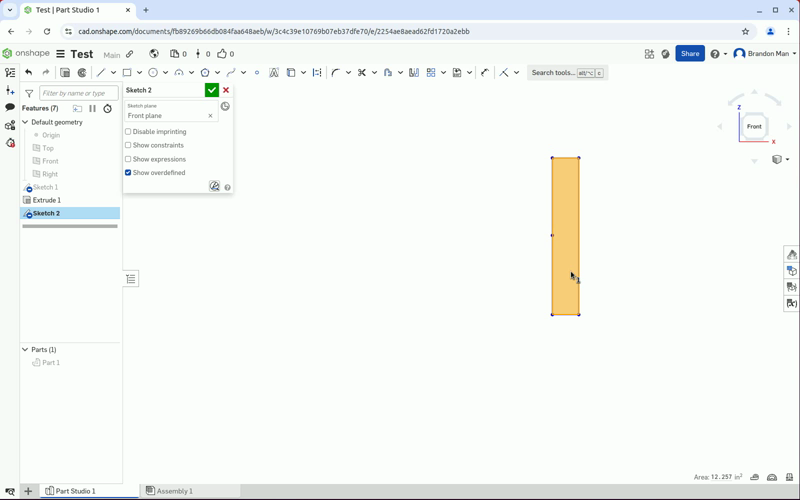
scroll(-6)
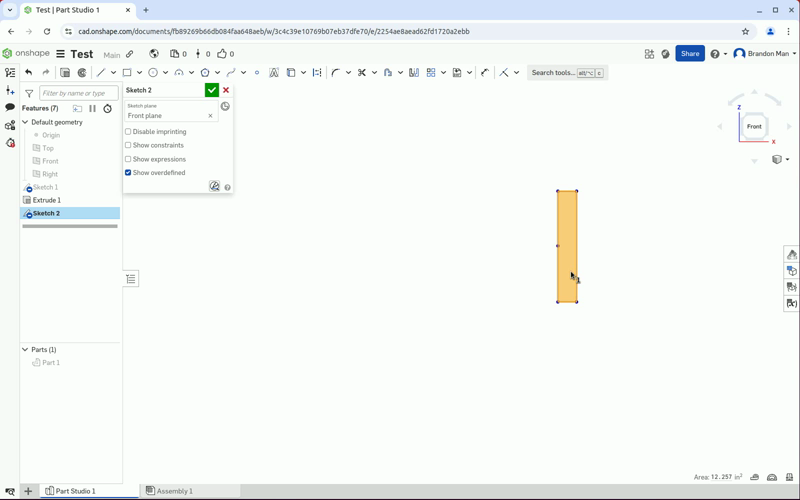
scroll(-6)
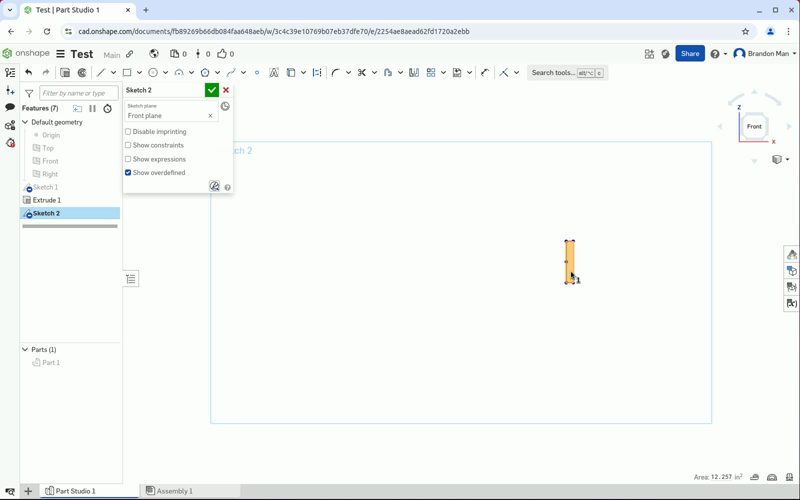
mouse_move(73, 352)
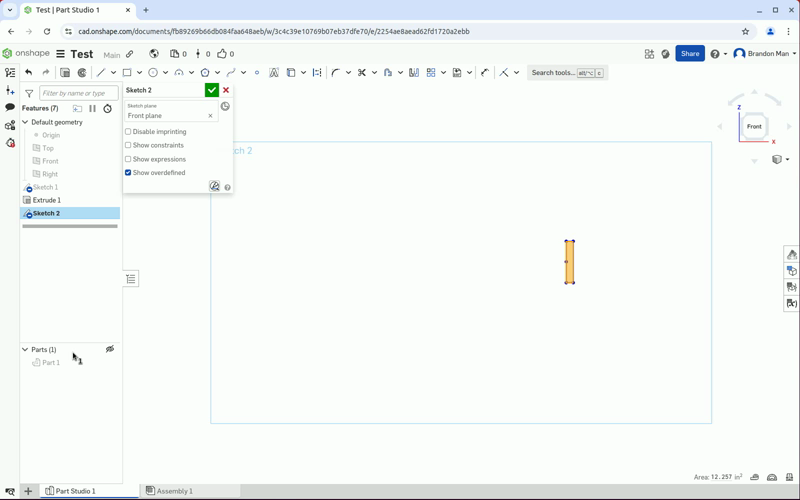
key(shift+y)
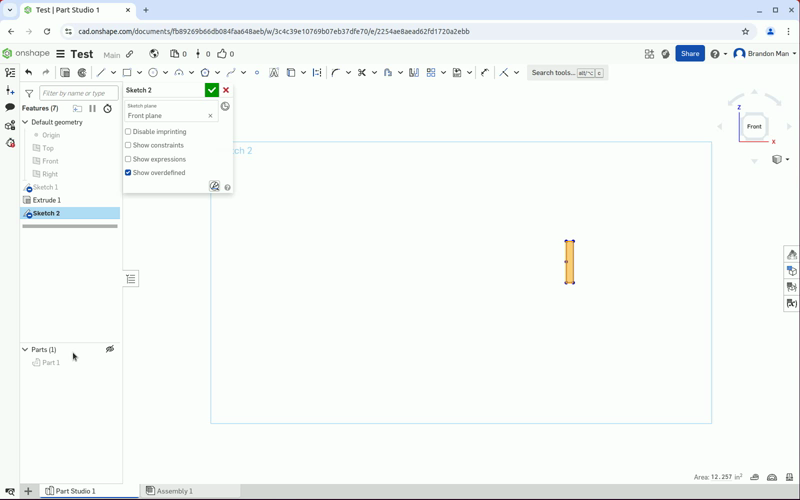
key(shift+e)
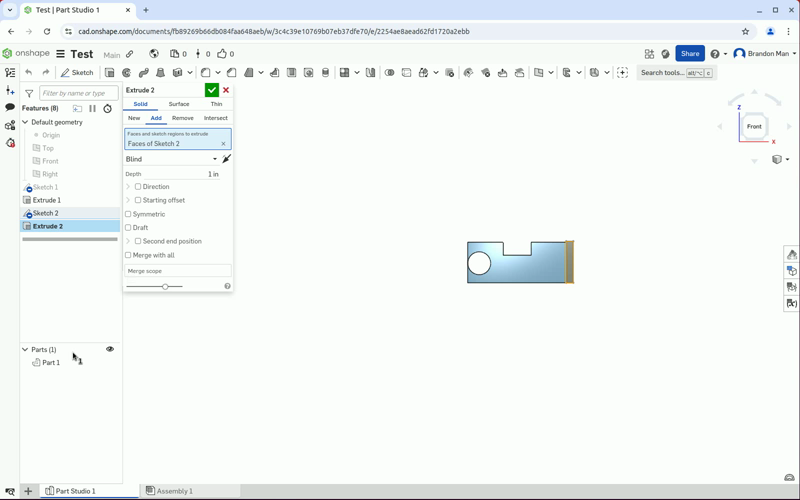
mouse_move(143, 106)
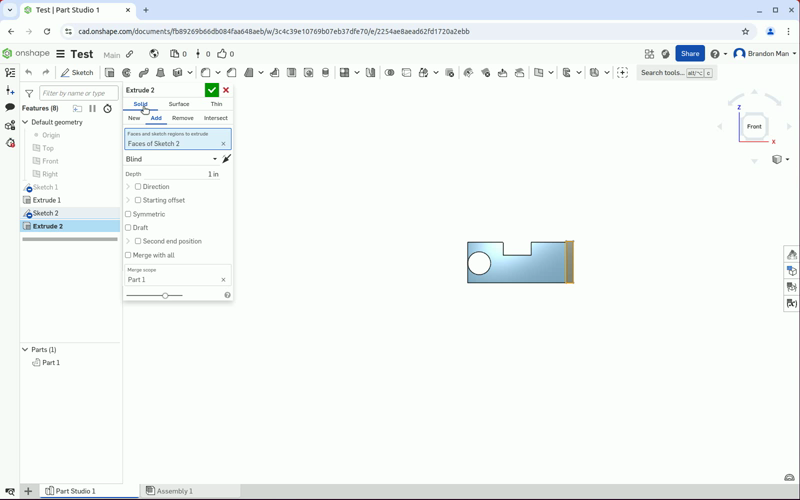
click(143, 106)
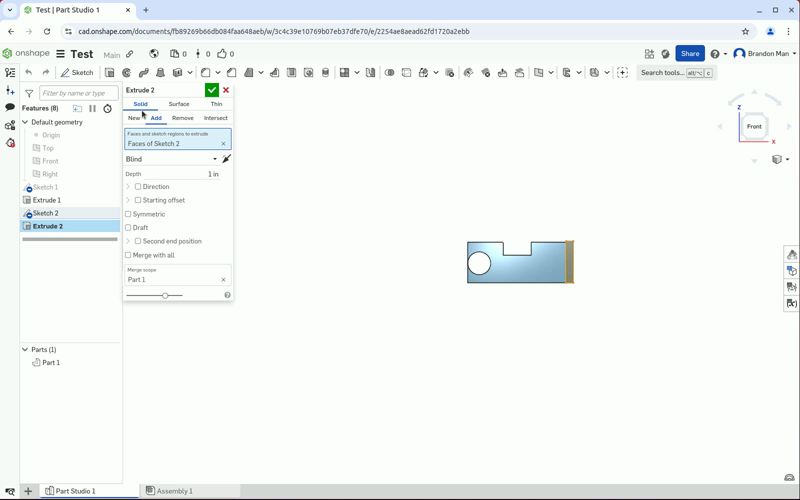
mouse_move(137, 120)
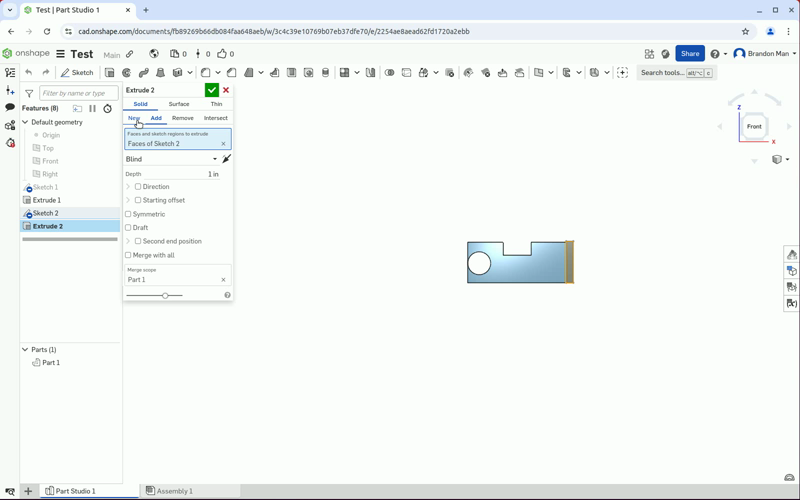
click(137, 120)
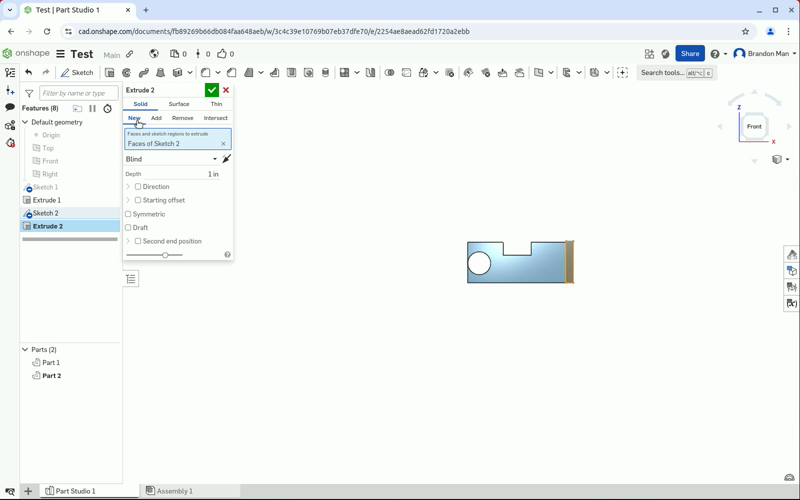
key(tab, 4)
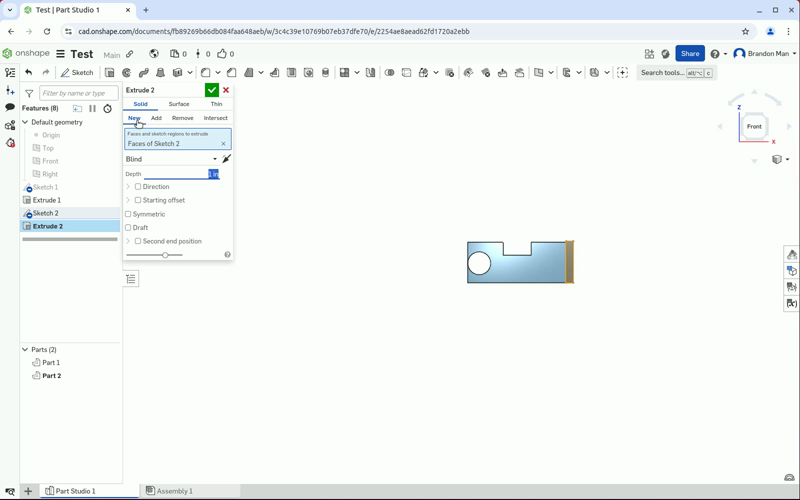
text(1.926)
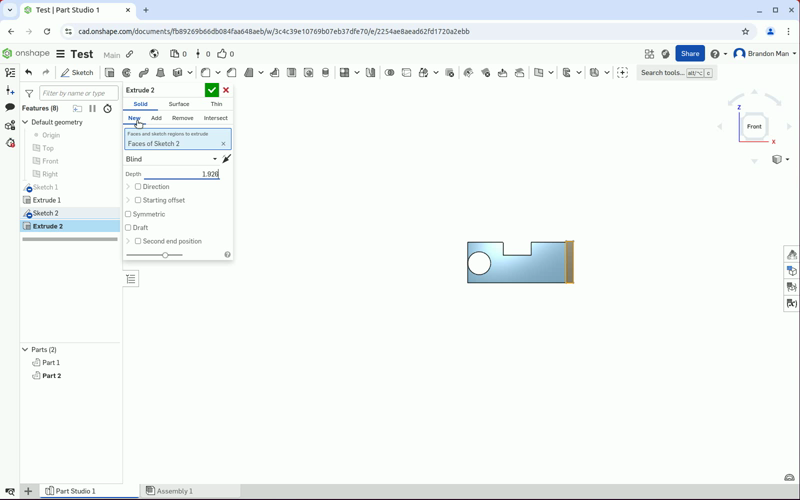
key(enter)
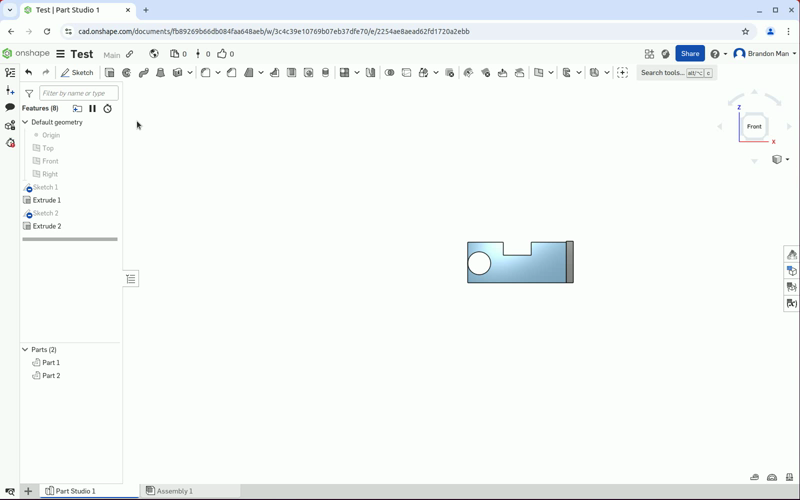
key(shift+h)
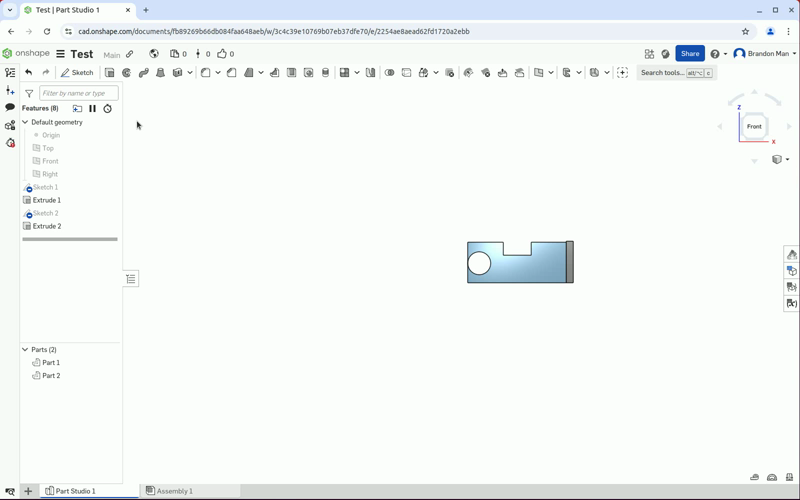
key(shift+h)
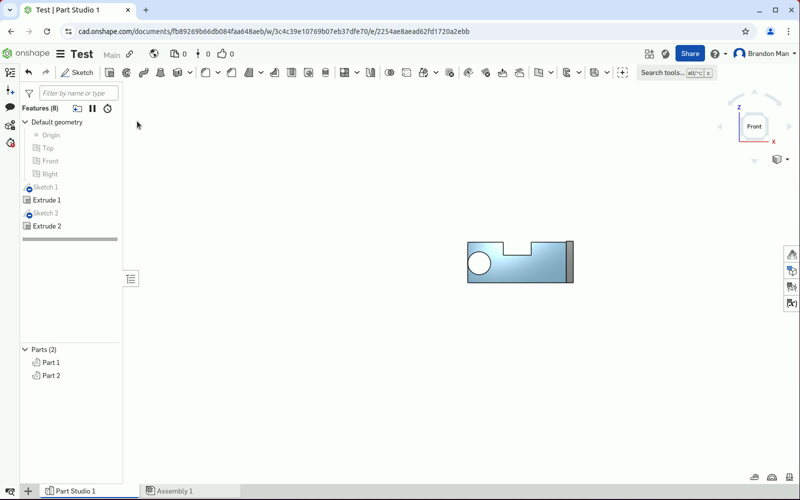
mouse_move(73, 189)
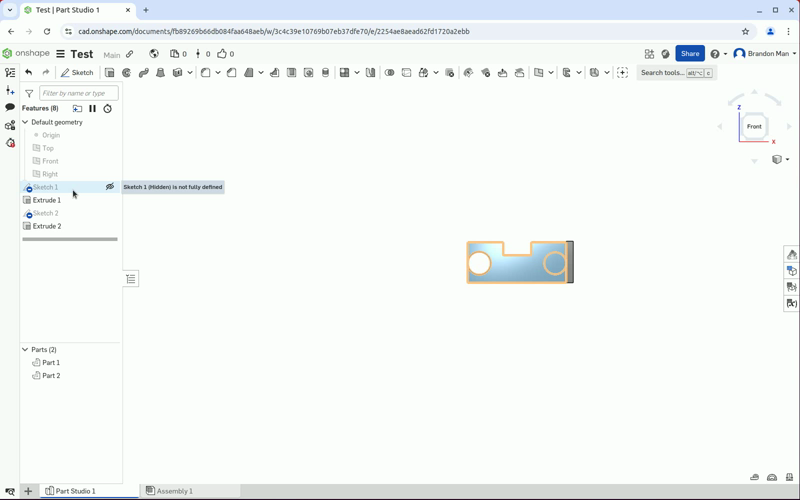
click(73, 189)
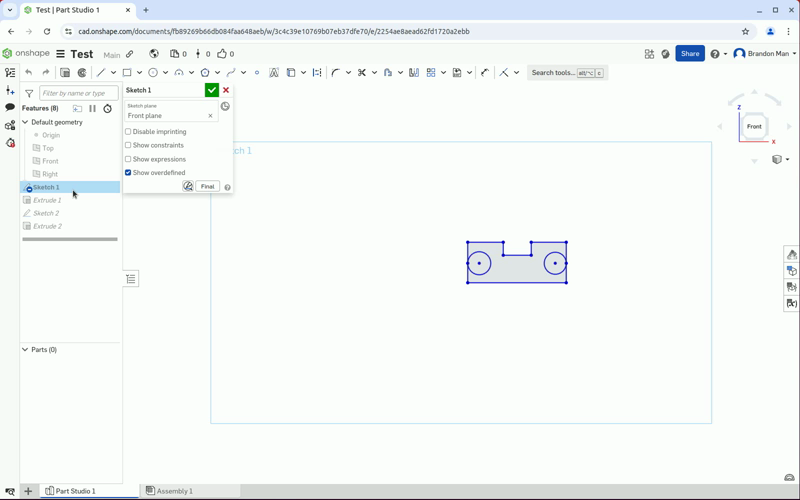
mouse_move(229, 92)
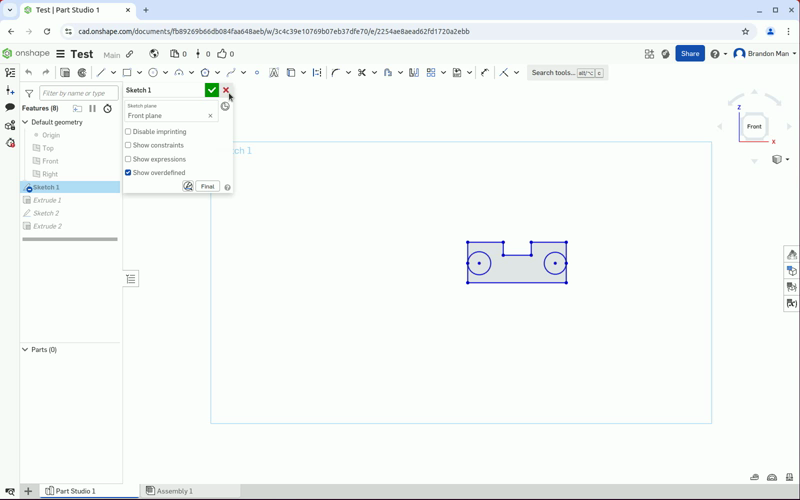
click(229, 92)
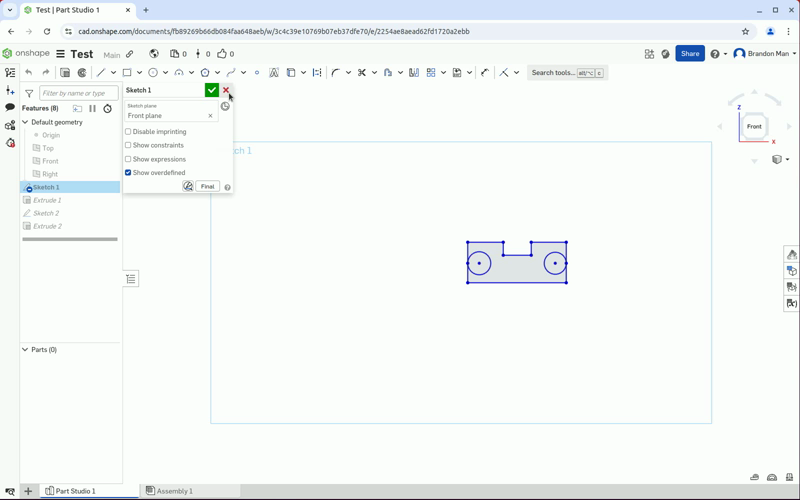
key(shift+s)
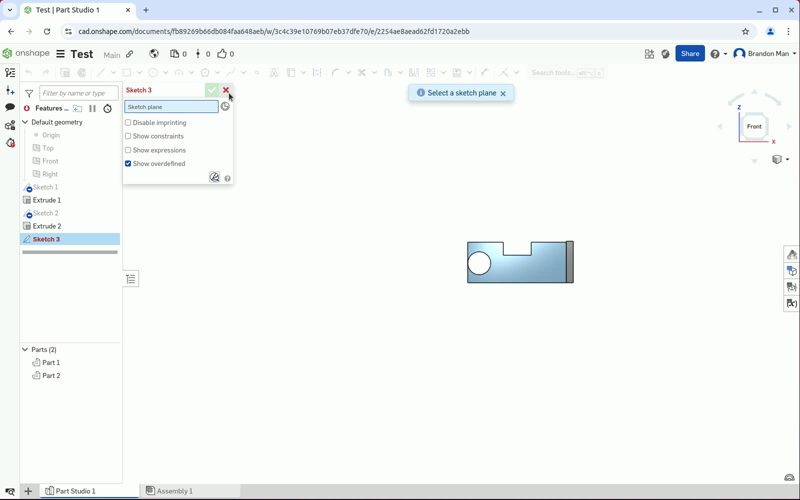
mouse_move(73, 163)
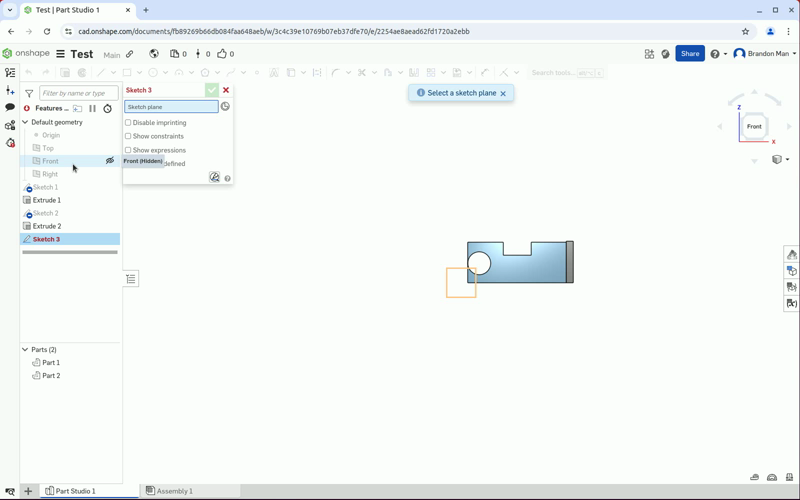
click(73, 163)
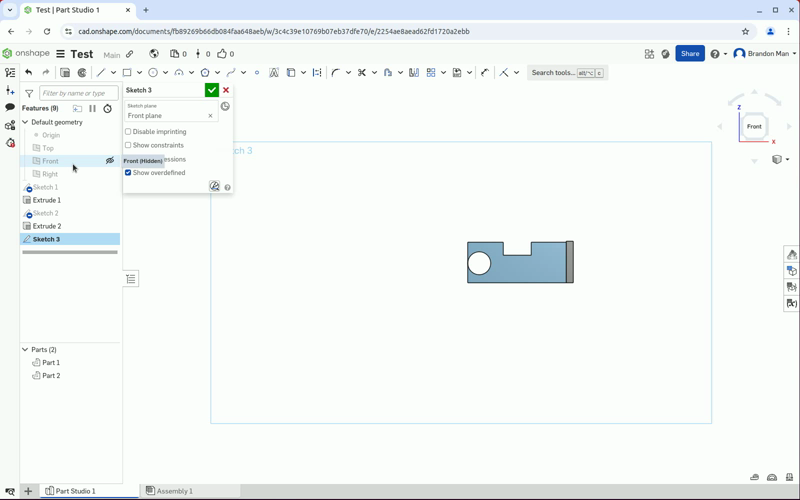
mouse_move(73, 352)
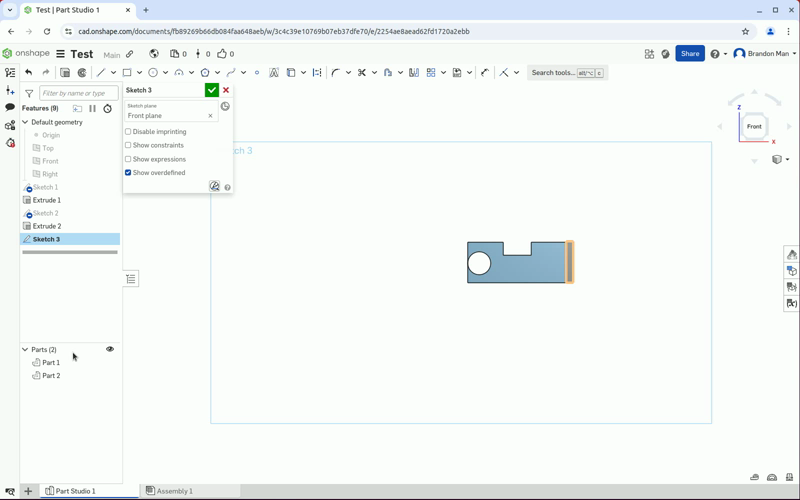
key(y)
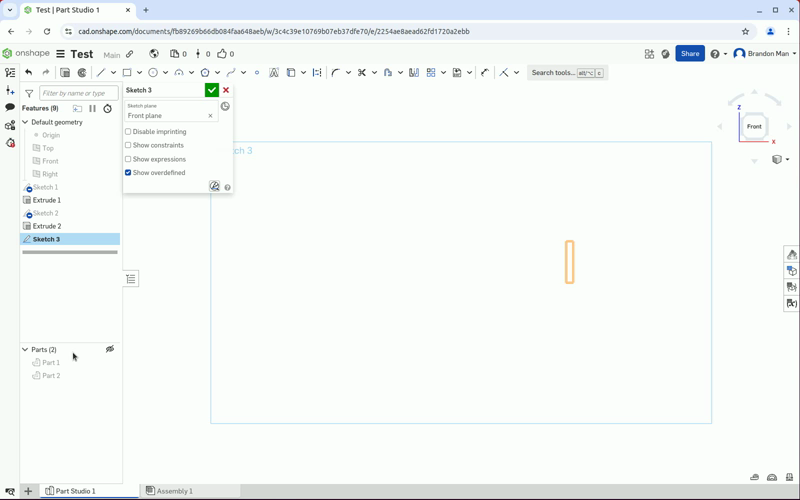
key(l)
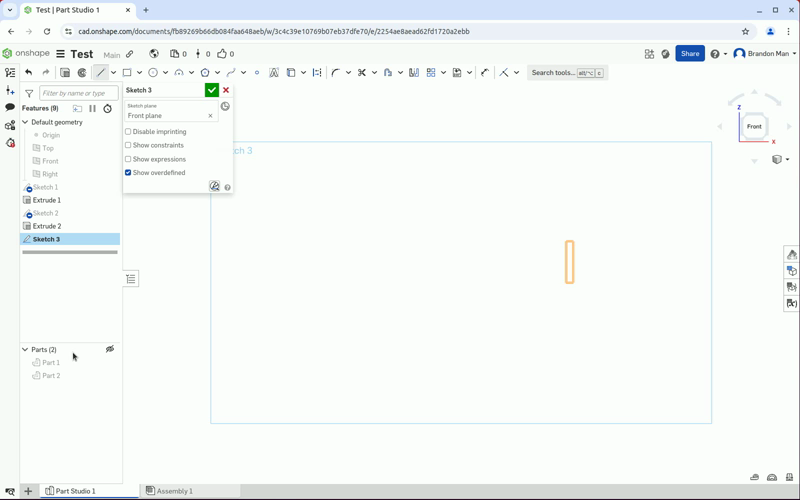
key_down(shift)
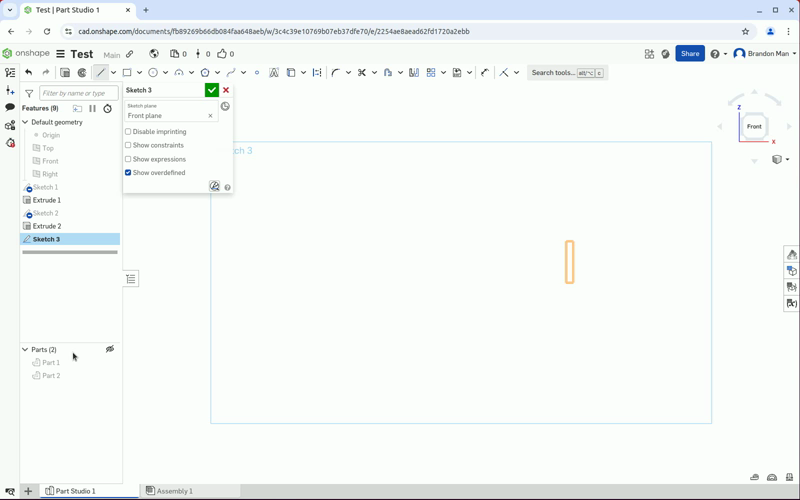
mouse_move(460, 282)
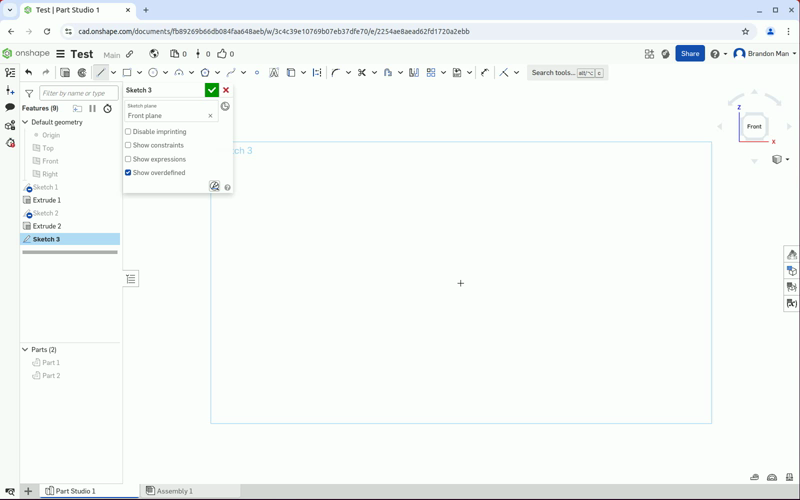
click(460, 282)
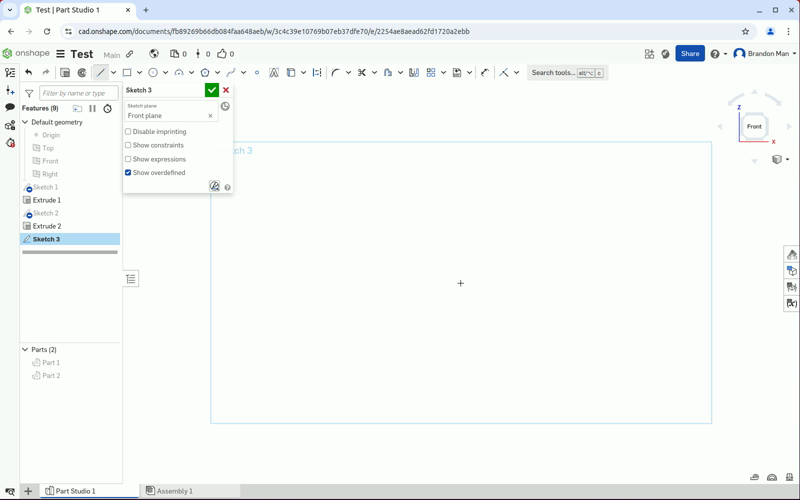
key_up(shift)
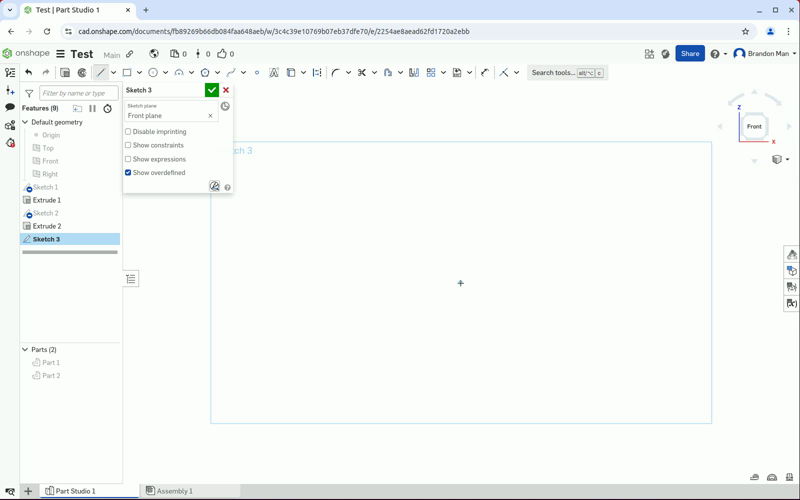
key_down(shift)
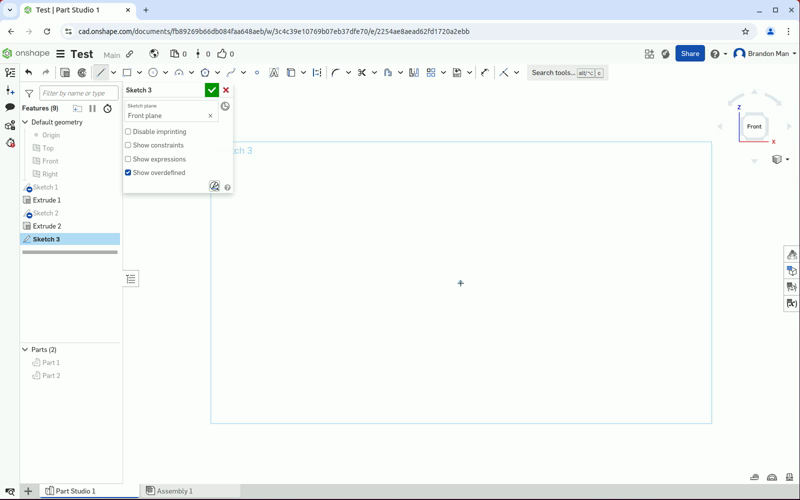
mouse_move(490, 282)
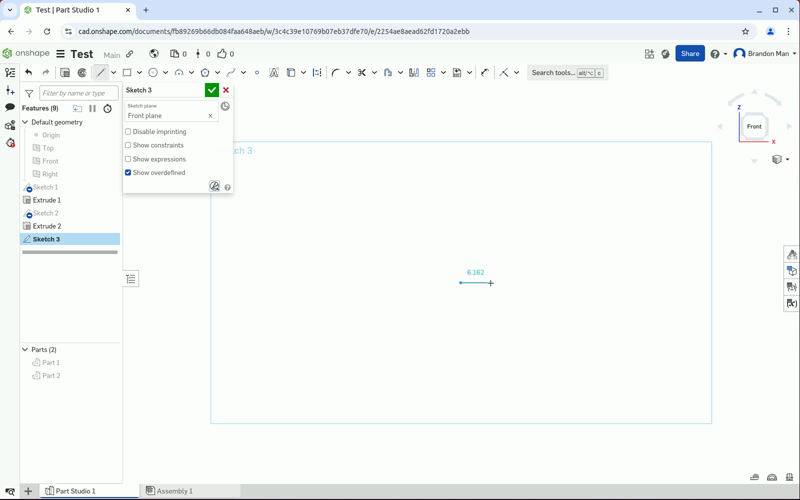
mouse_move(467, 282)
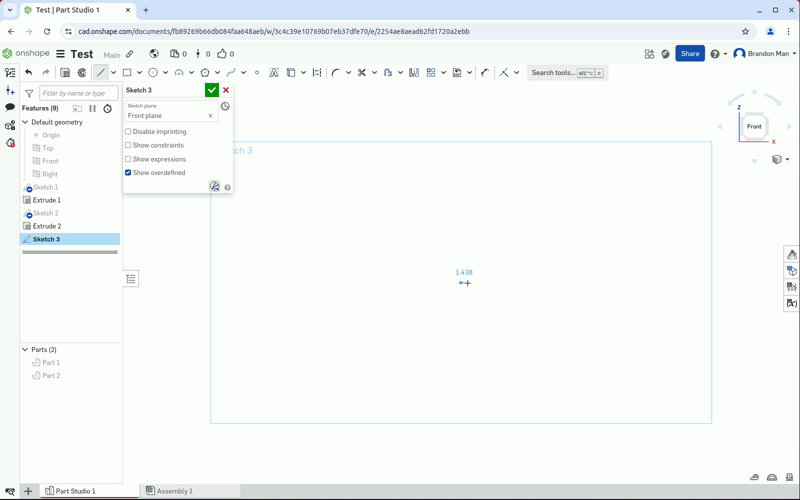
scroll(6)
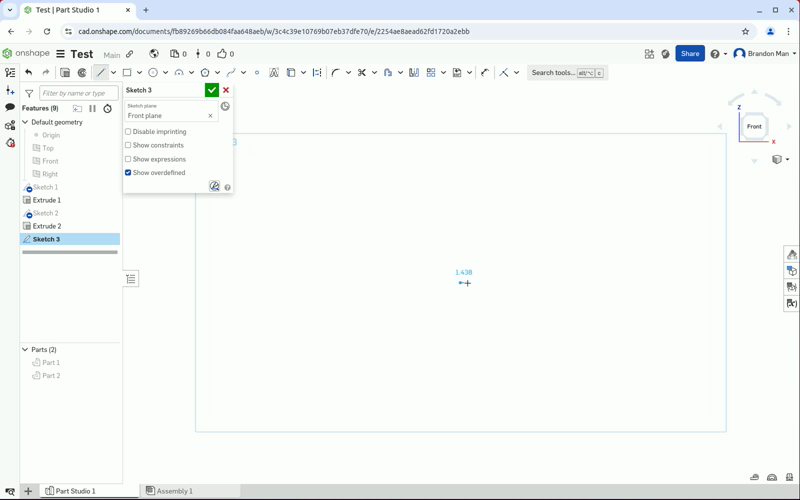
scroll(6)
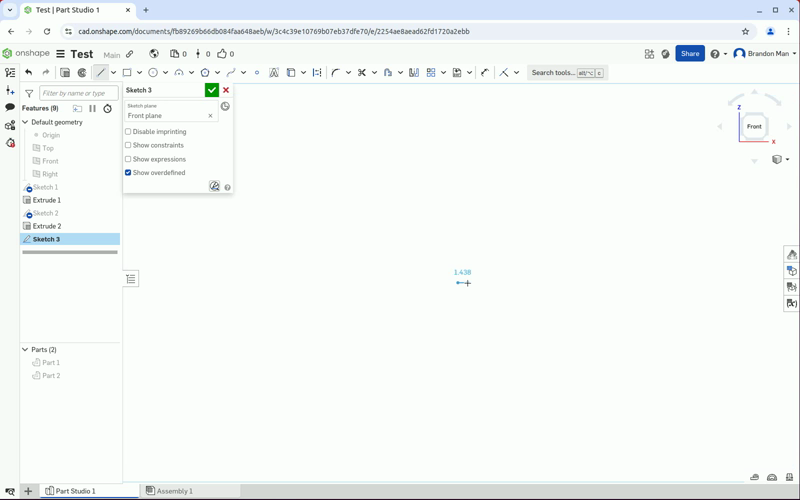
scroll(6)
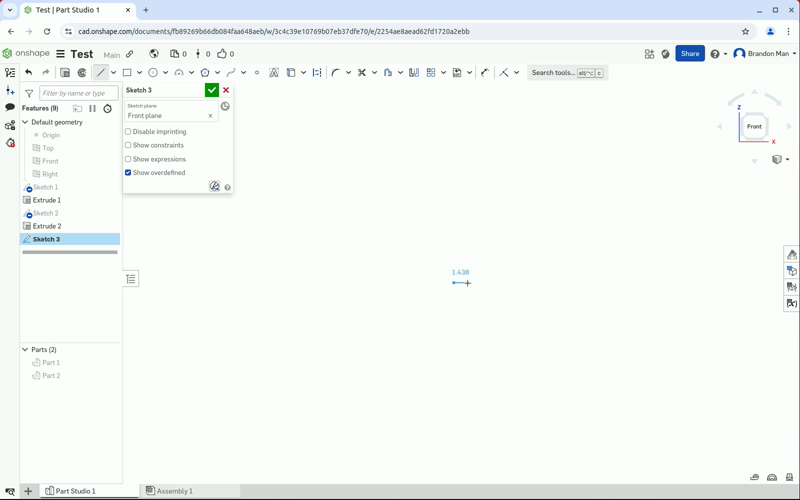
scroll(6)
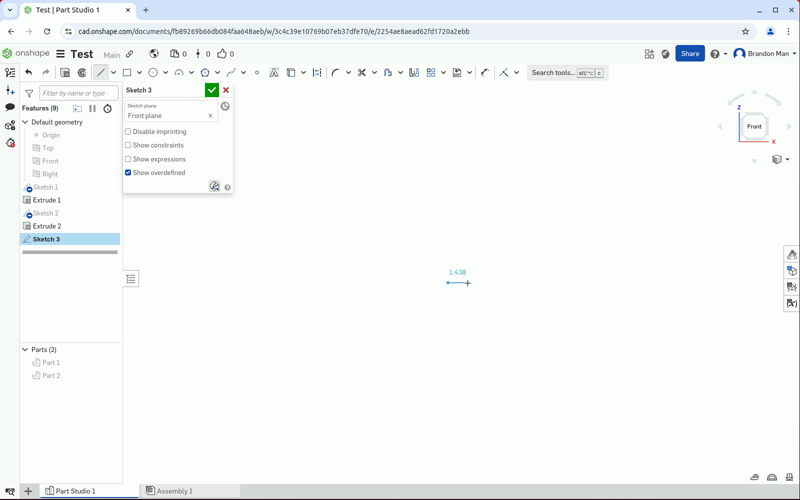
scroll(6)
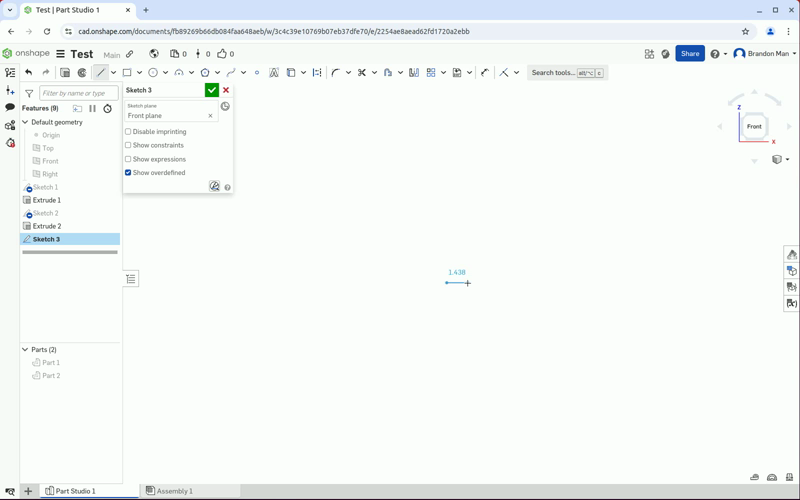
scroll(6)
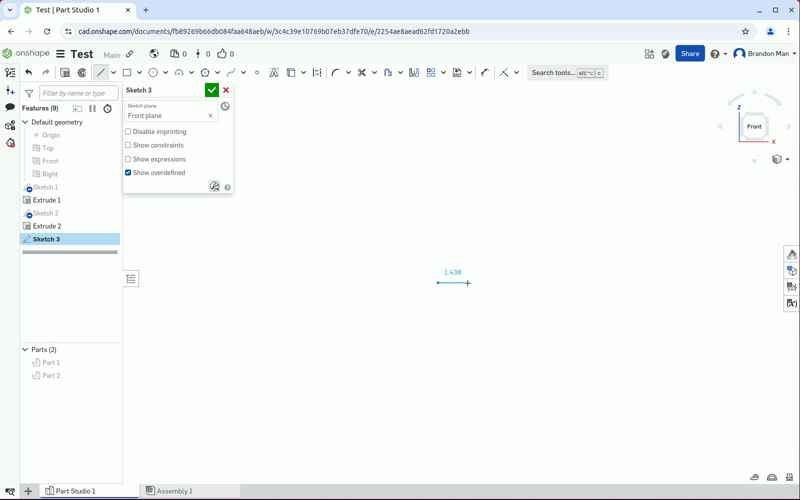
scroll(6)
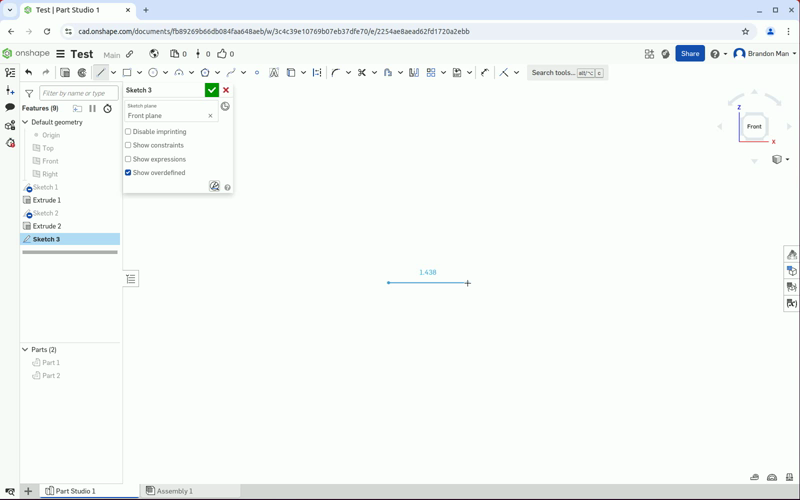
click(467, 282)
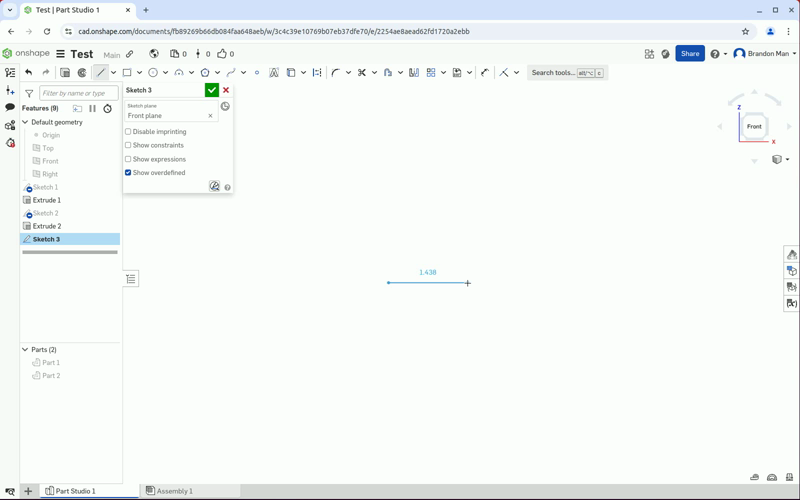
scroll(-6)
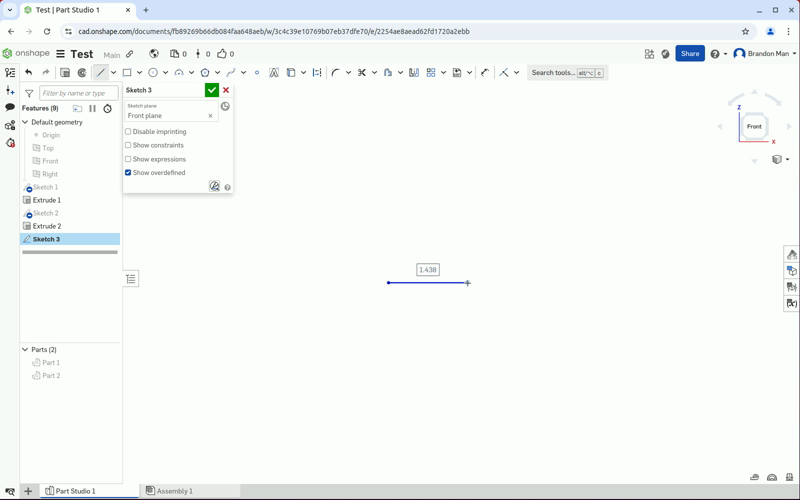
scroll(-6)
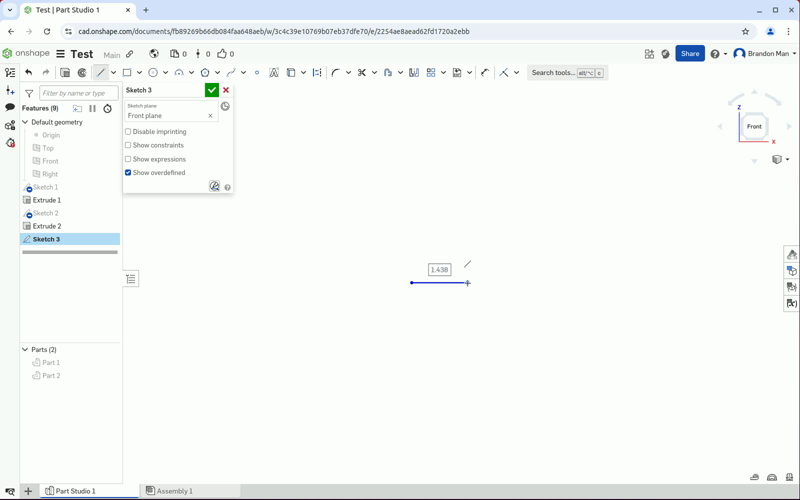
scroll(-6)
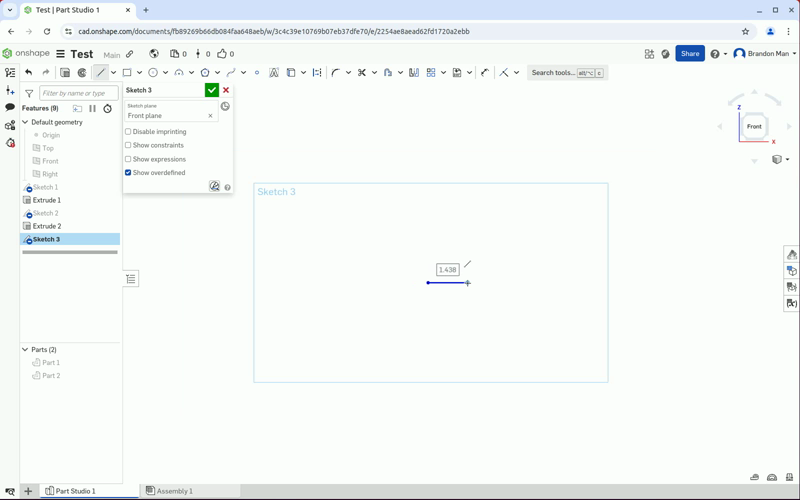
scroll(-6)
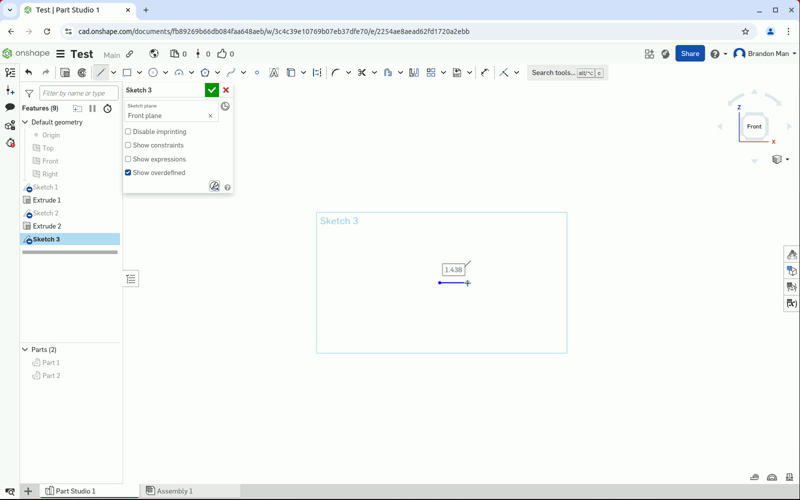
scroll(-6)
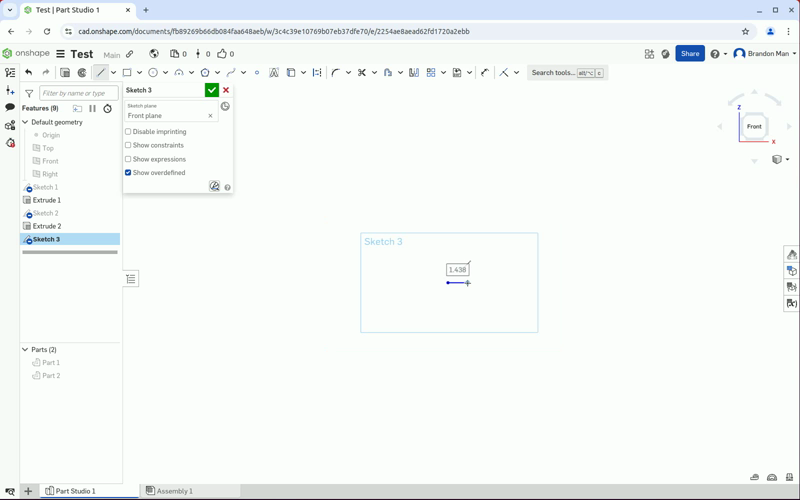
scroll(-6)
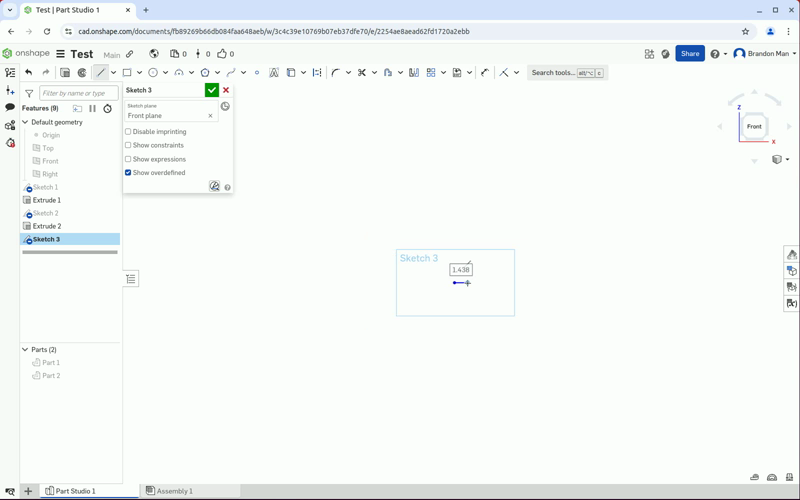
scroll(-6)
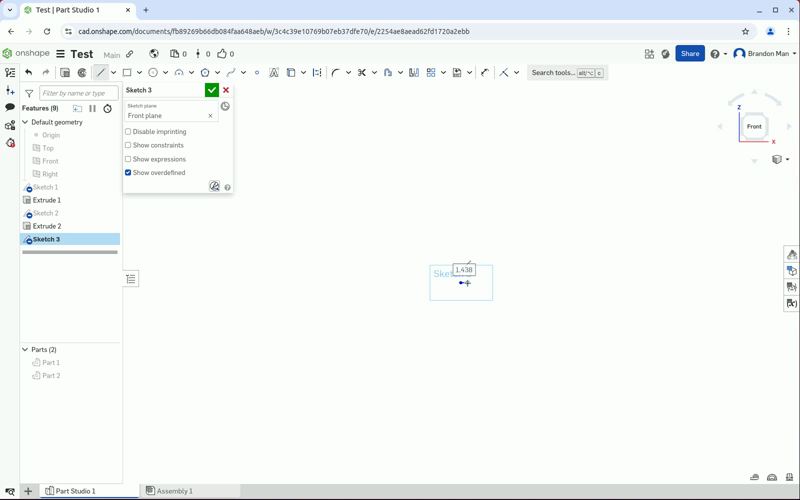
key_up(shift)
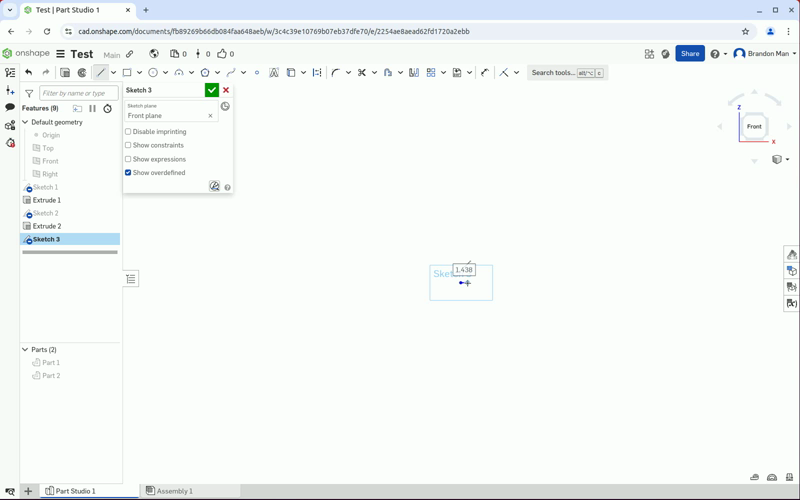
key_down(shift)
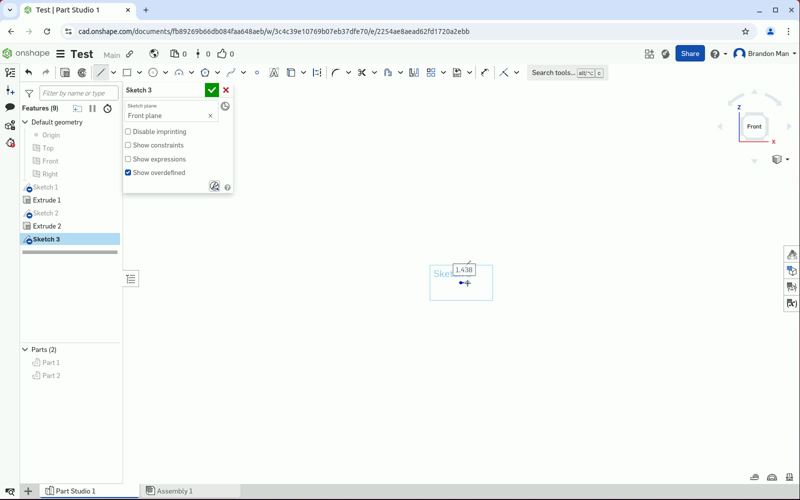
mouse_move(497, 282)
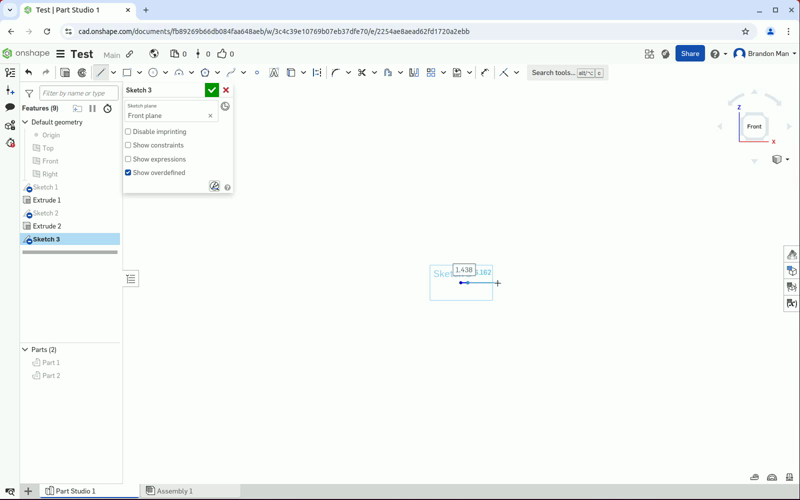
mouse_move(467, 261)
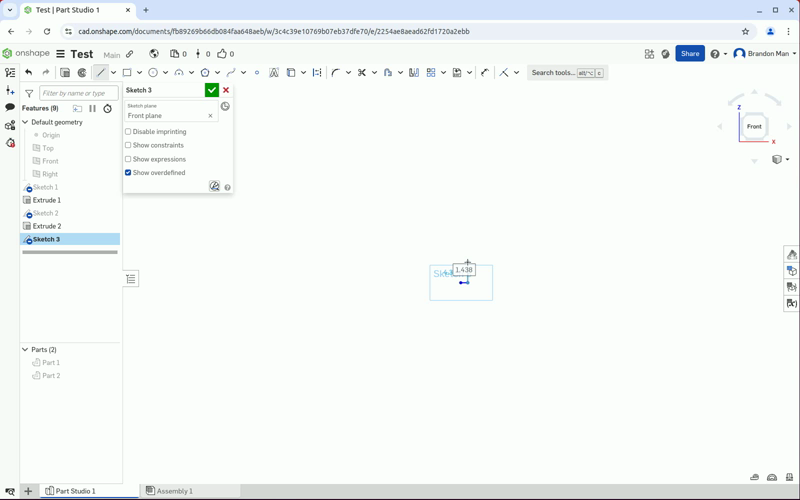
click(467, 261)
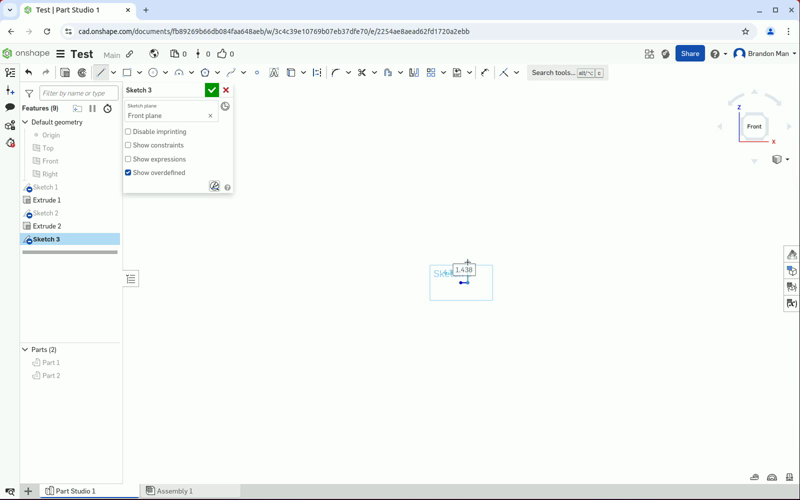
key_up(shift)
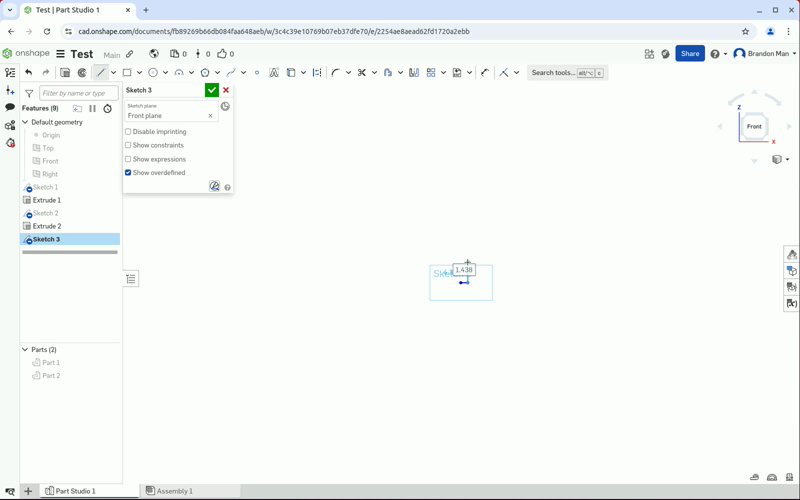
key_down(shift)
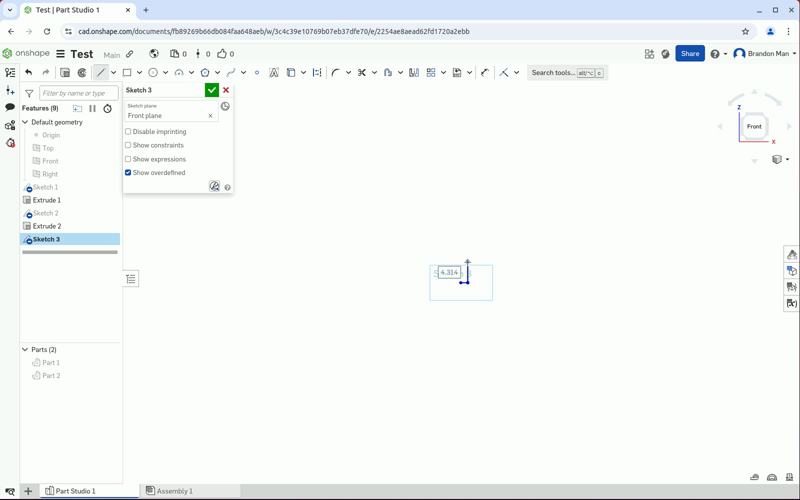
mouse_move(497, 261)
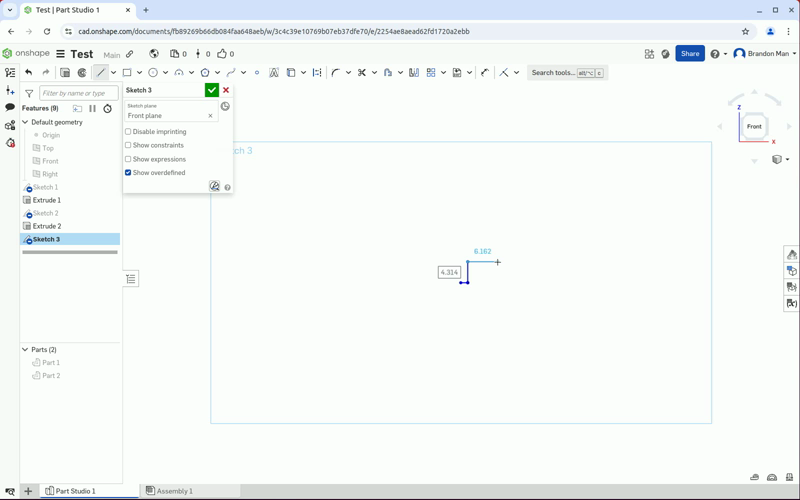
mouse_move(467, 241)
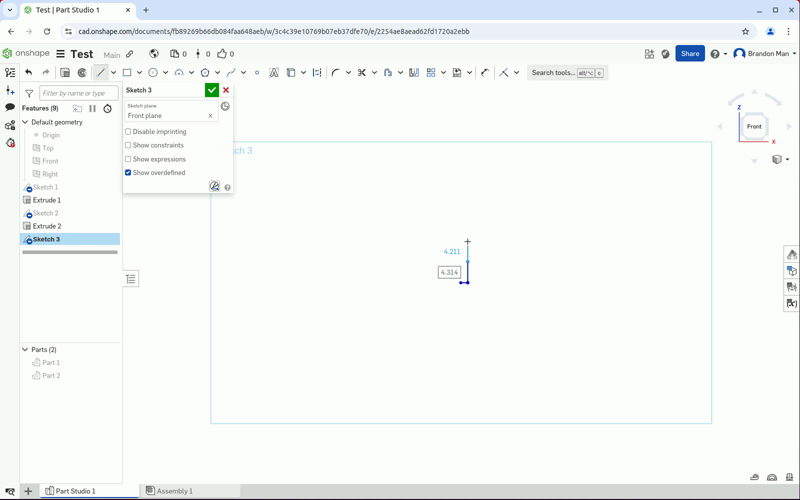
click(467, 241)
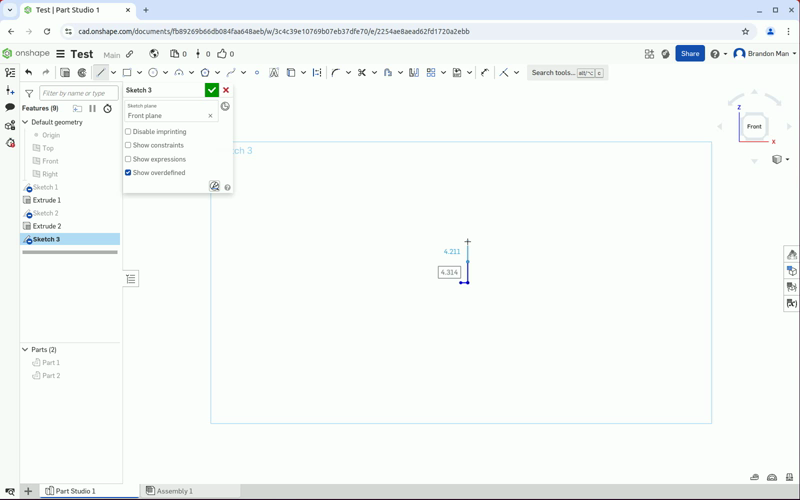
key_up(shift)
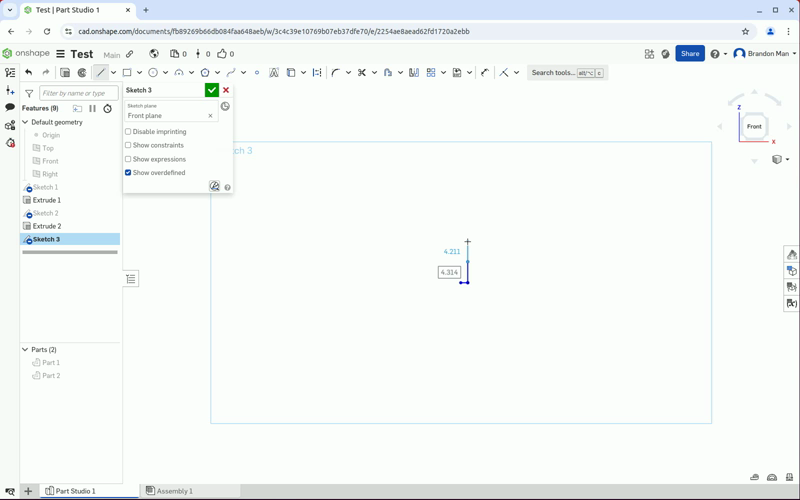
key_down(shift)
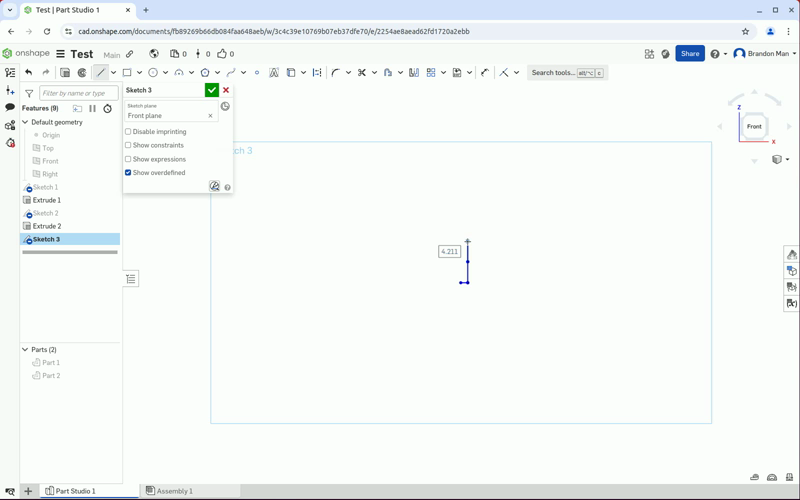
mouse_move(497, 241)
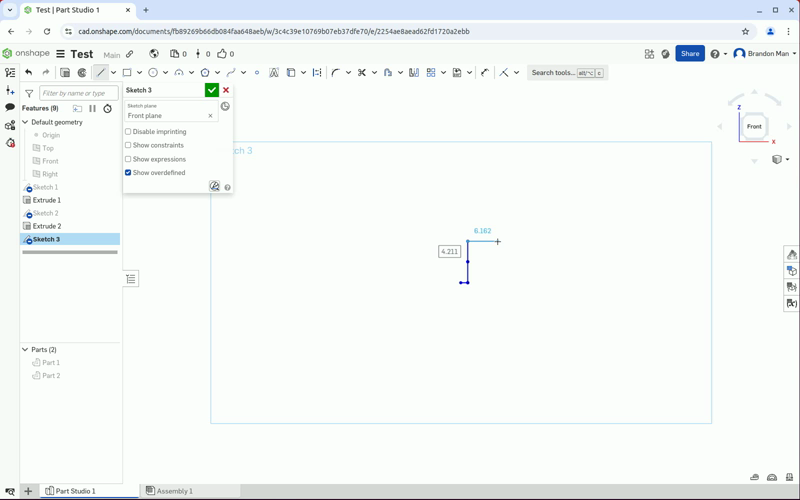
mouse_move(460, 241)
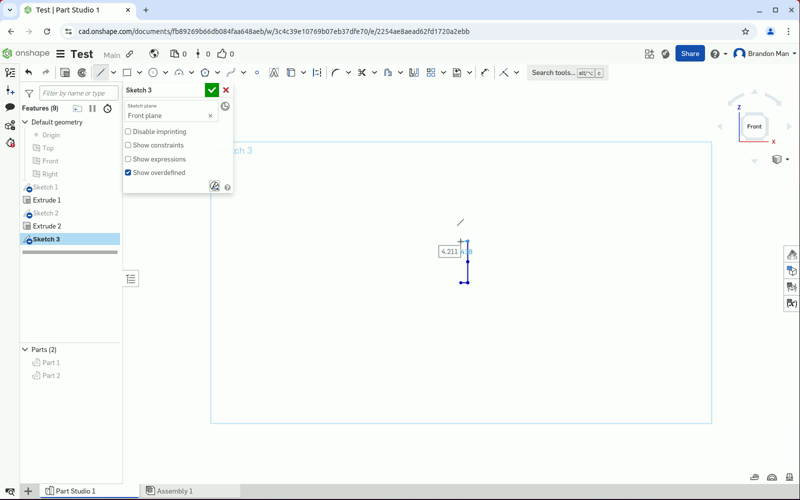
scroll(6)
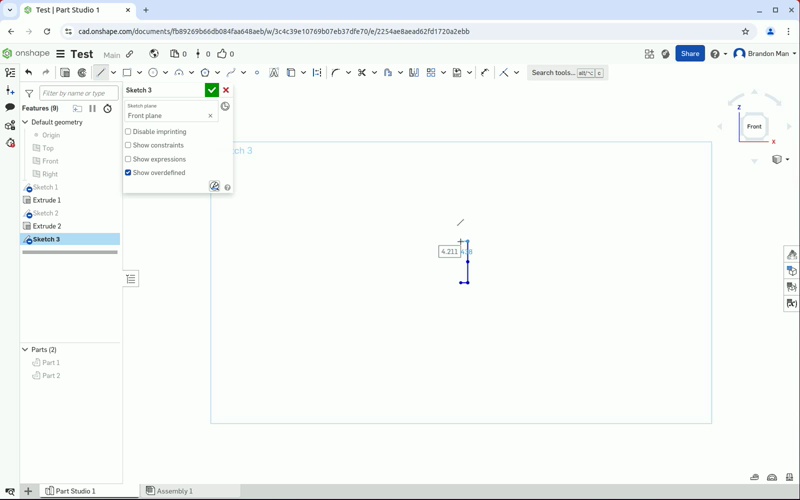
scroll(6)
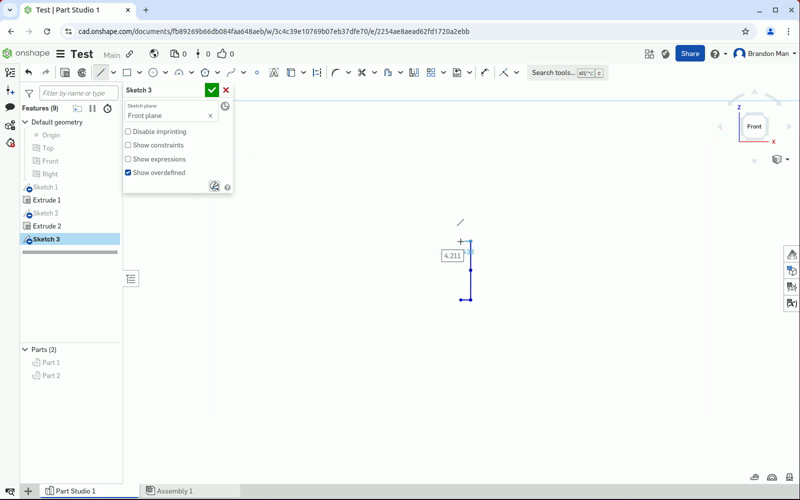
scroll(6)
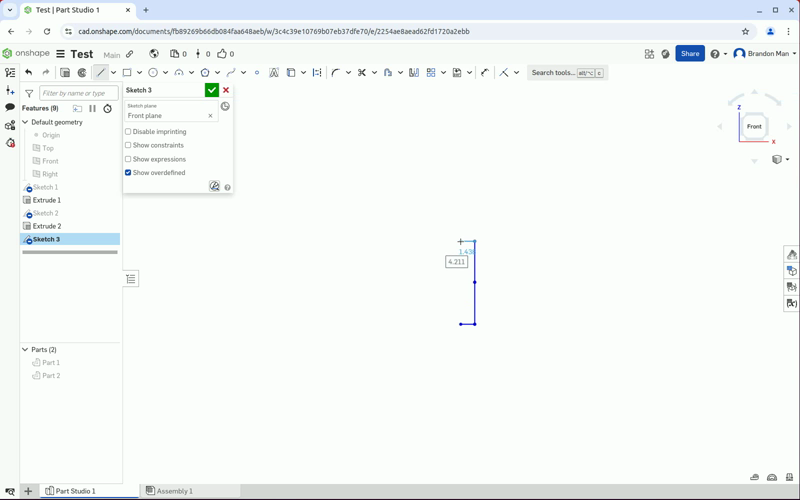
scroll(6)
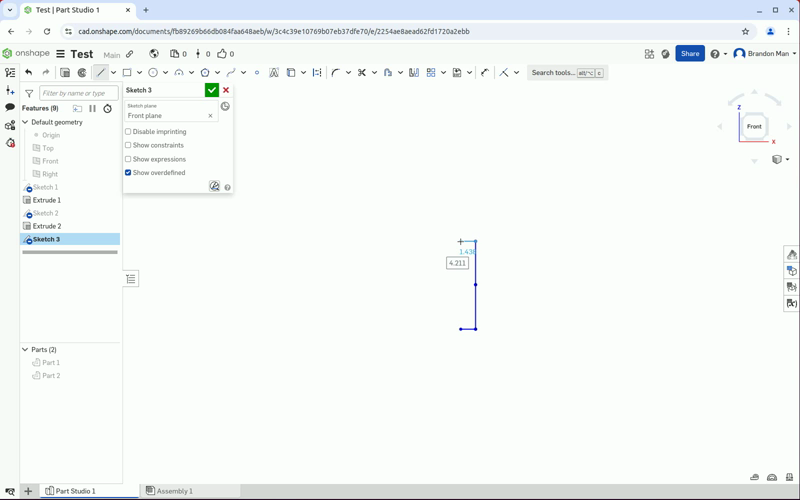
scroll(6)
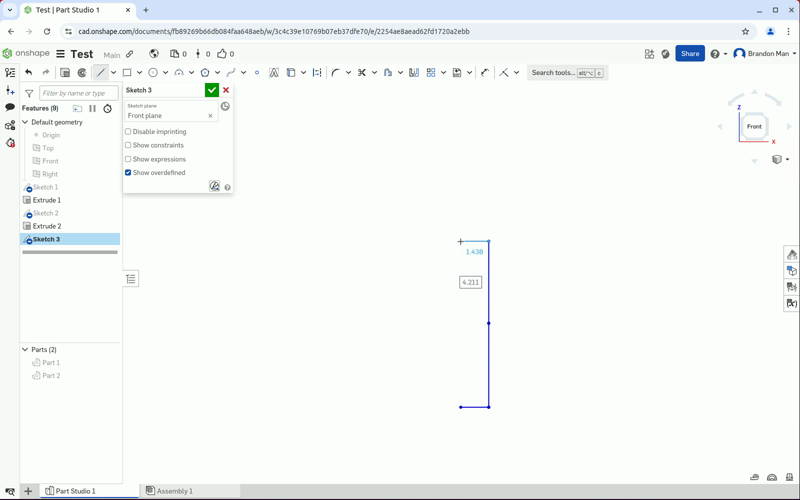
scroll(6)
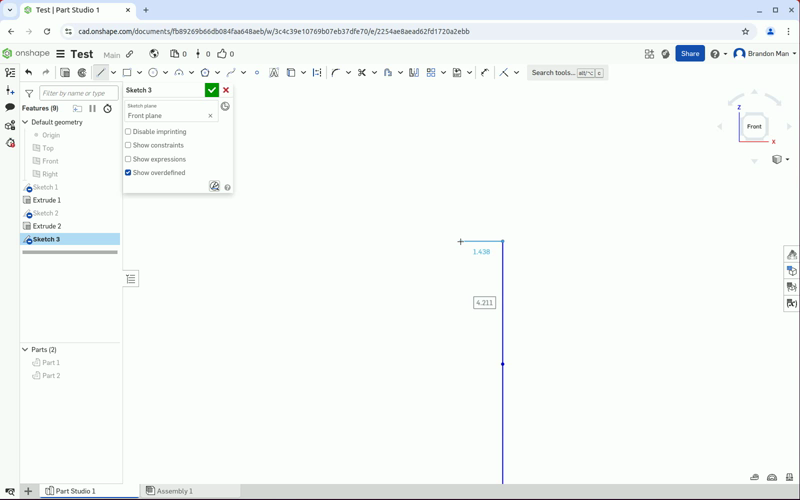
scroll(6)
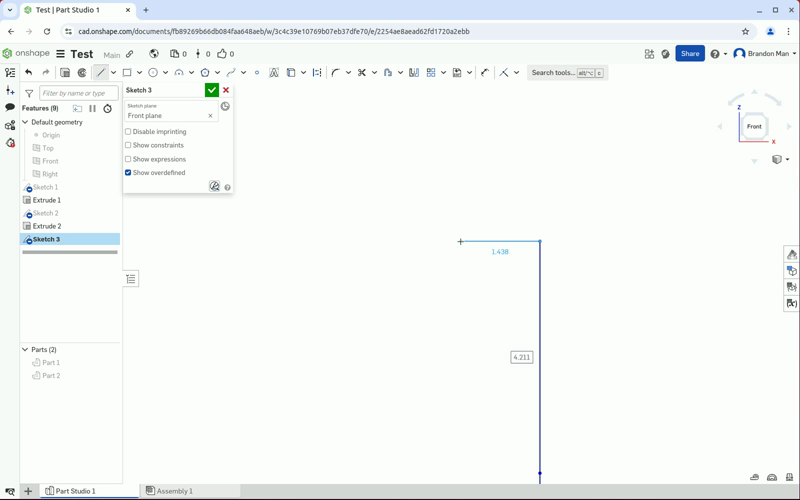
click(460, 241)
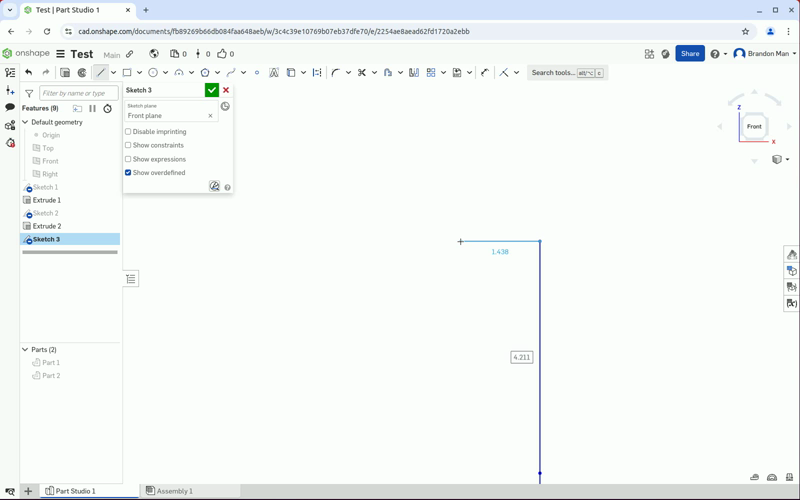
scroll(-6)
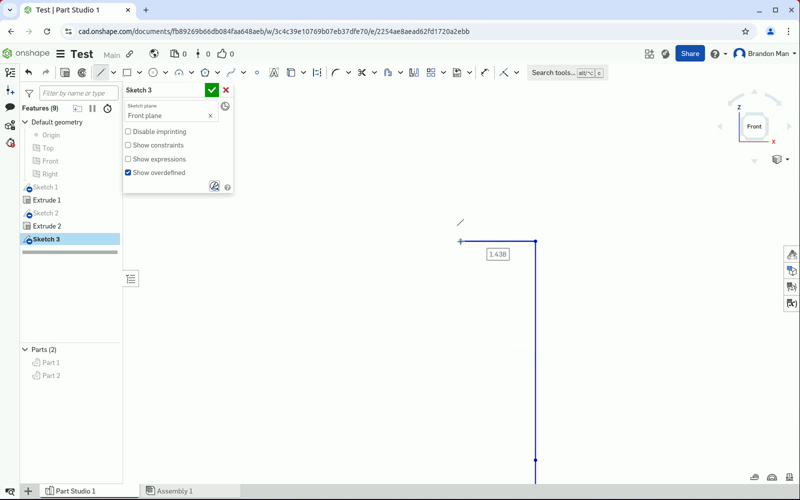
scroll(-6)
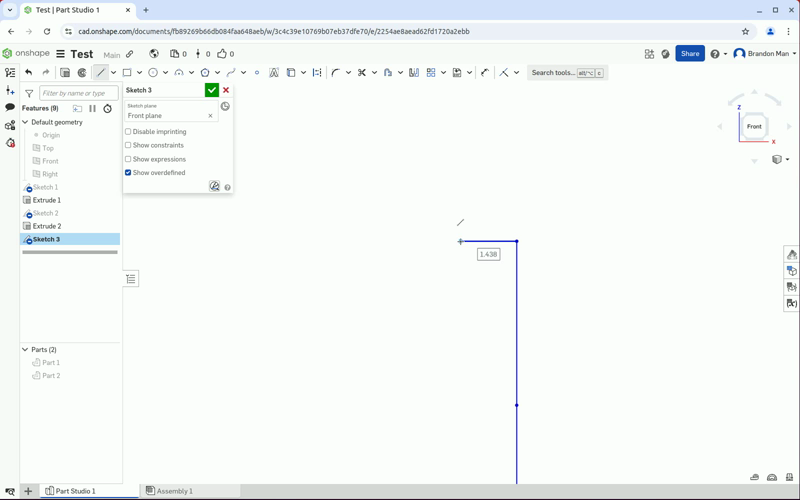
scroll(-6)
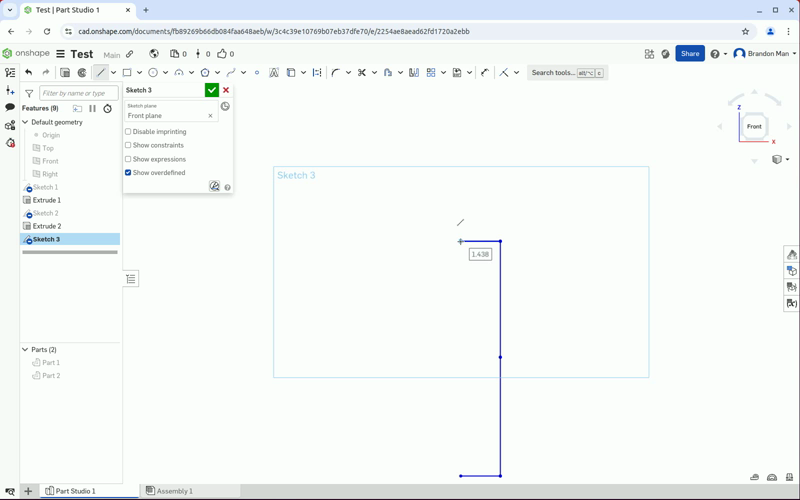
scroll(-6)
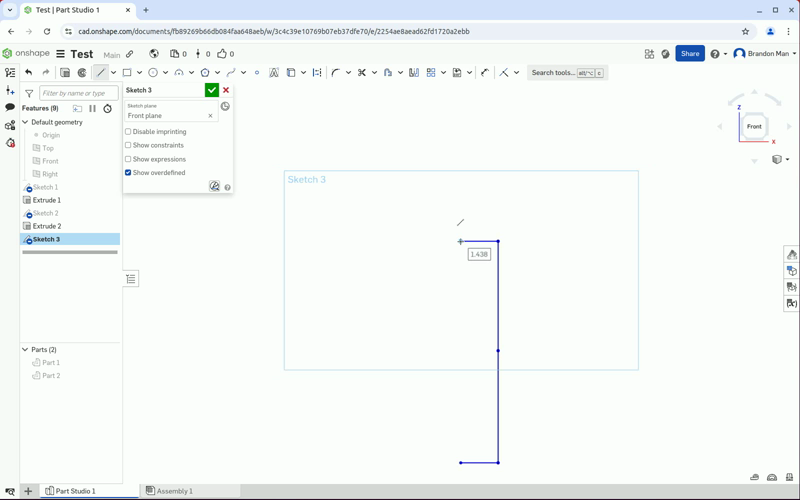
scroll(-6)
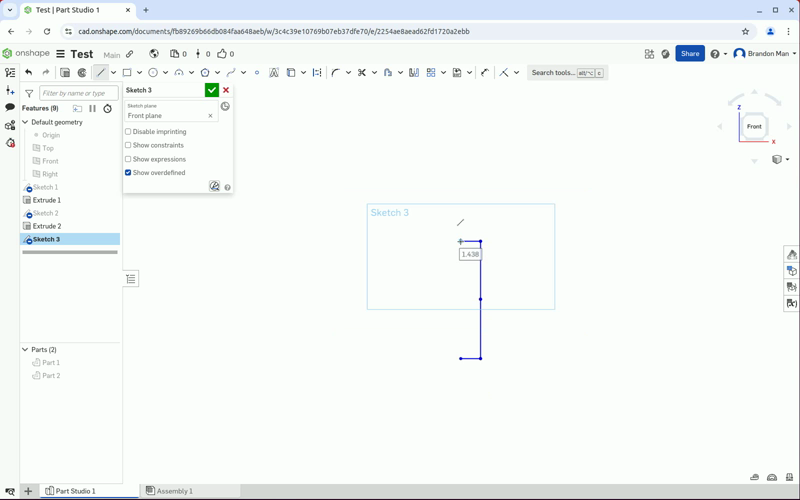
scroll(-6)
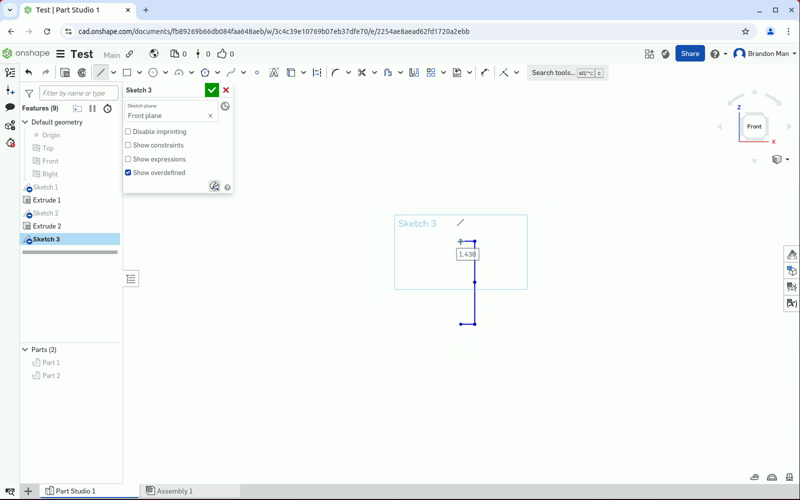
scroll(-6)
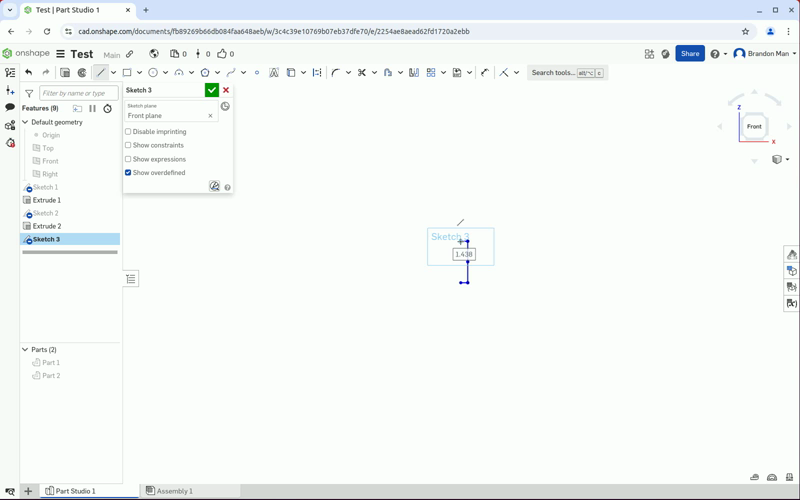
key_up(shift)
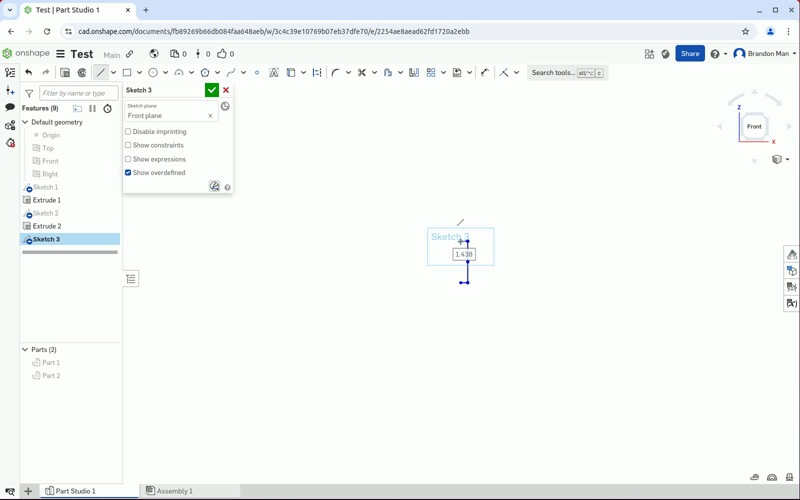
mouse_move(490, 241)
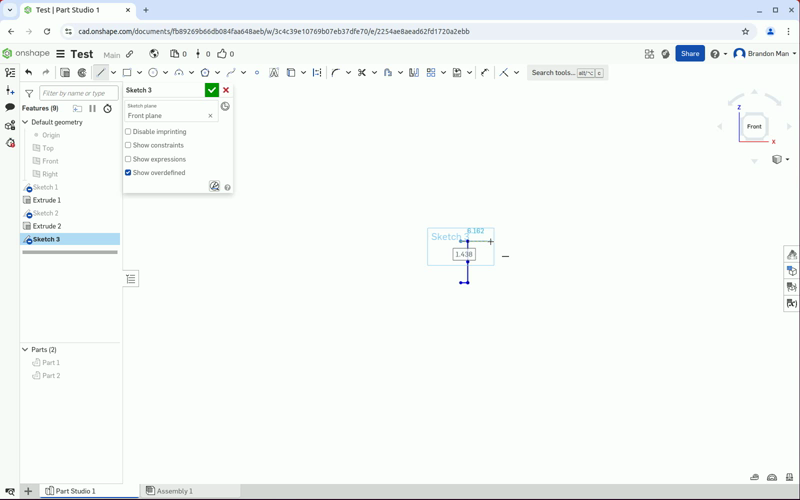
key_down(shift)
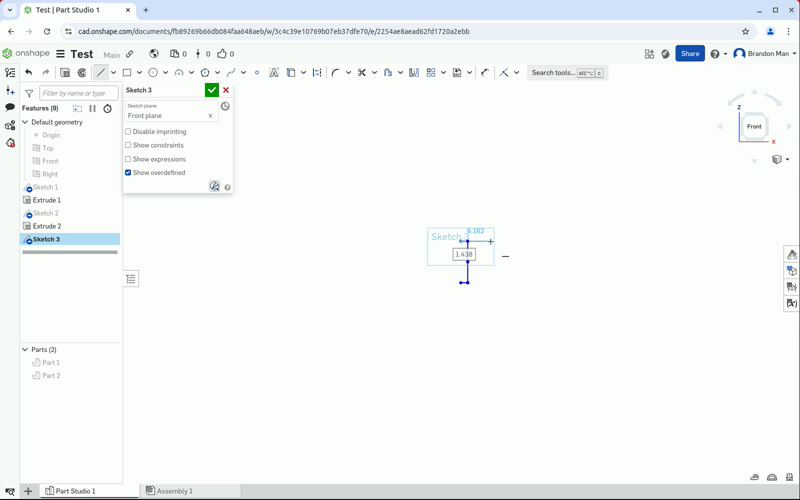
mouse_move(460, 282)
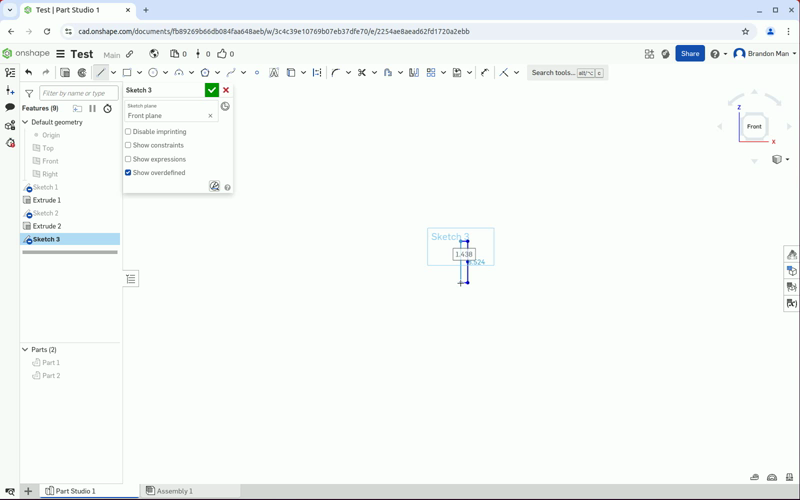
key_up(shift)
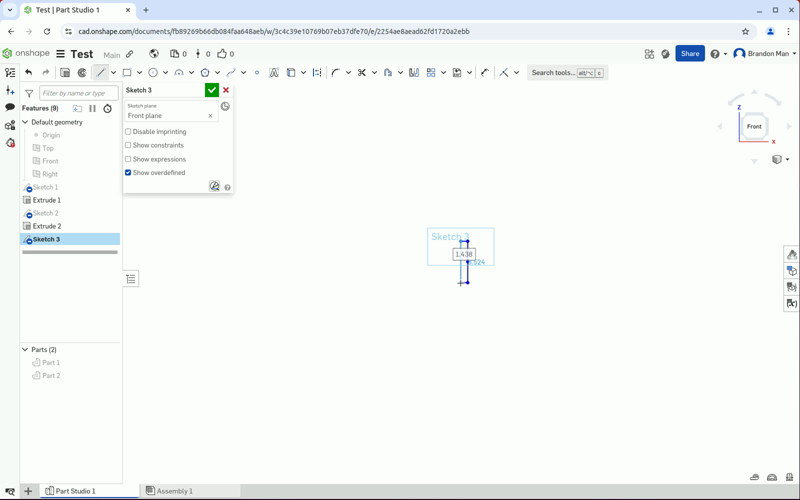
click(460, 282)
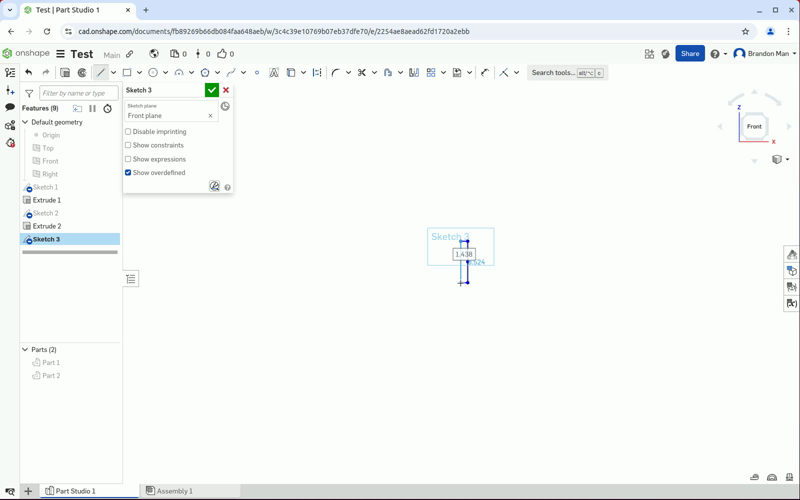
key(esc)
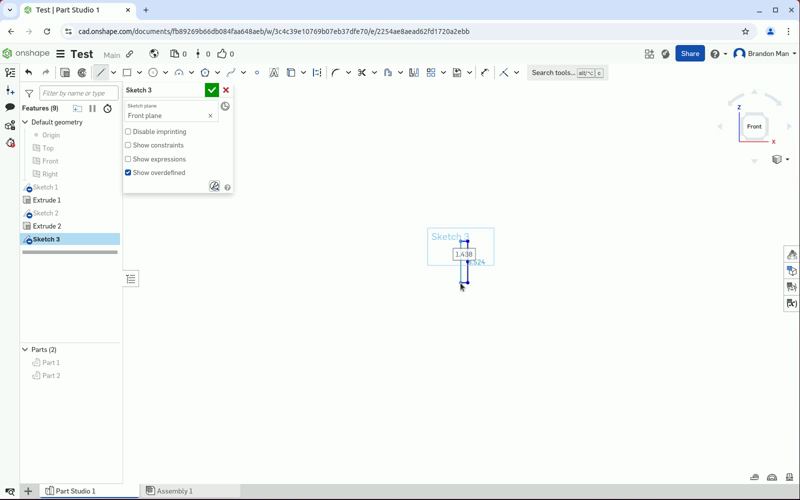
mouse_move(462, 260)
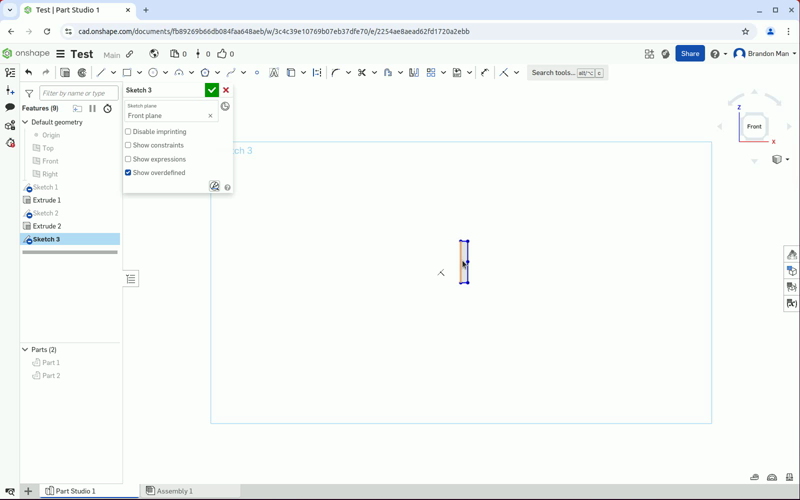
scroll(6)
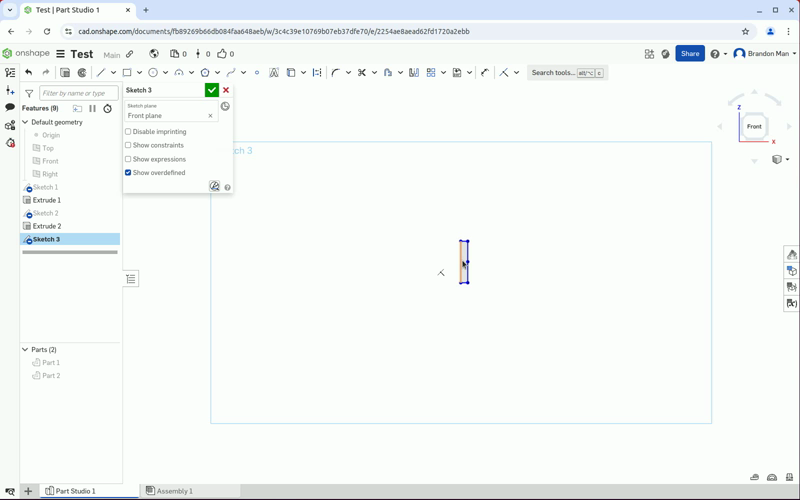
scroll(6)
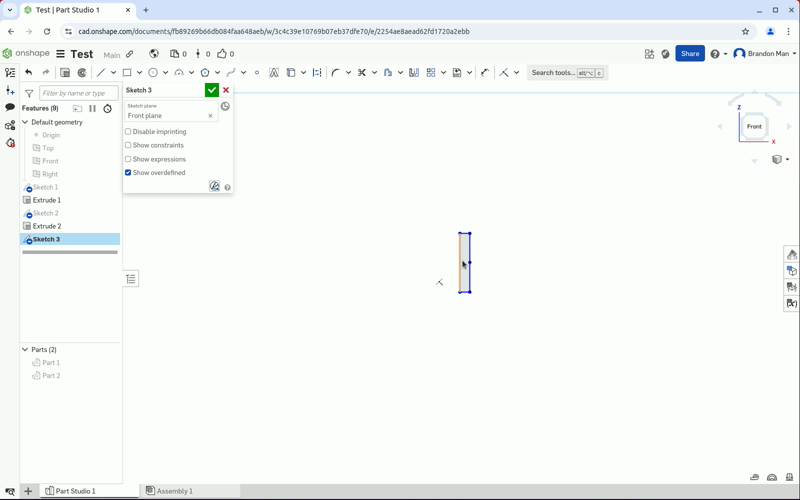
scroll(6)
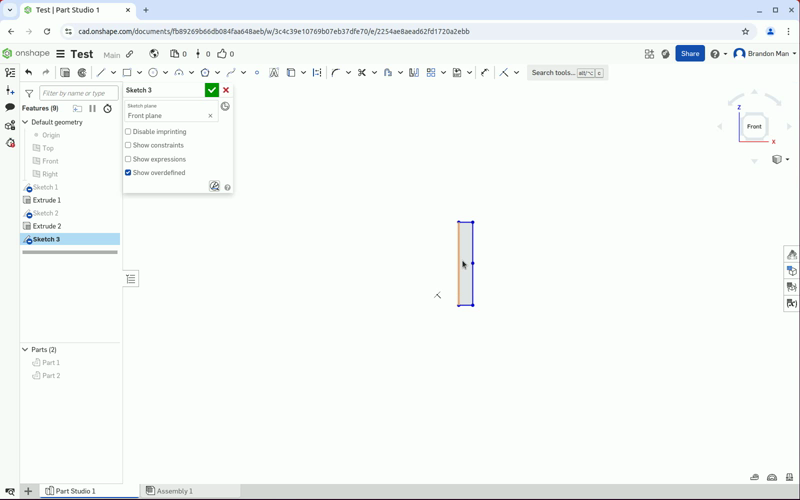
scroll(6)
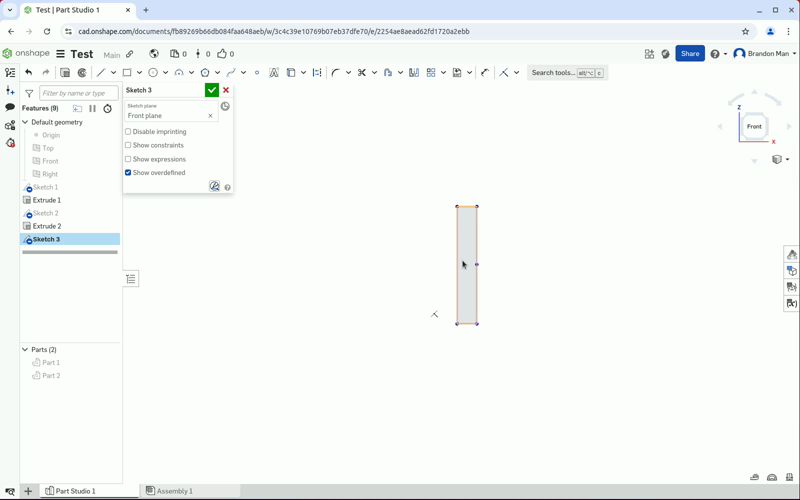
scroll(6)
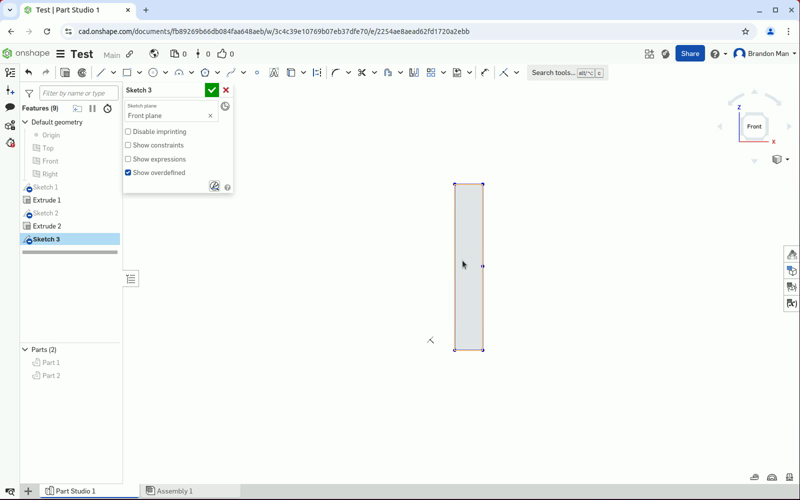
scroll(6)
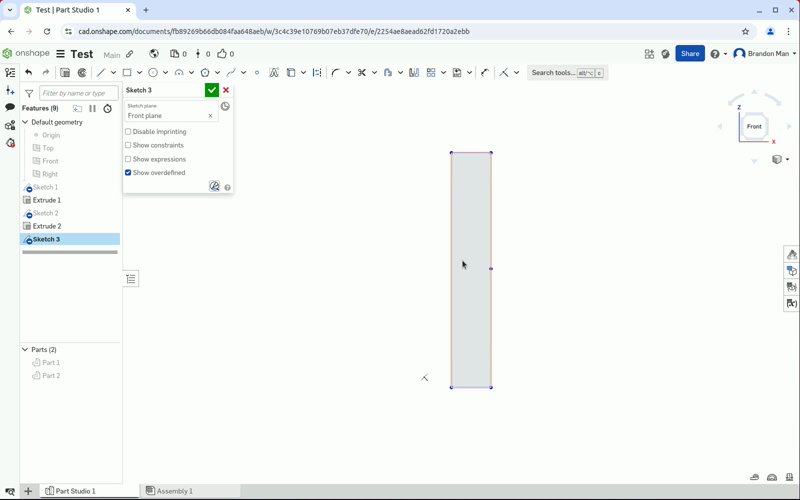
scroll(6)
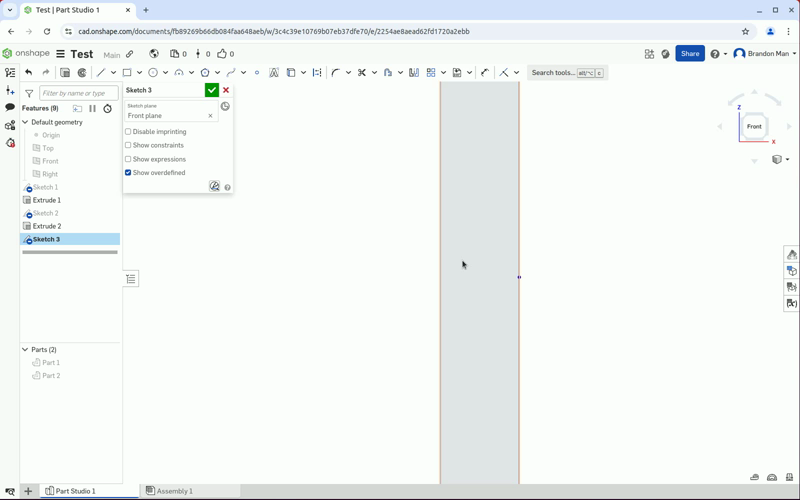
click(462, 260)
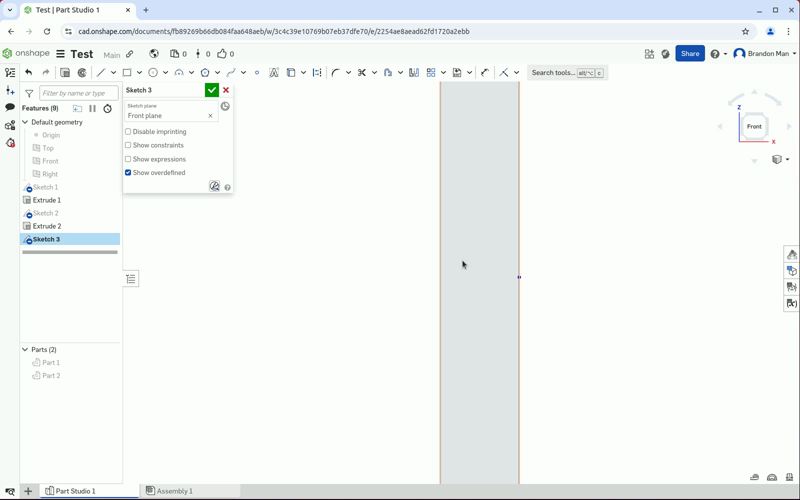
scroll(-6)
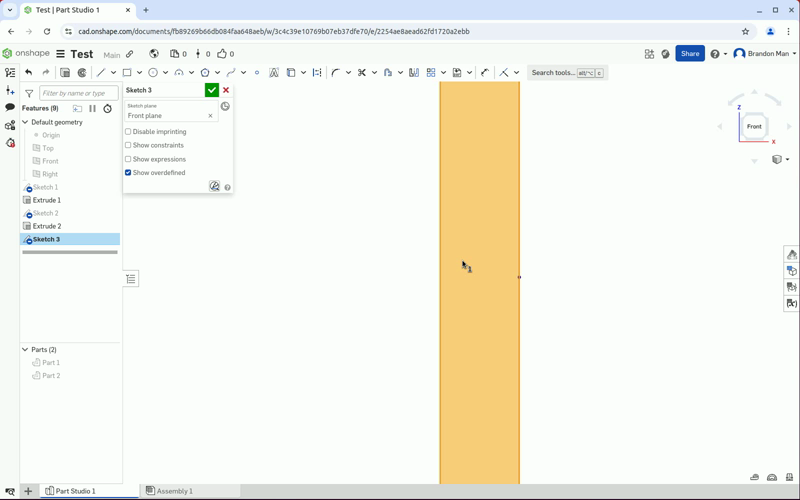
scroll(-6)
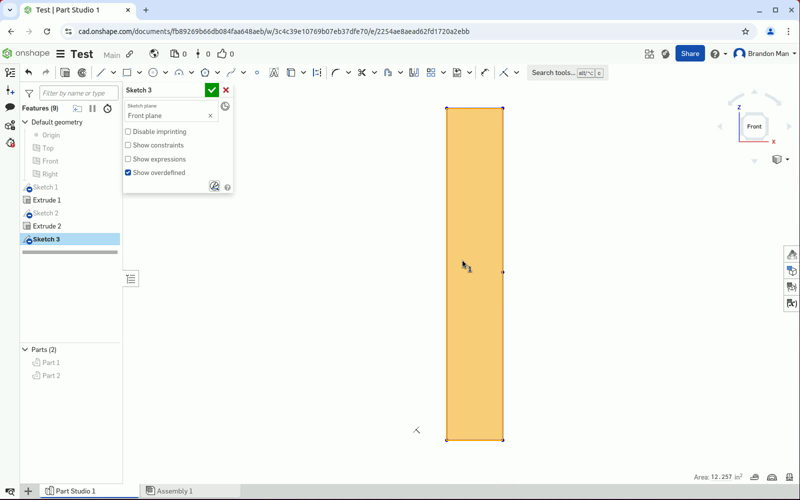
scroll(-6)
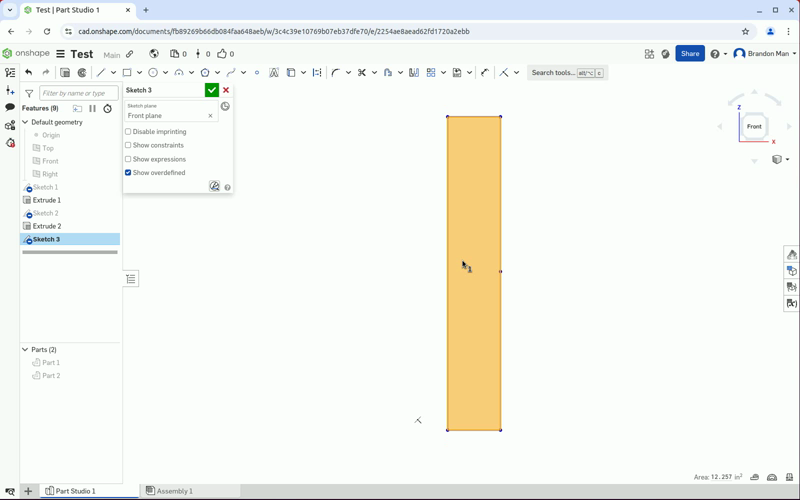
scroll(-6)
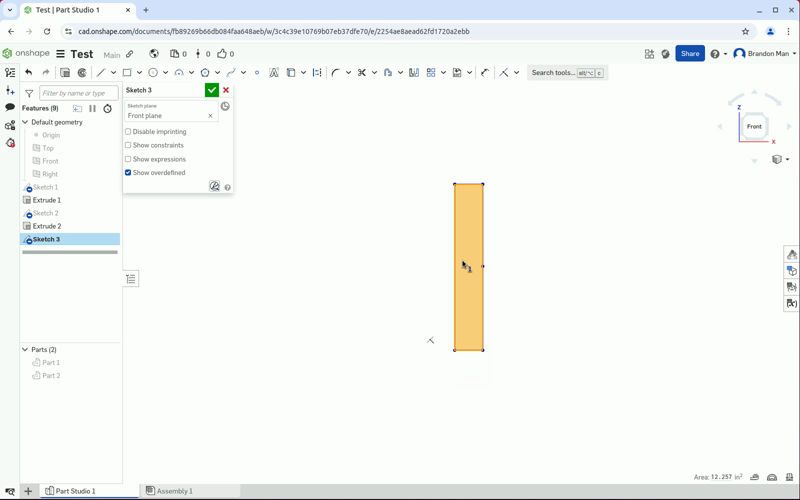
scroll(-6)
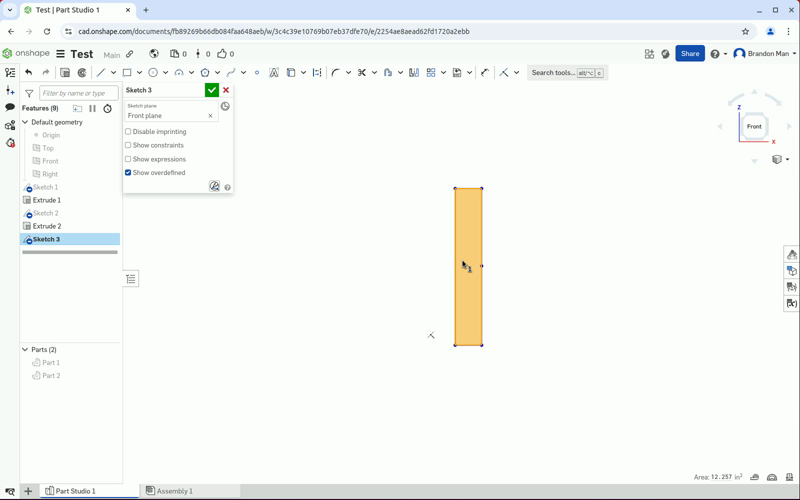
scroll(-6)
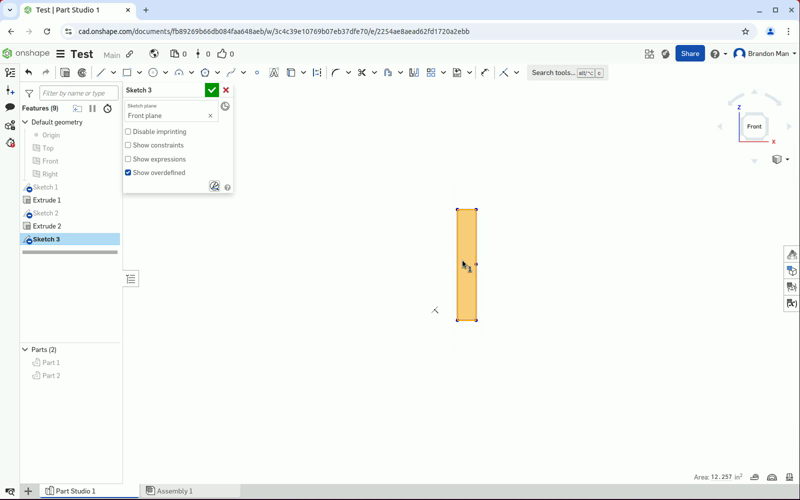
scroll(-6)
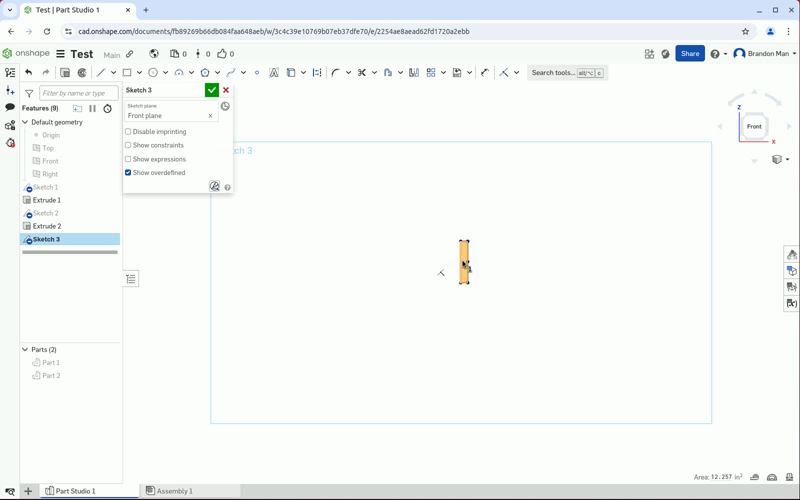
mouse_move(73, 352)
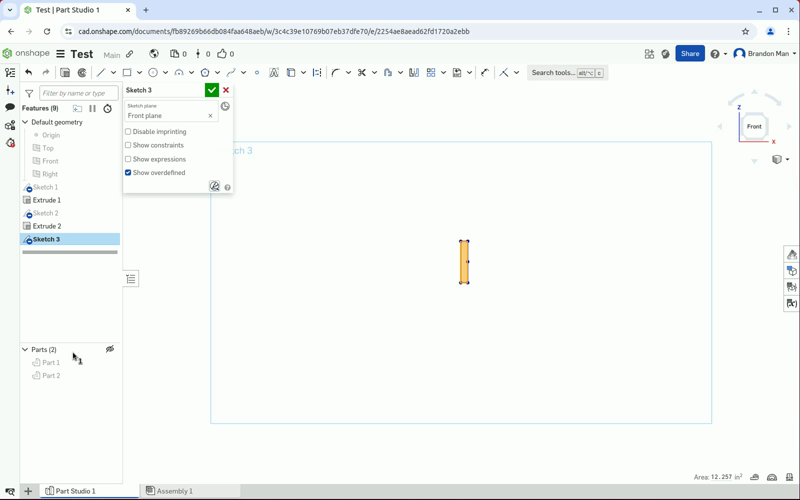
key(shift+y)
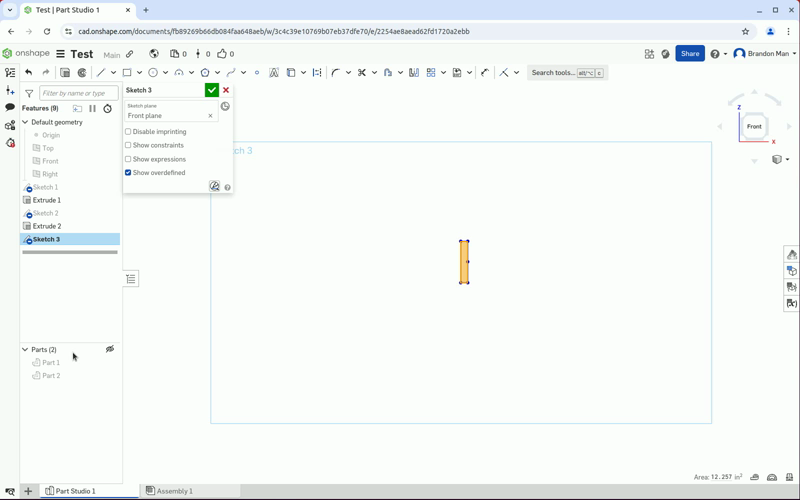
key(shift+e)
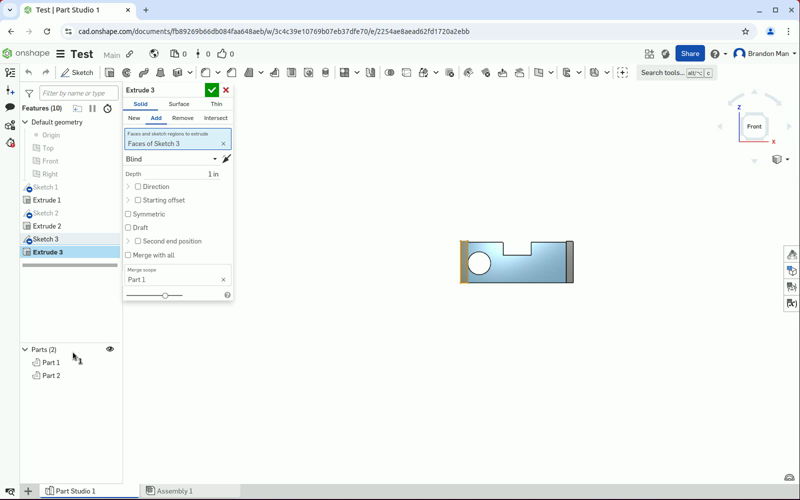
mouse_move(143, 106)
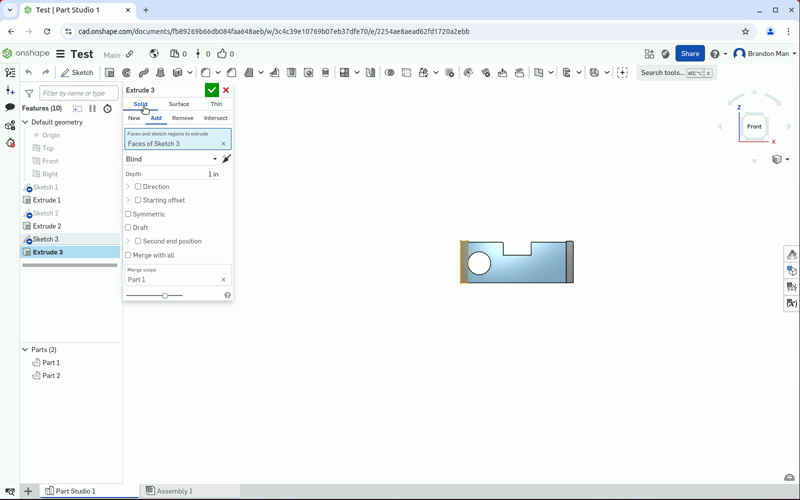
click(143, 106)
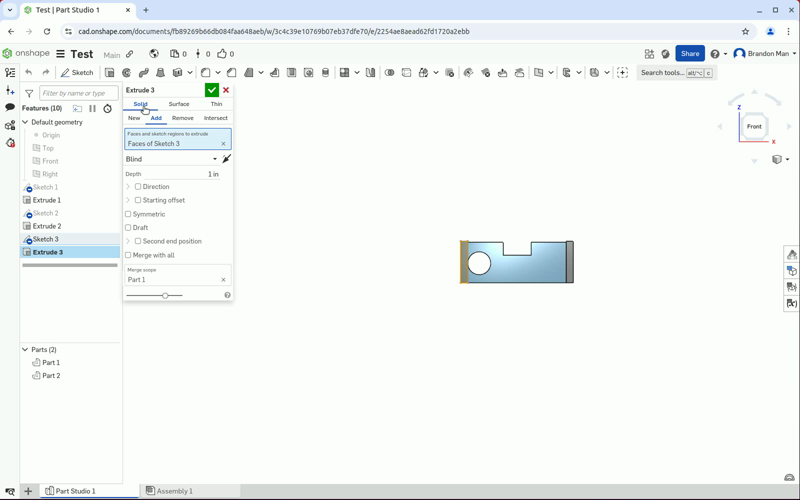
mouse_move(137, 120)
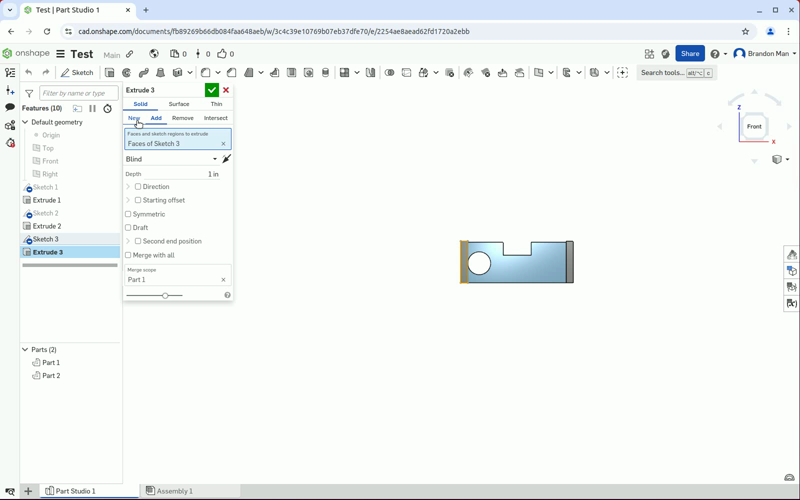
click(137, 120)
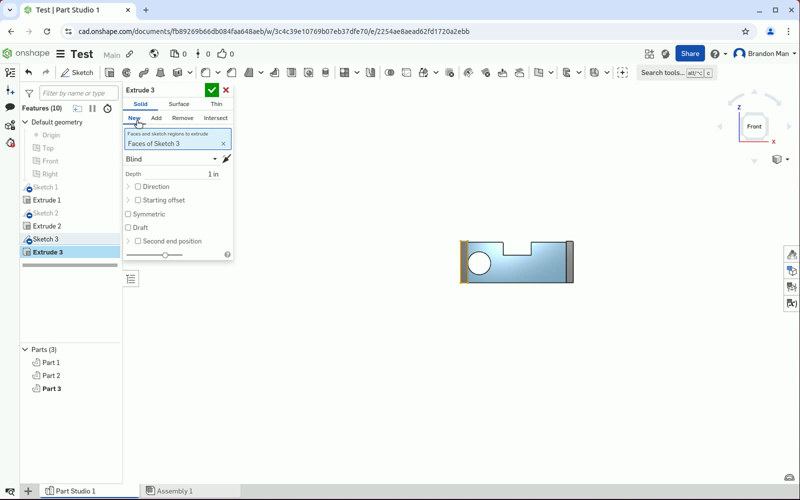
key(tab, 4)
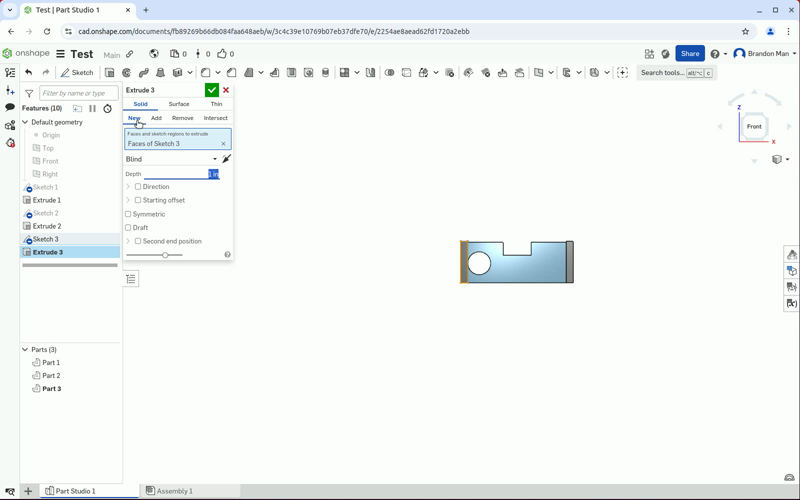
text(1.926)
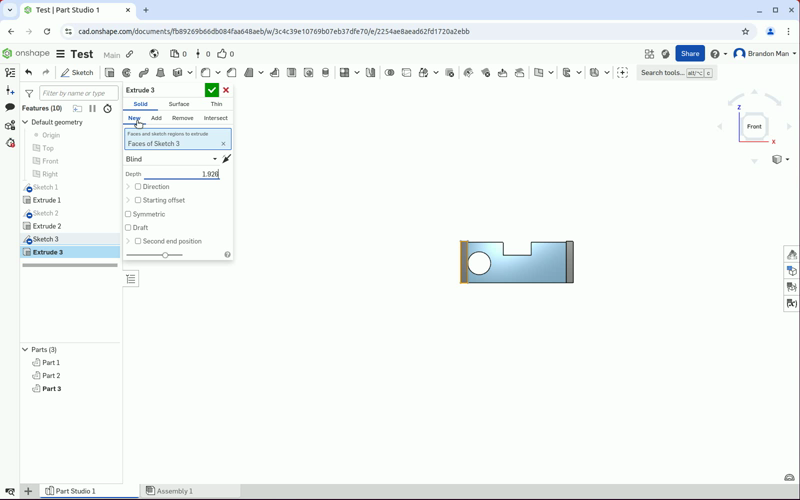
key(enter)
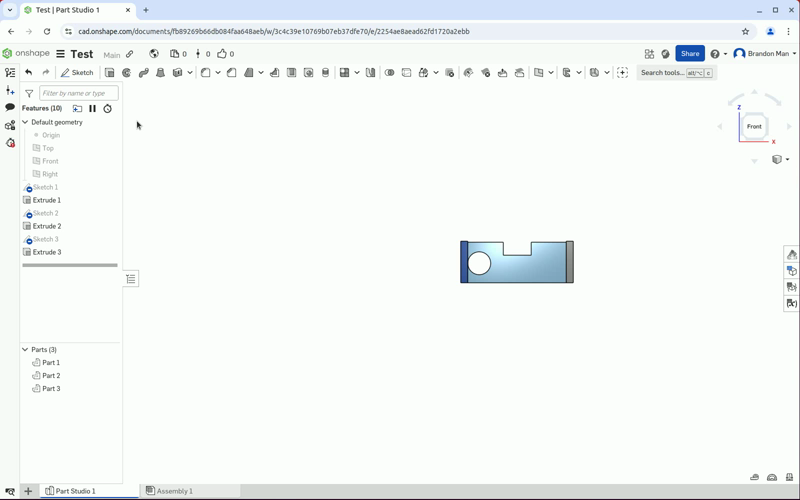
key(shift+h)
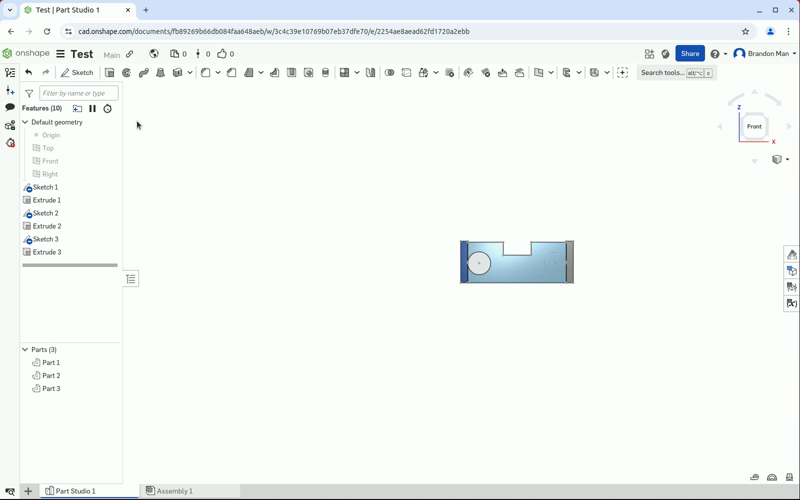
key(shift+h)
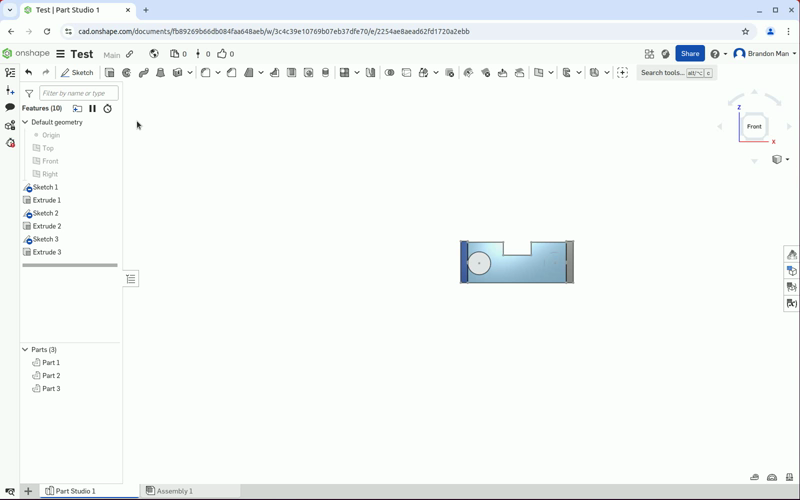
key(shift+7)
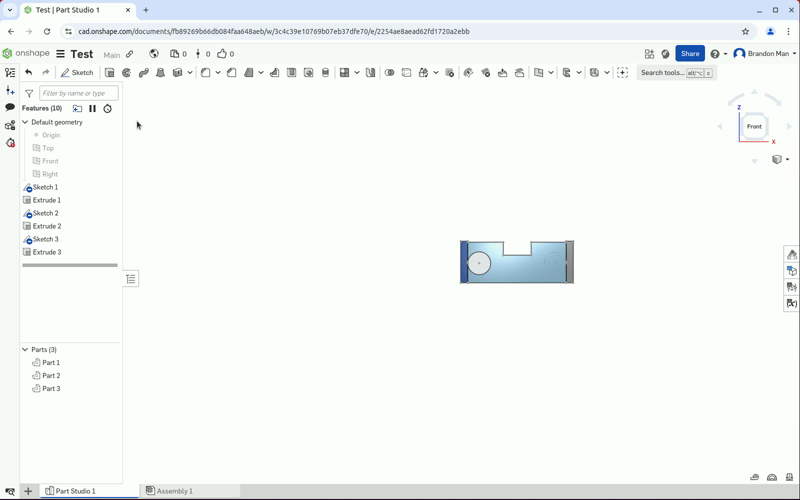
key(left, 2)
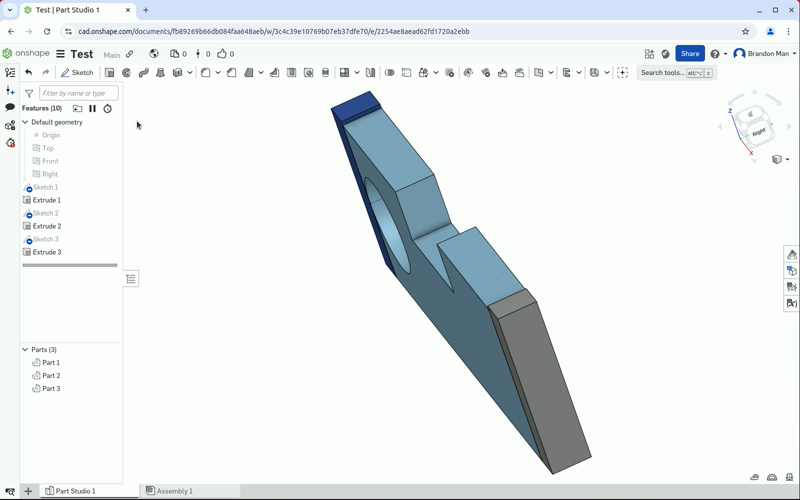
key(down, 2)
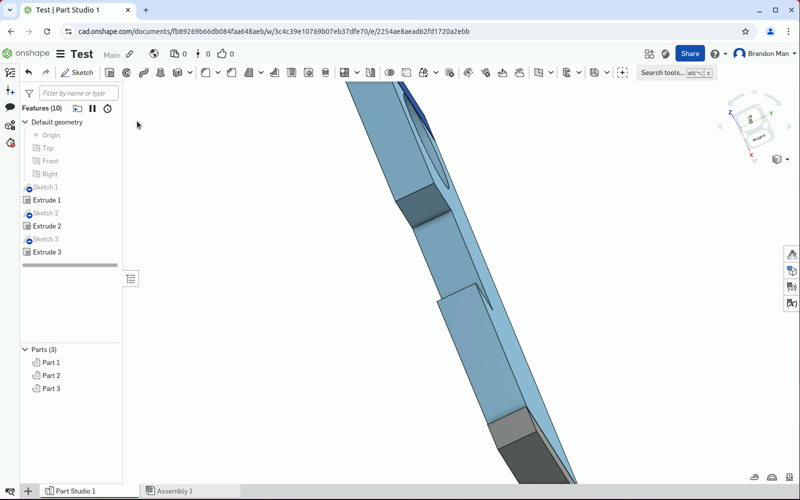
key(up, 2)
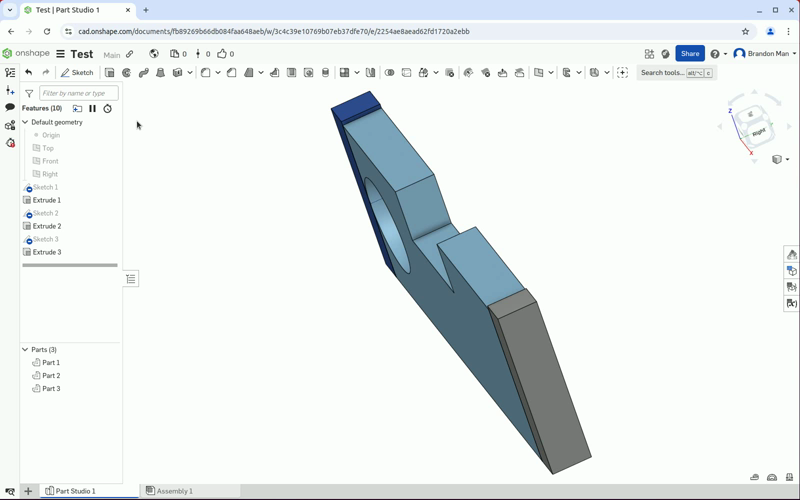
key(right, 2)
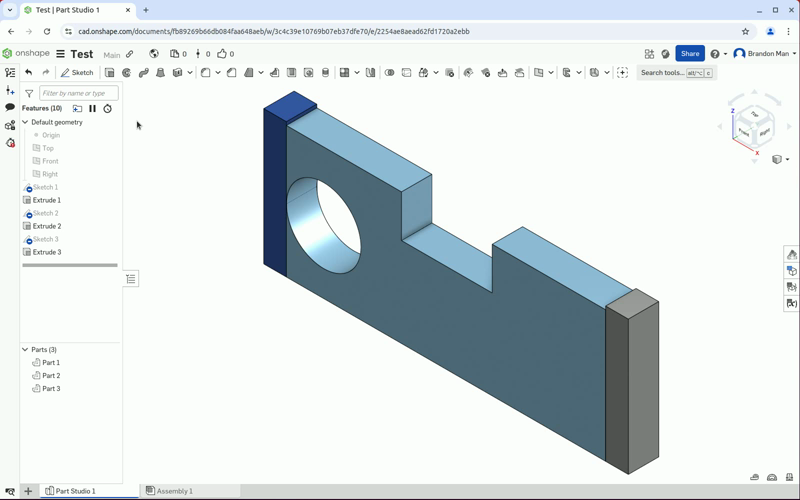
mouse_move(73, 189)
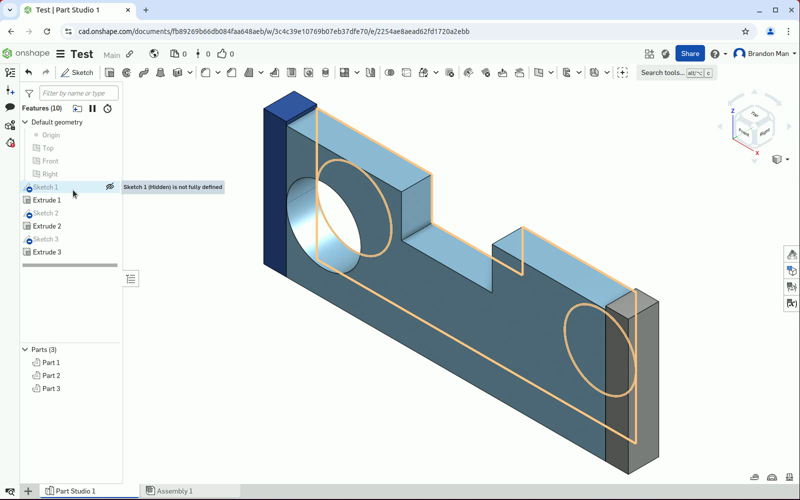
click(73, 189)